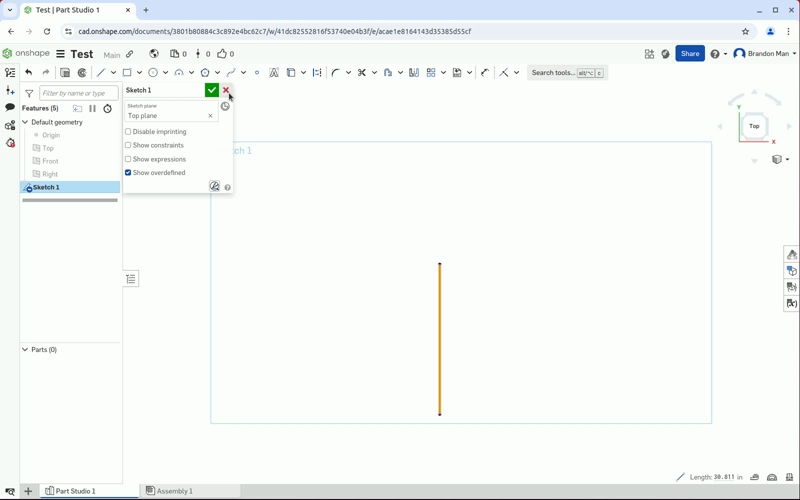
key(shift+h)
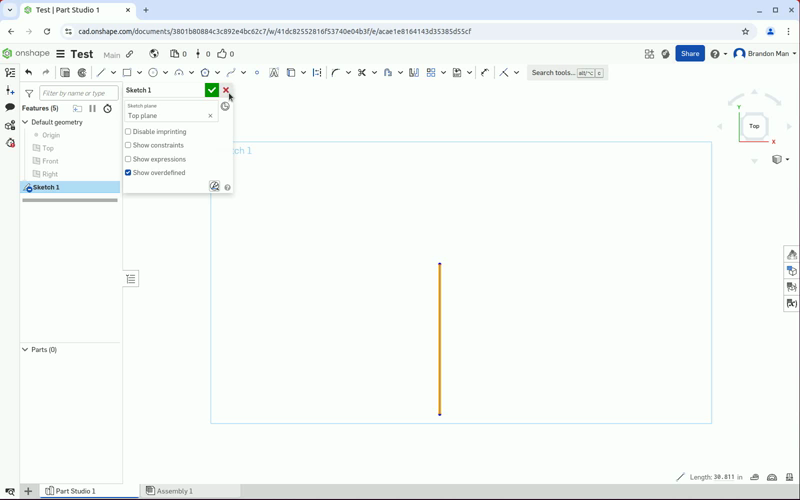
key(shift+s)
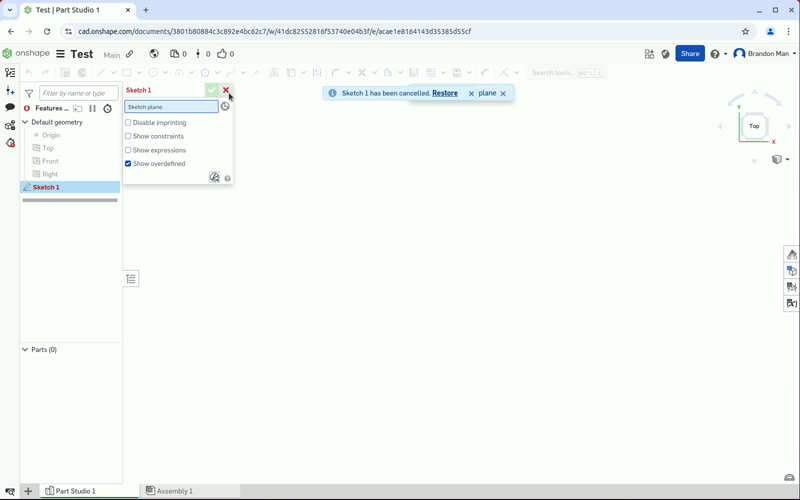
mouse_move(73, 150)
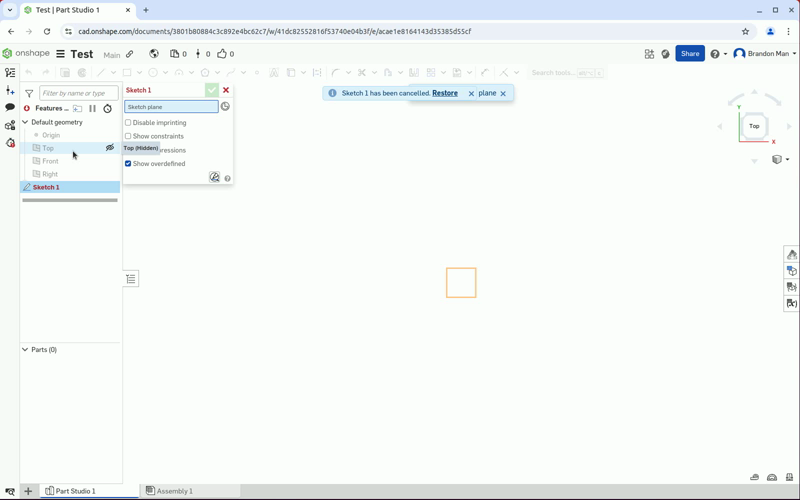
click(73, 150)
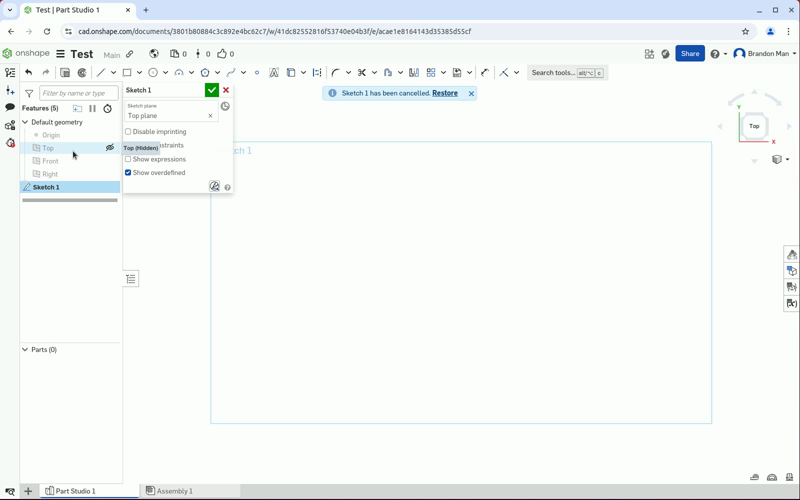
mouse_move(73, 352)
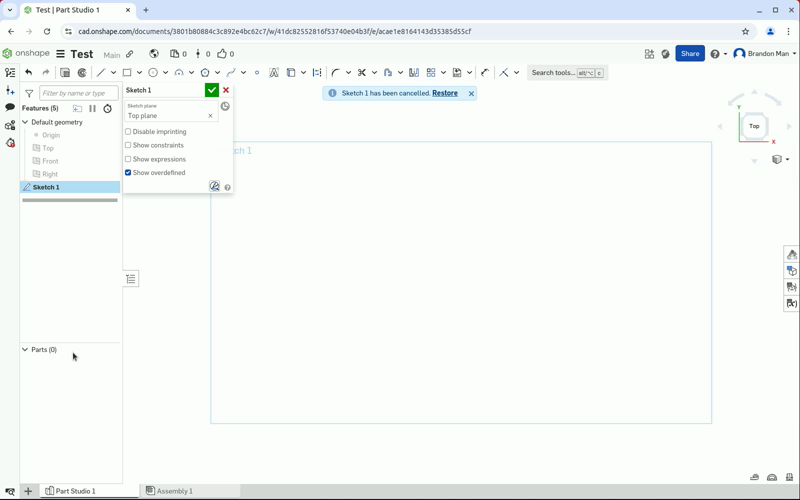
key(y)
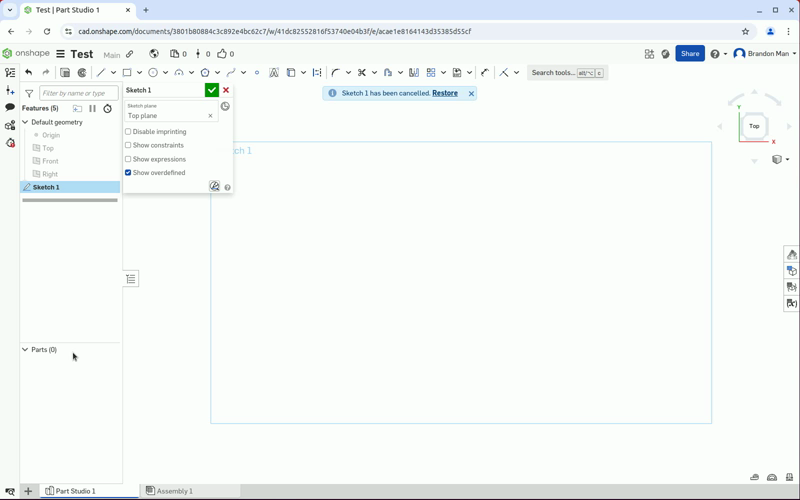
key(c)
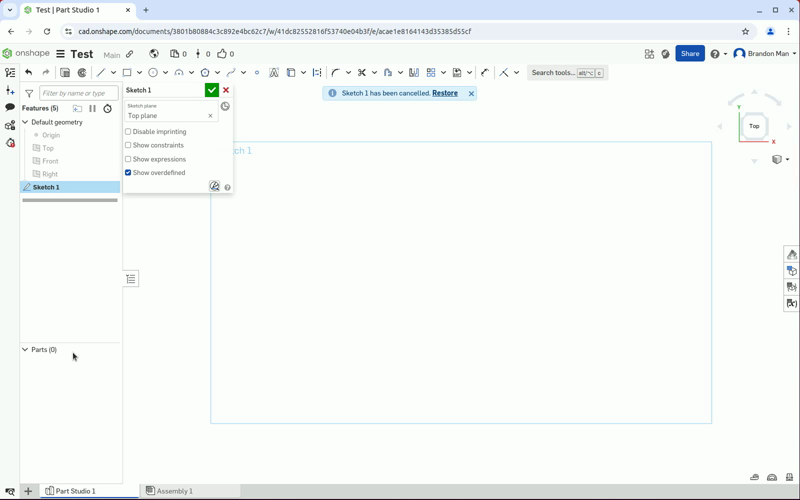
key_down(shift)
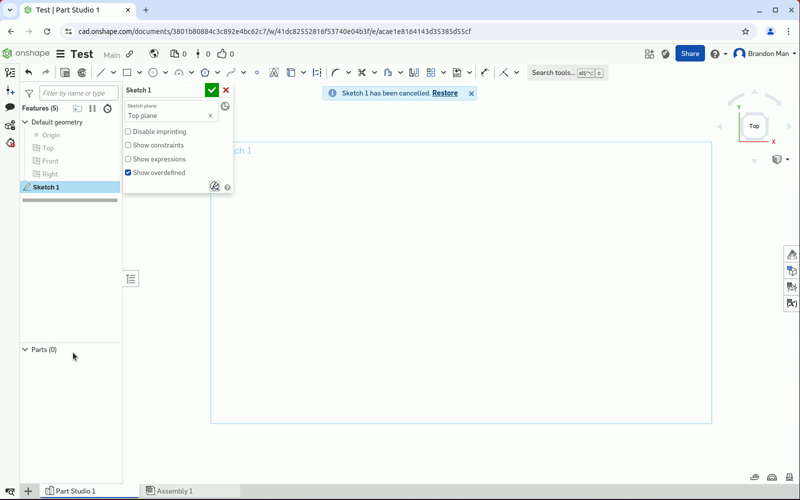
mouse_move(461, 282)
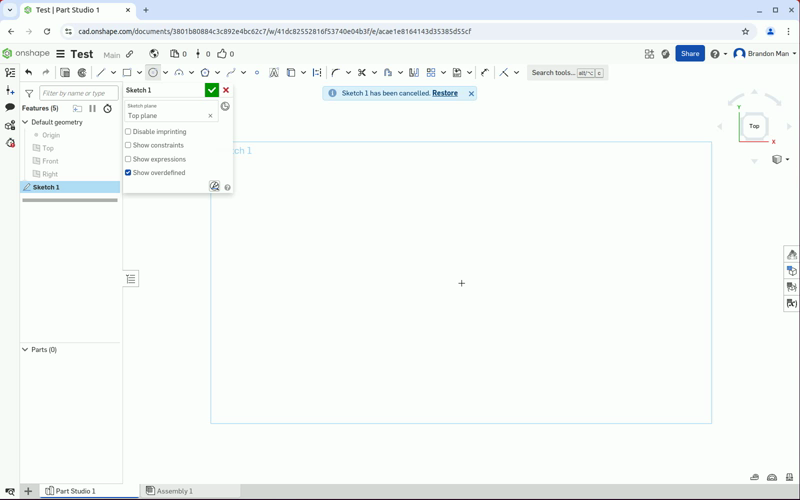
click(461, 282)
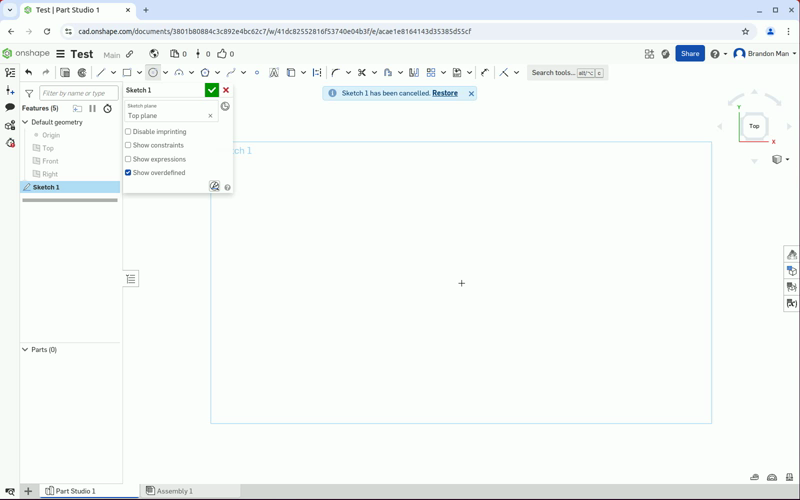
key_up(shift)
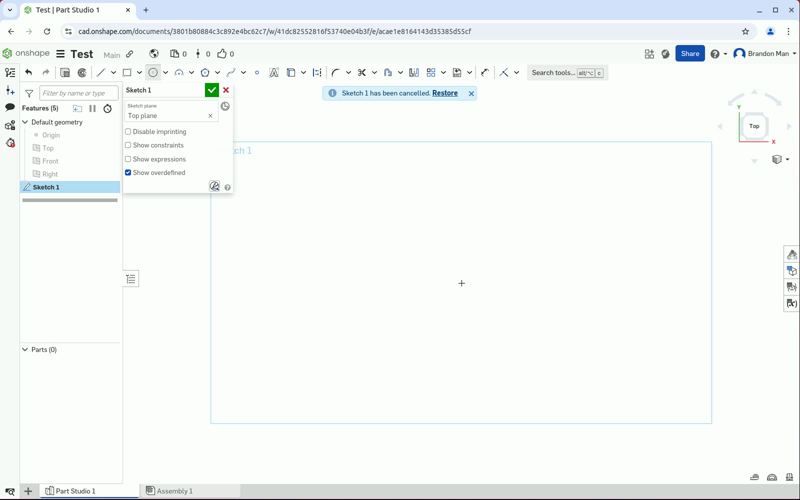
mouse_move(464, 282)
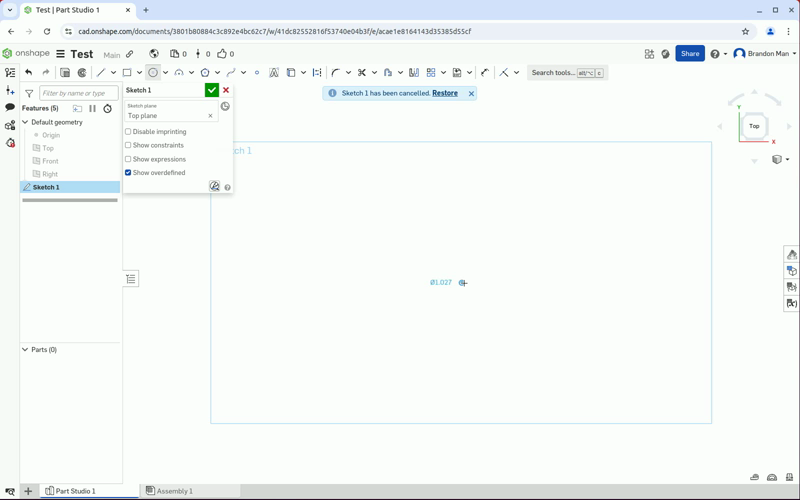
scroll(6)
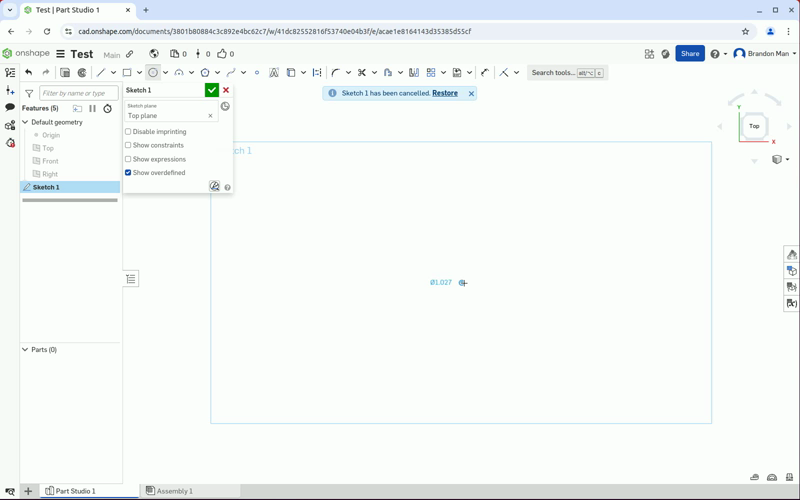
scroll(6)
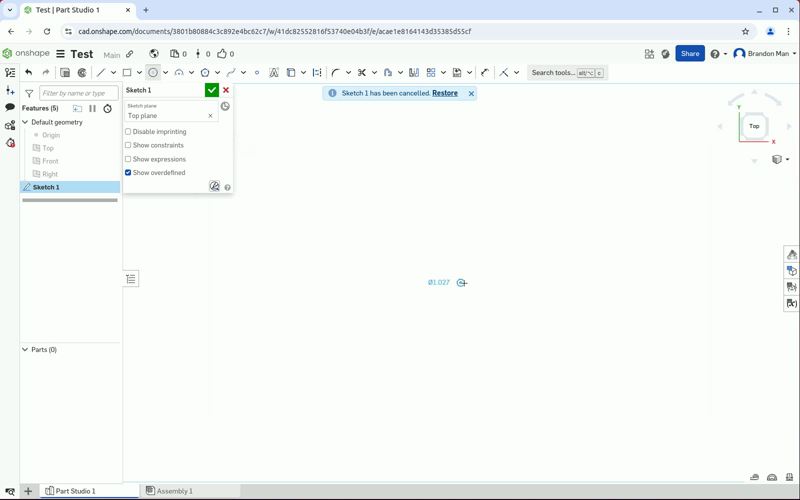
scroll(6)
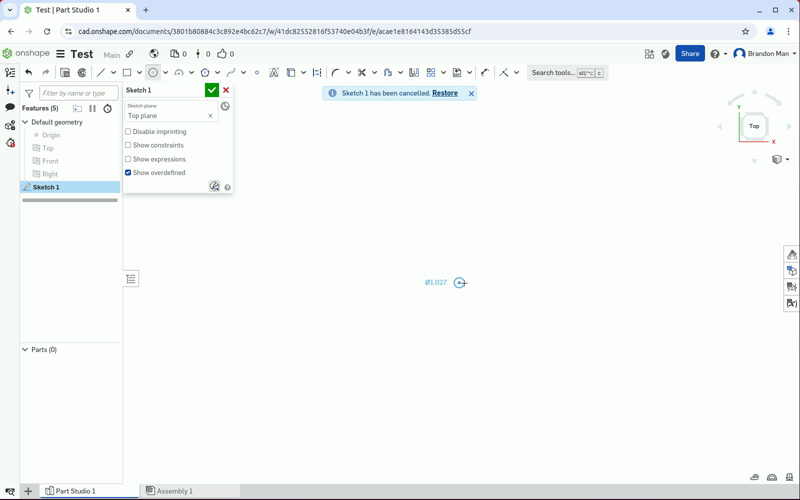
scroll(6)
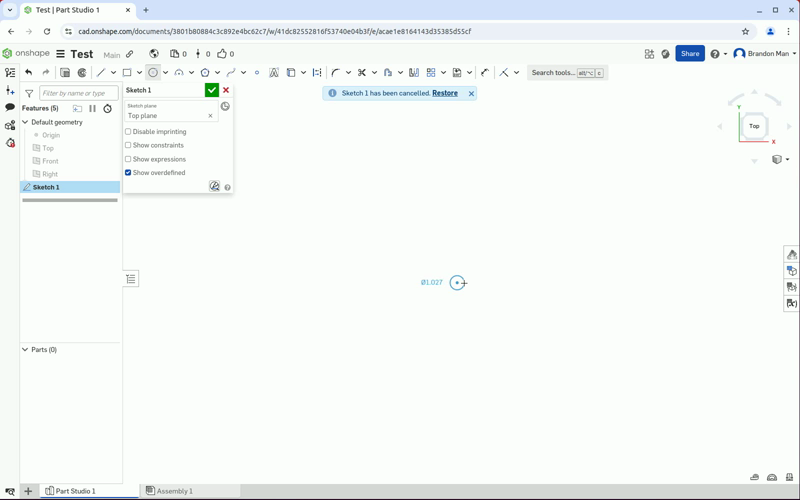
scroll(6)
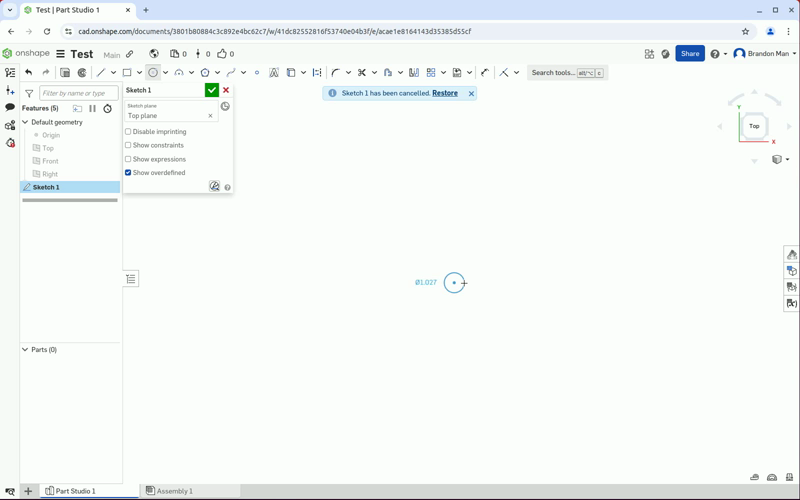
scroll(6)
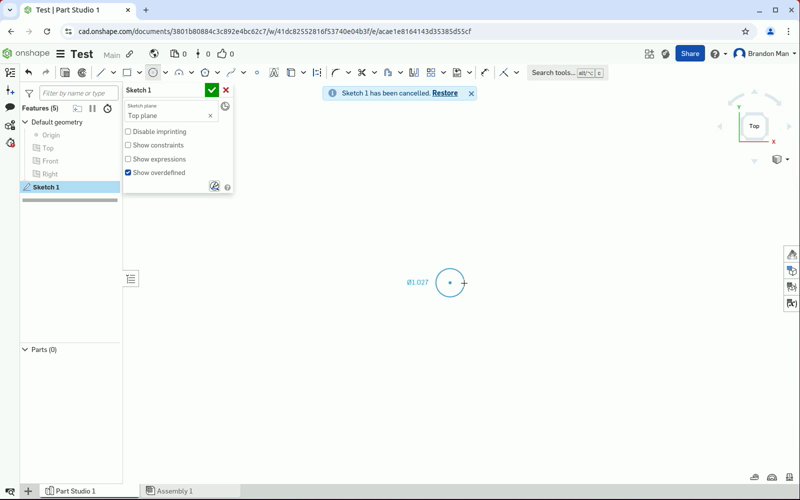
scroll(6)
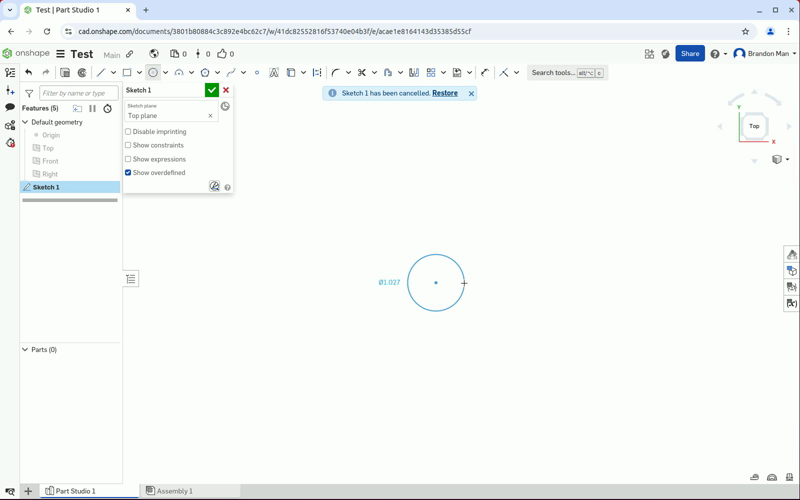
click(464, 282)
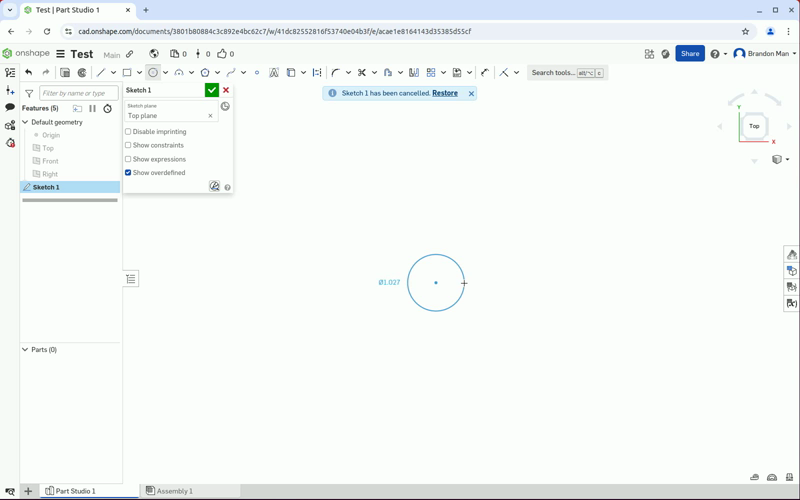
scroll(-6)
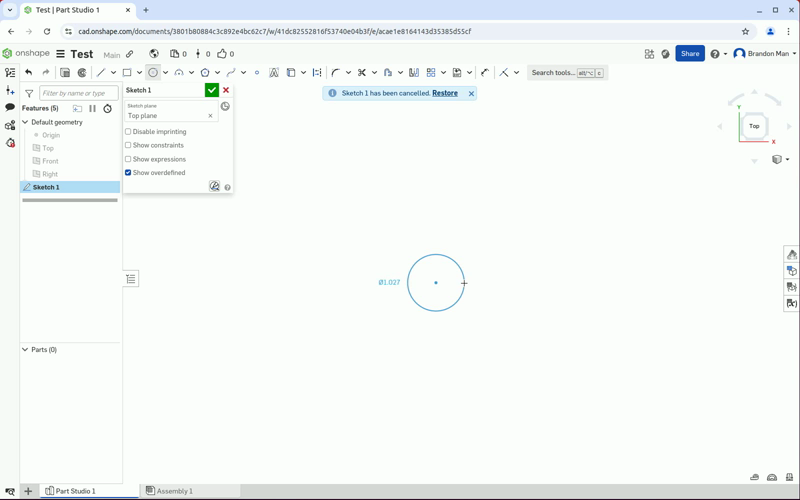
scroll(-6)
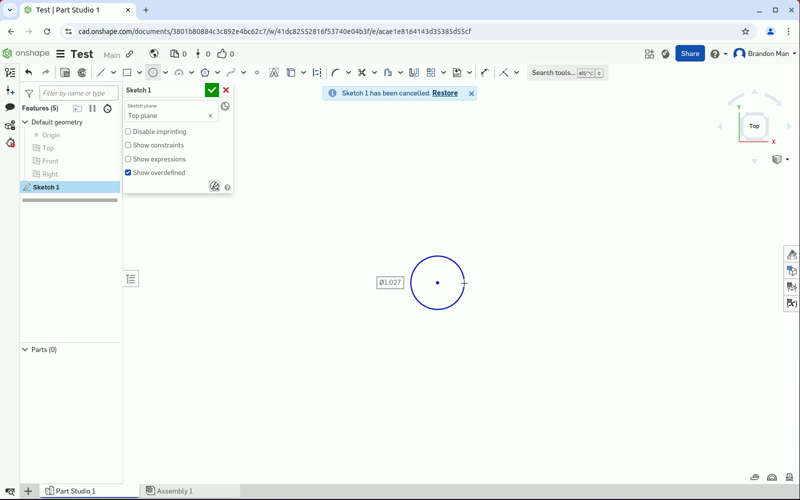
scroll(-6)
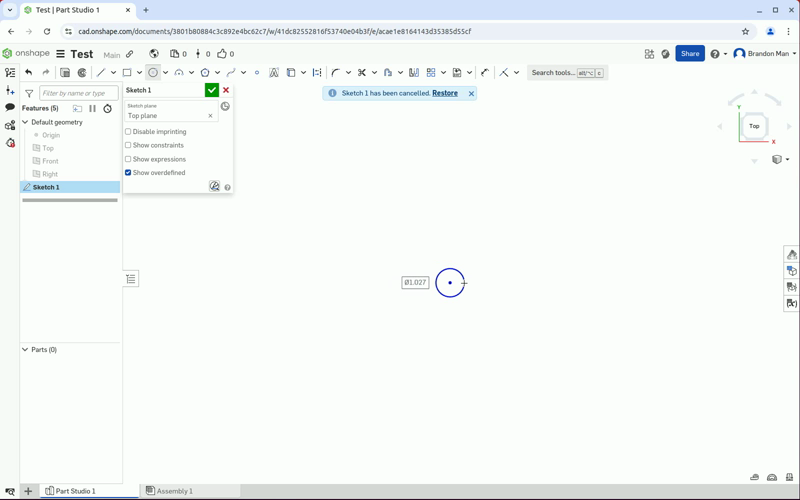
scroll(-6)
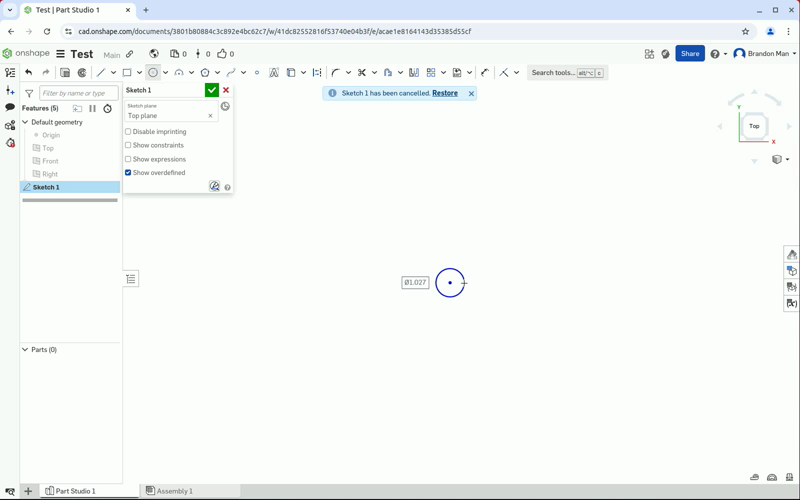
scroll(-6)
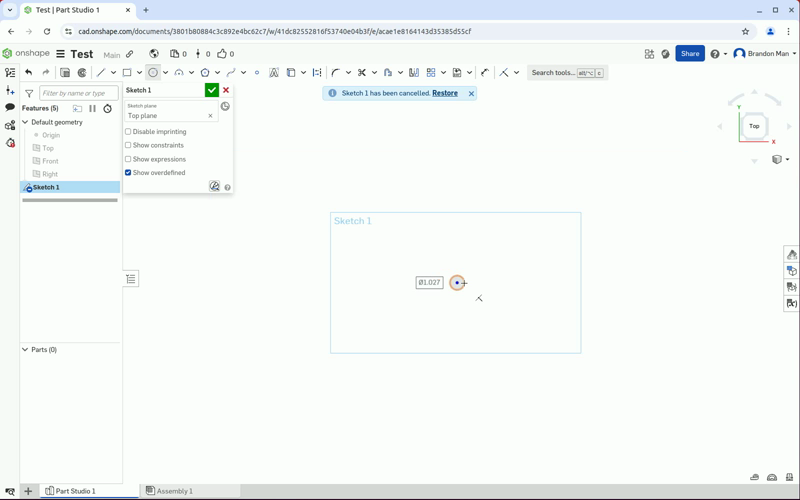
scroll(-6)
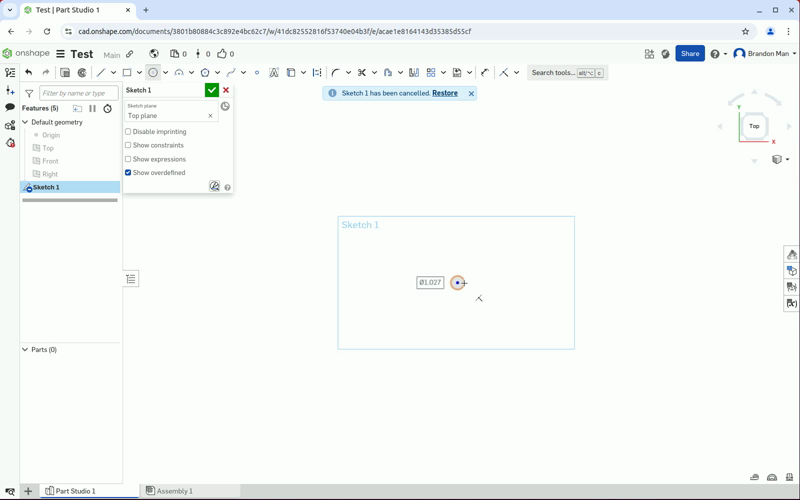
scroll(-6)
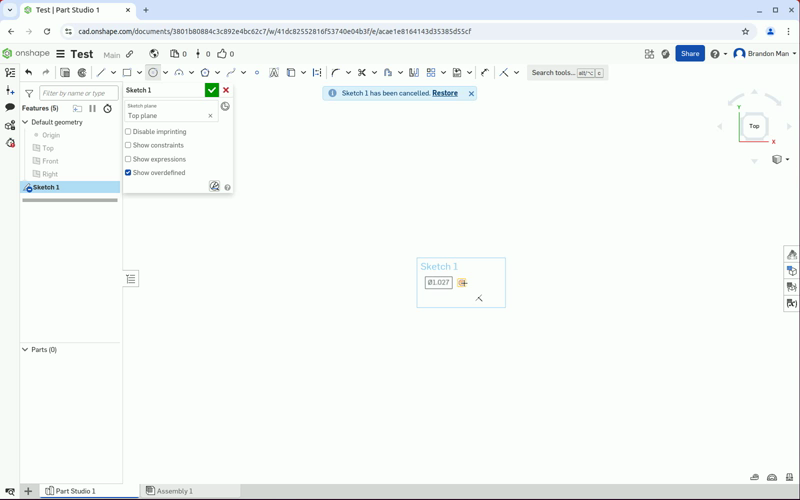
key(esc)
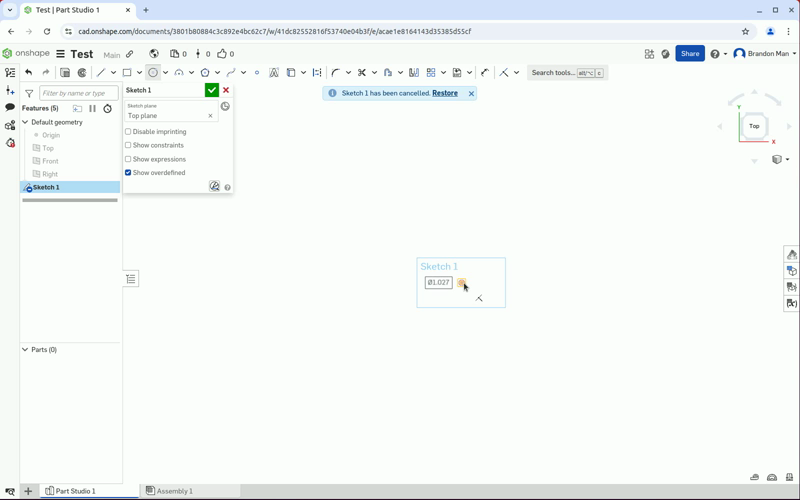
mouse_move(463, 282)
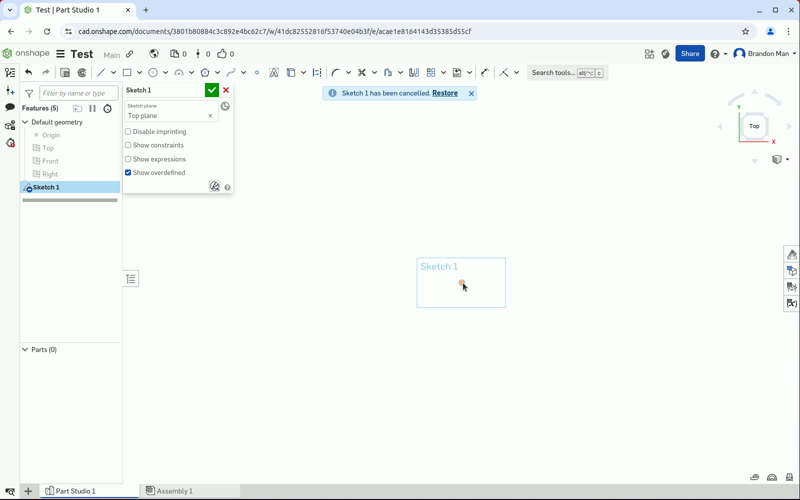
scroll(6)
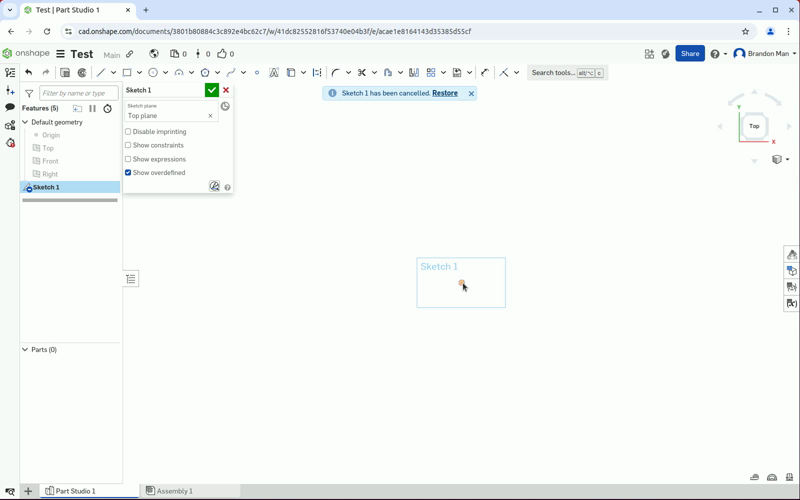
scroll(6)
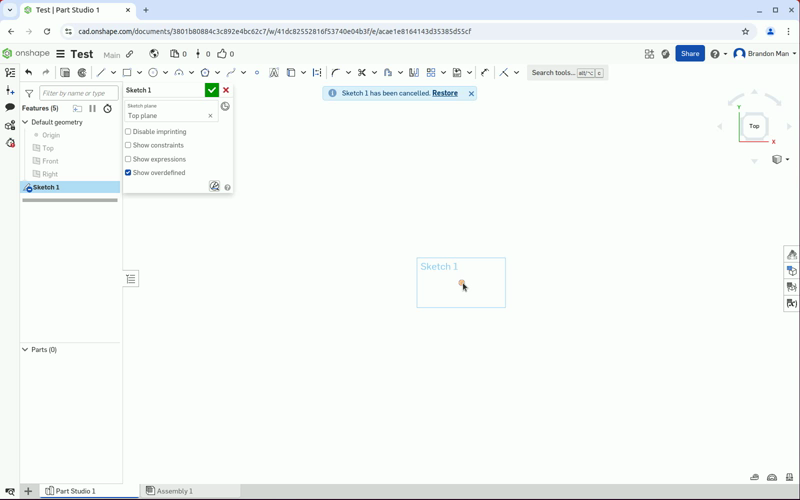
scroll(6)
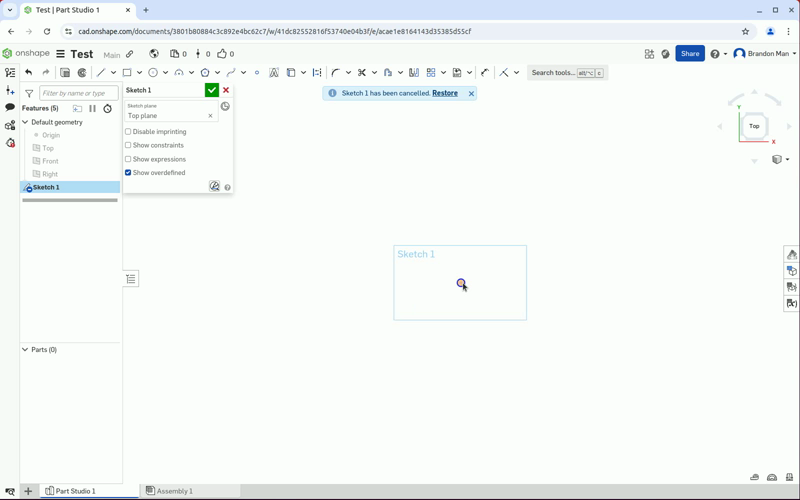
scroll(6)
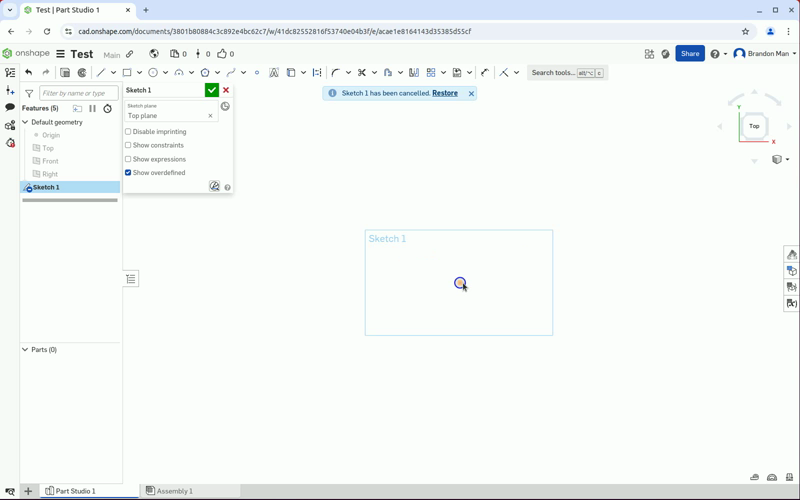
scroll(6)
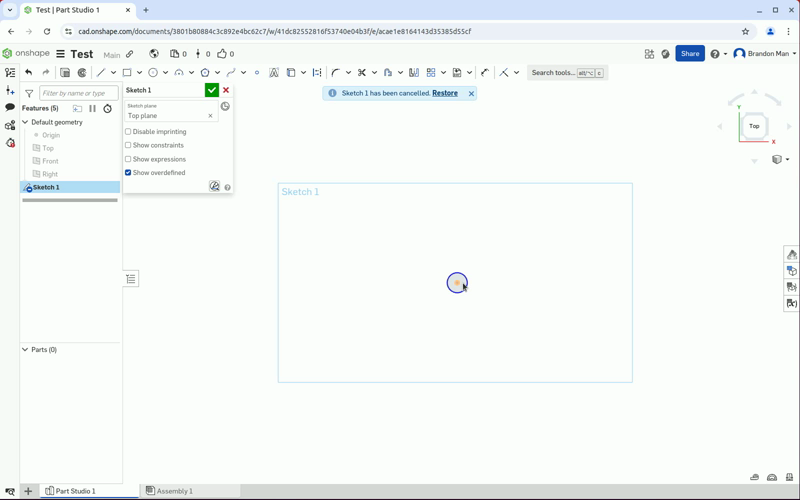
scroll(6)
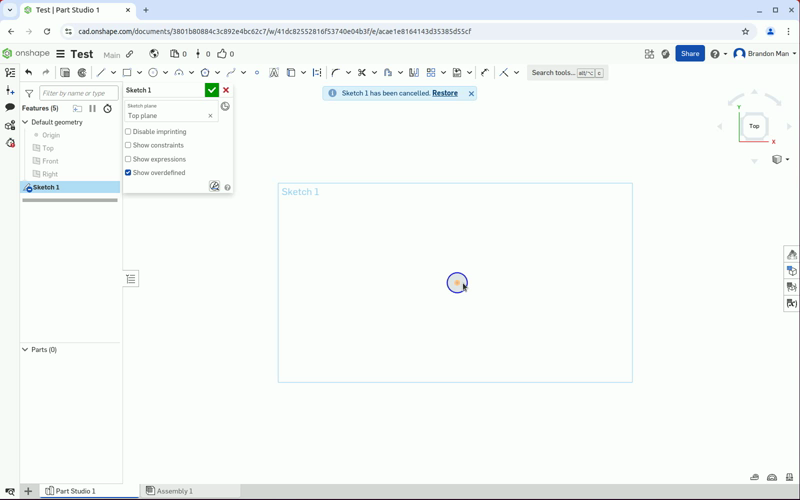
scroll(6)
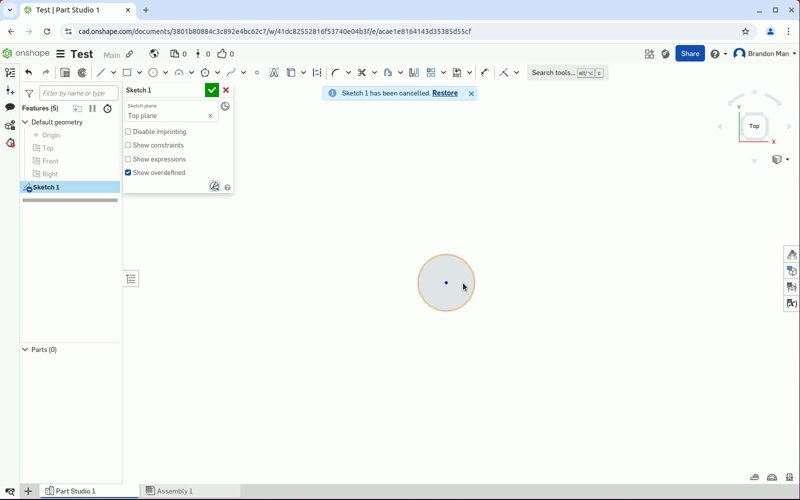
click(463, 282)
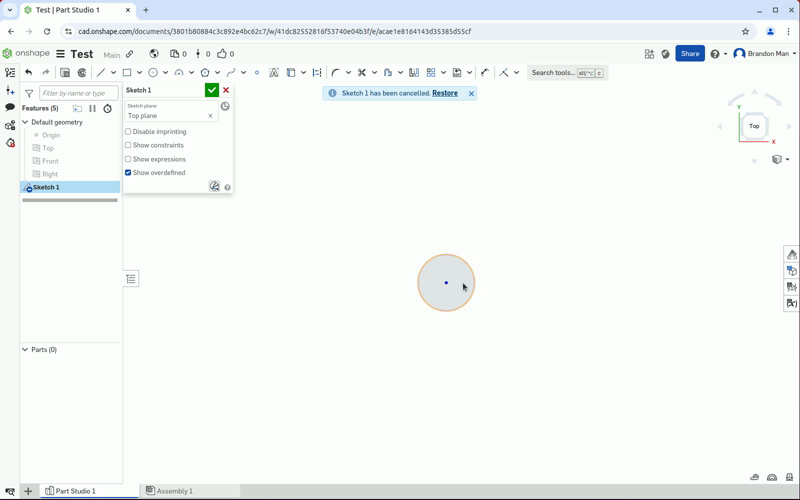
scroll(-6)
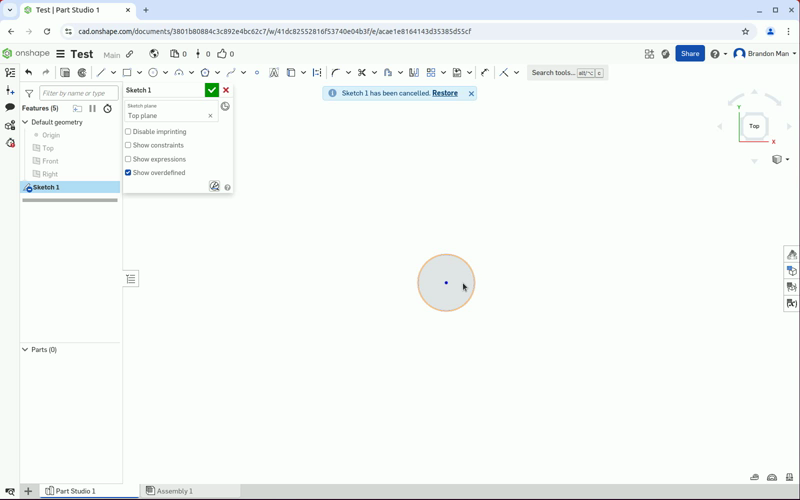
scroll(-6)
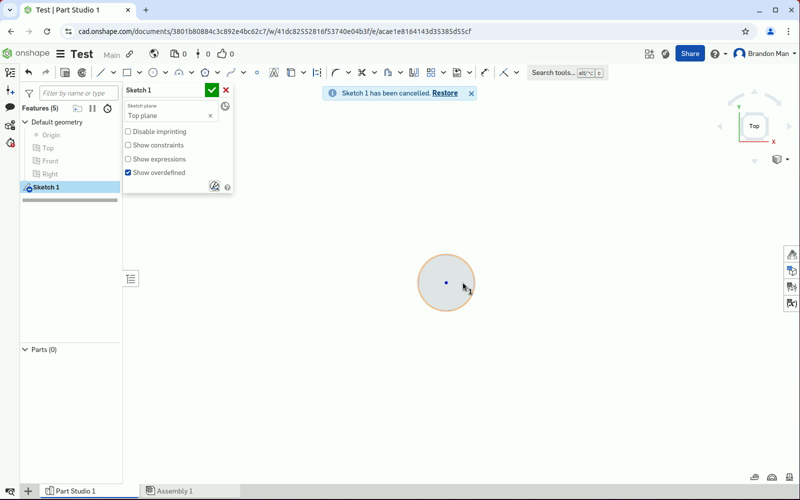
scroll(-6)
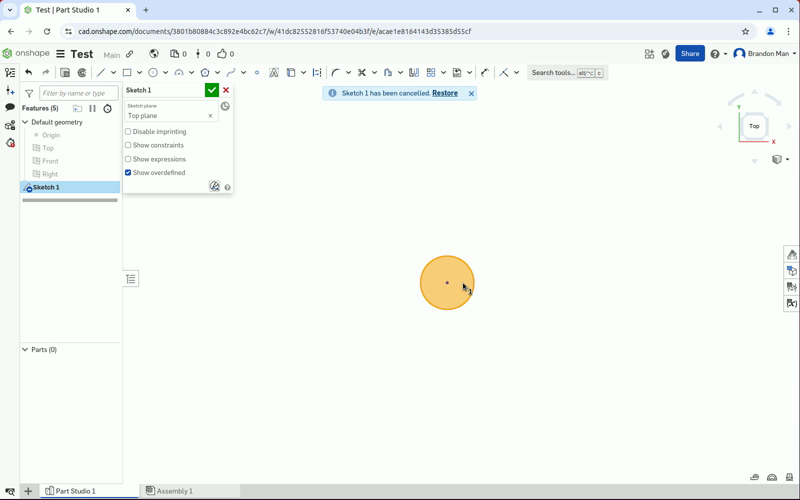
scroll(-6)
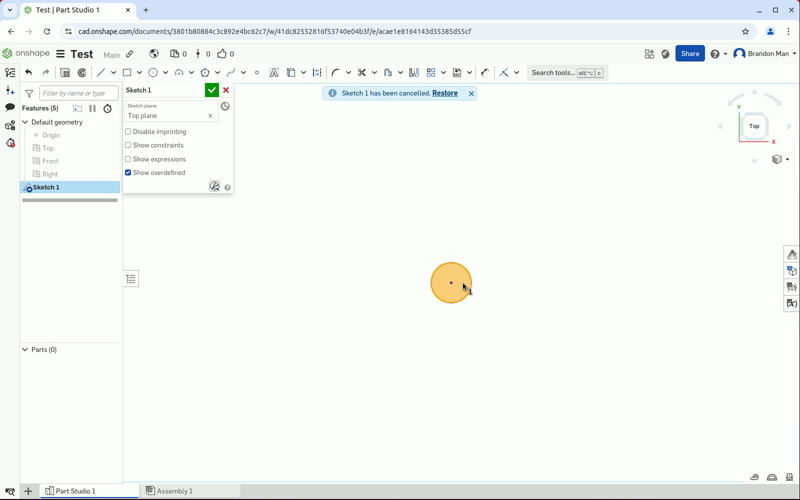
scroll(-6)
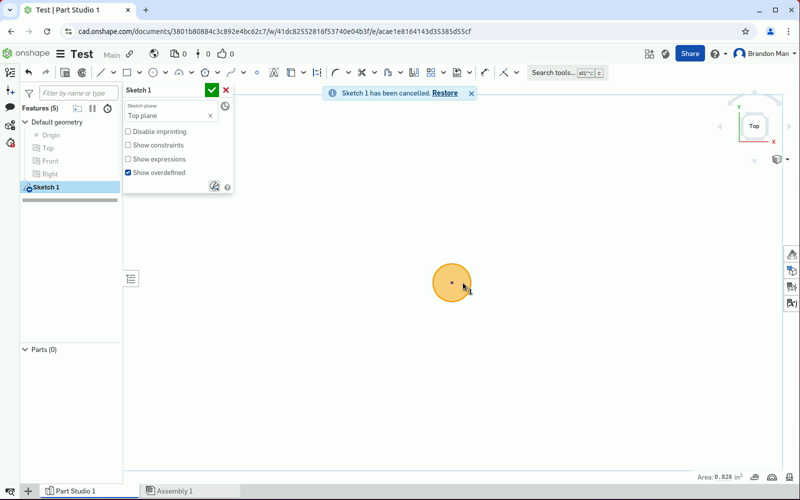
scroll(-6)
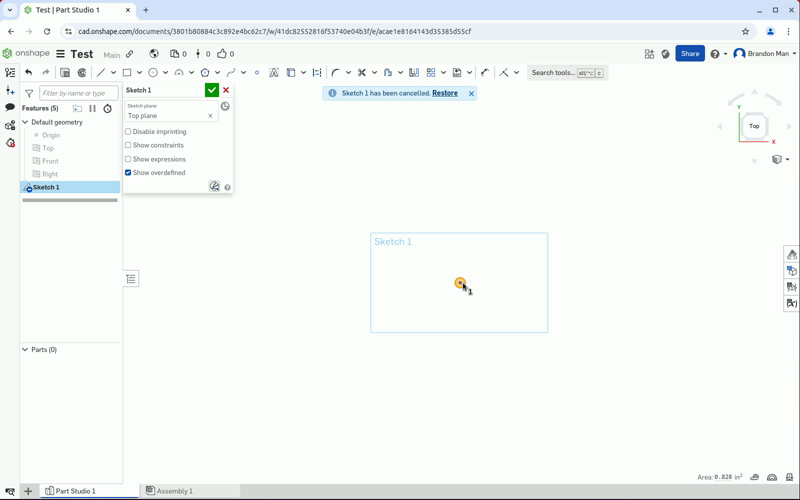
scroll(-6)
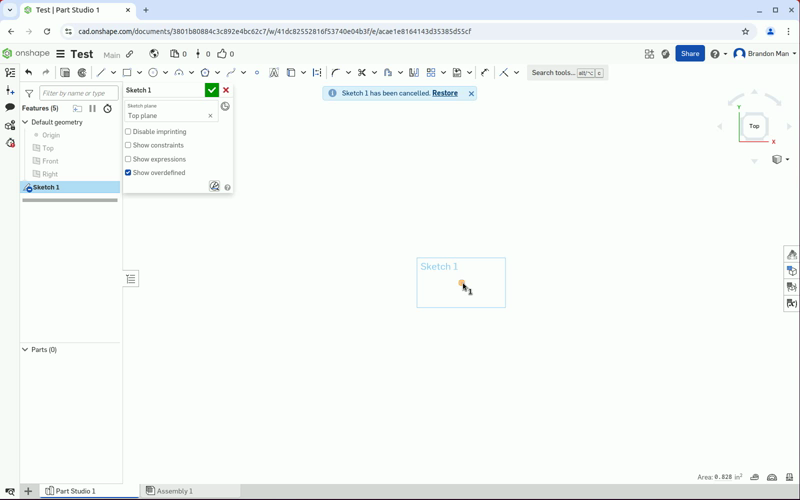
mouse_move(73, 352)
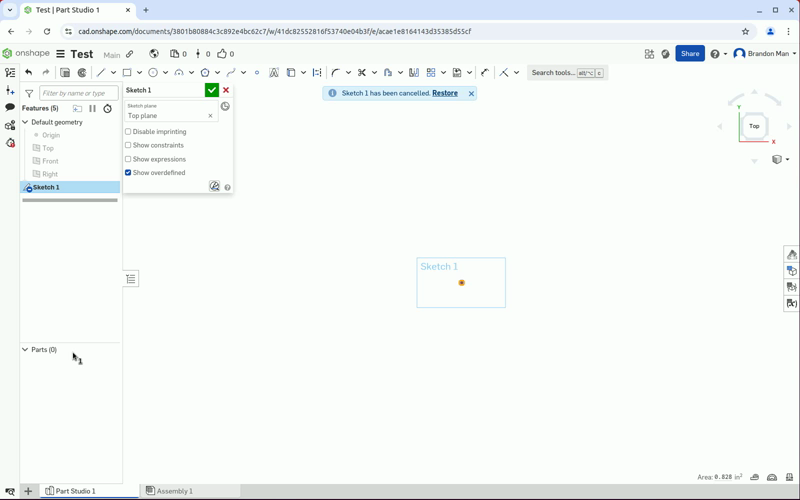
key(shift+y)
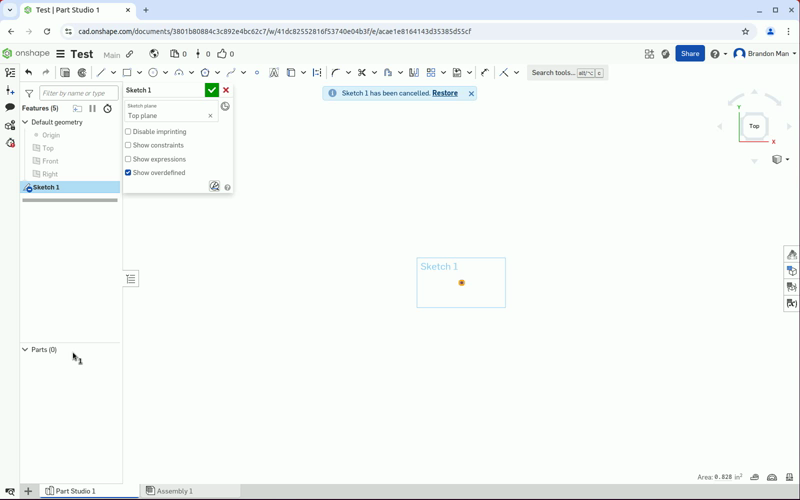
key(shift+e)
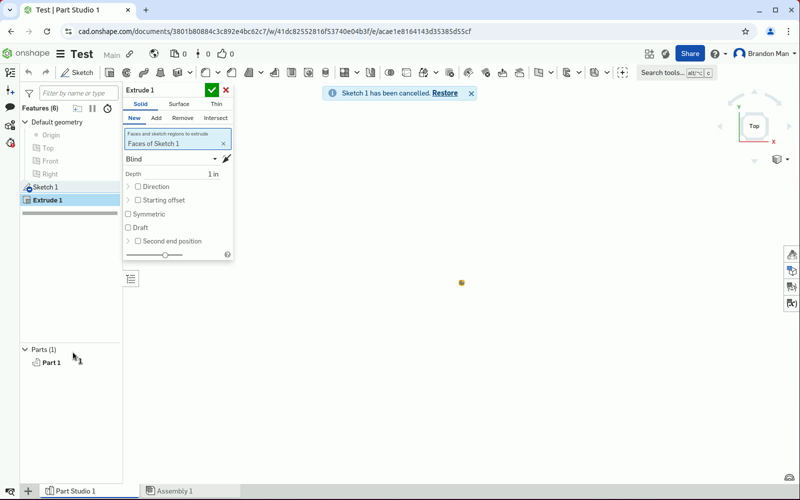
mouse_move(143, 106)
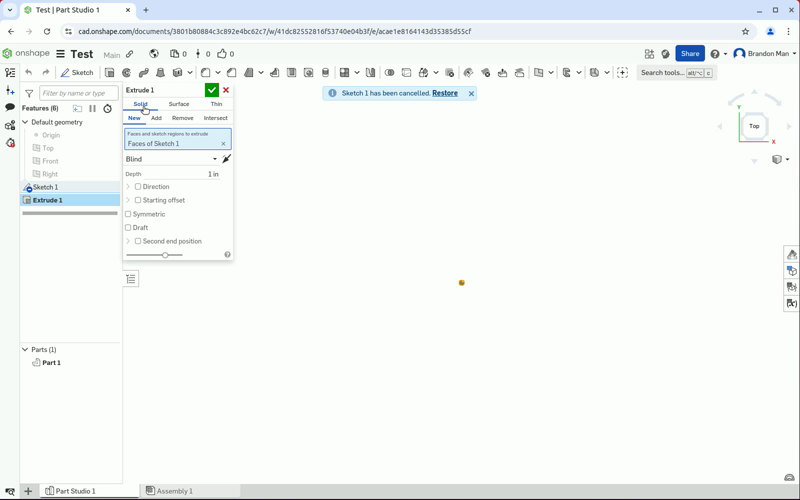
click(143, 106)
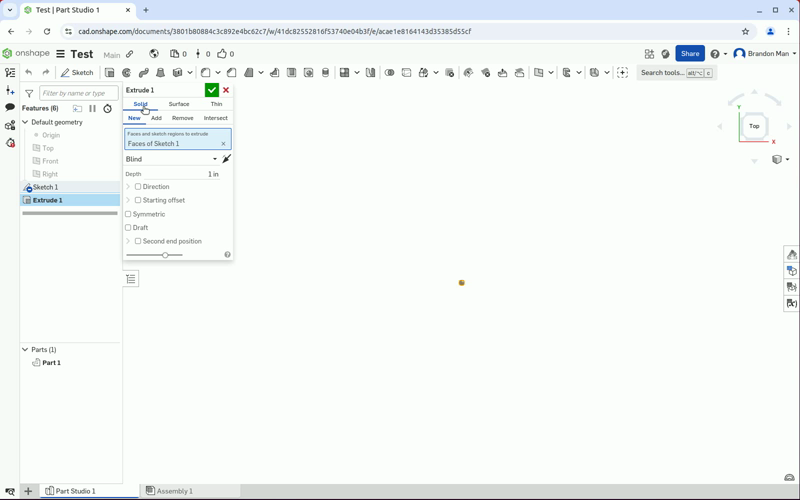
mouse_move(137, 120)
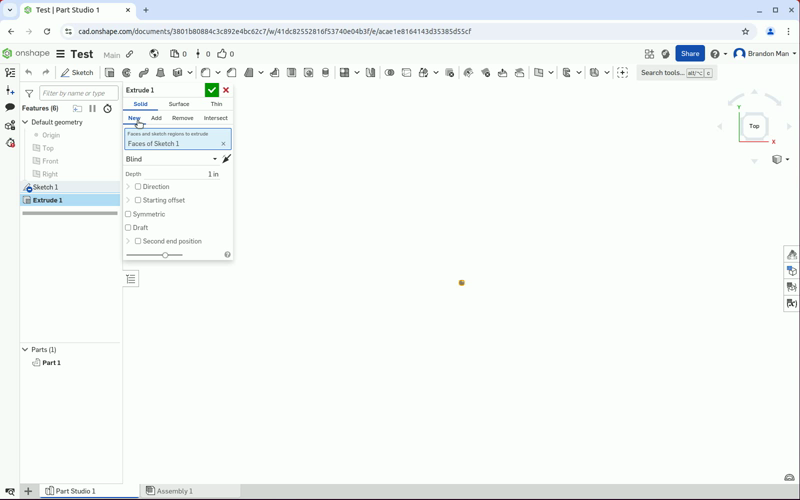
click(137, 120)
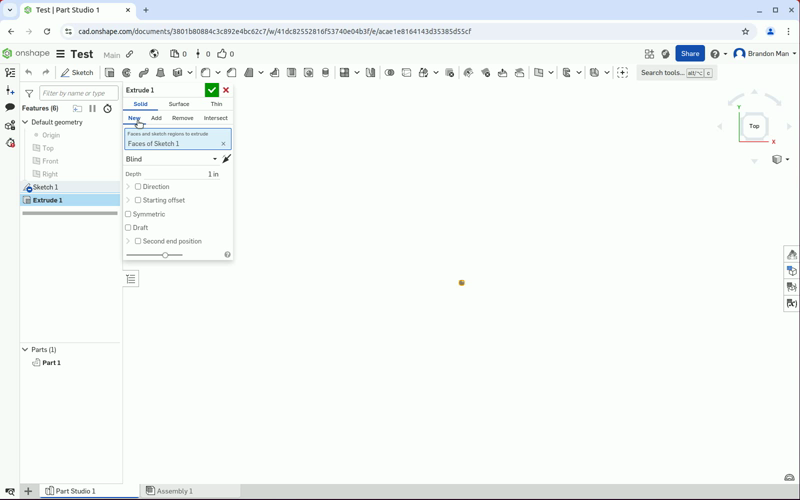
key(tab, 4)
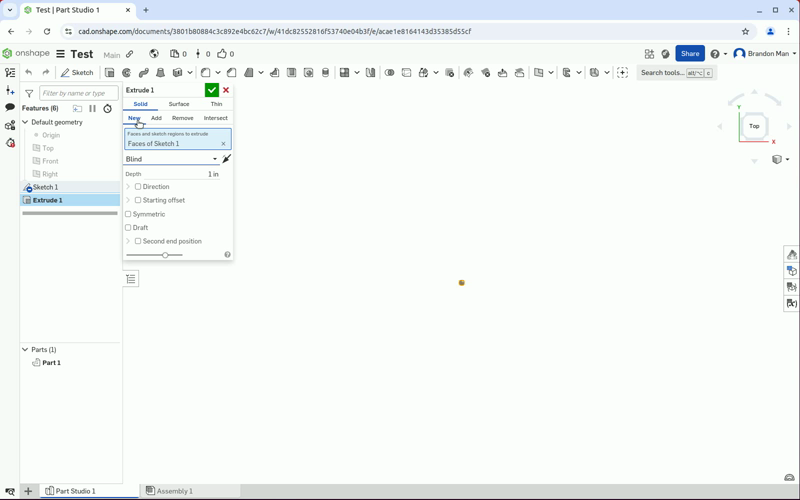
text(23.108)
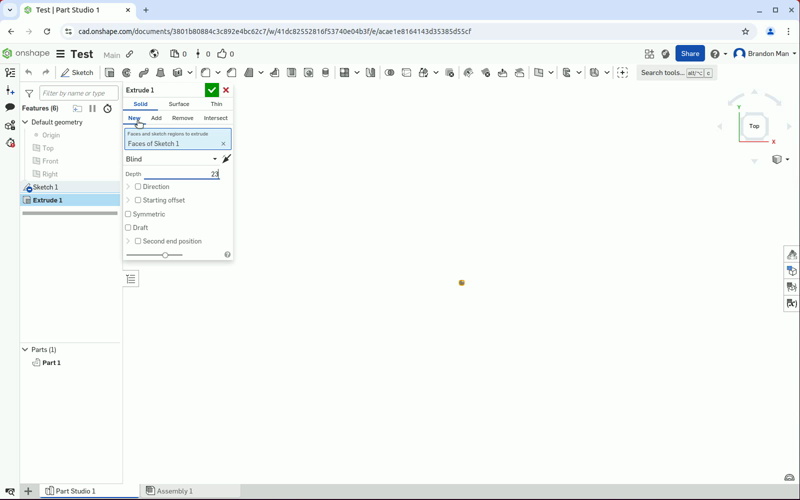
key(enter)
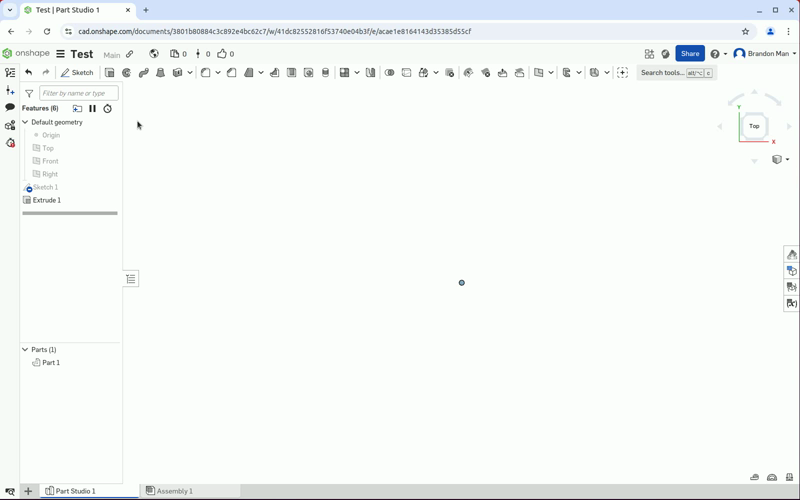
key(shift+h)
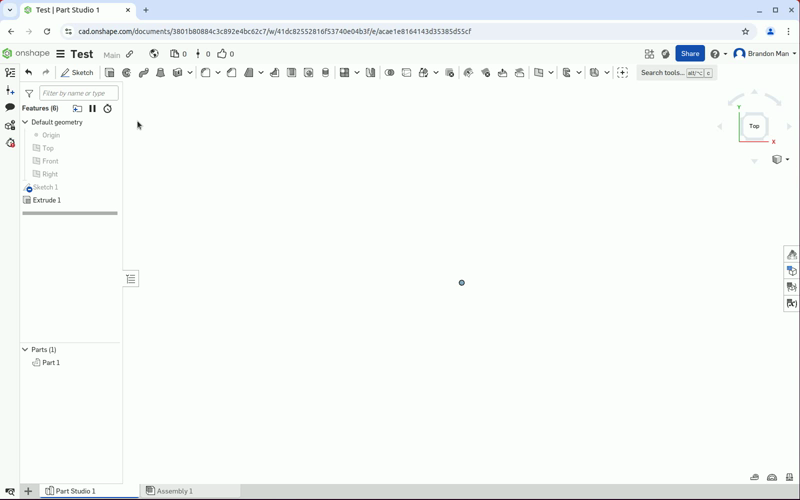
key(shift+h)
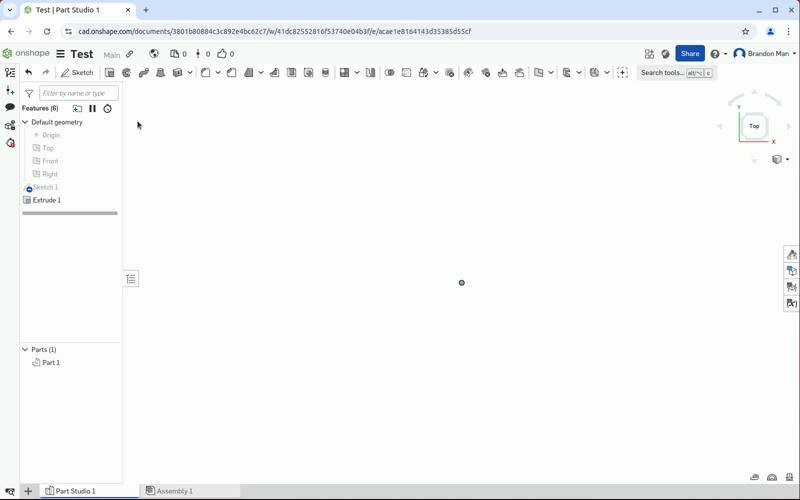
mouse_move(73, 189)
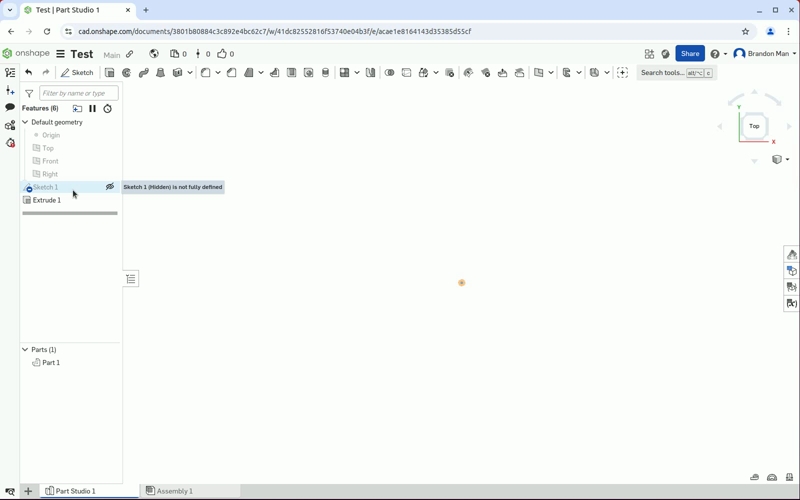
click(73, 189)
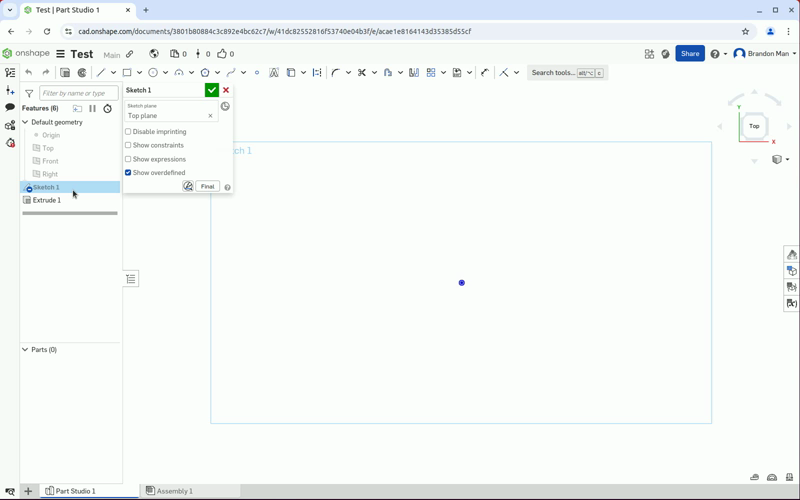
mouse_move(229, 92)
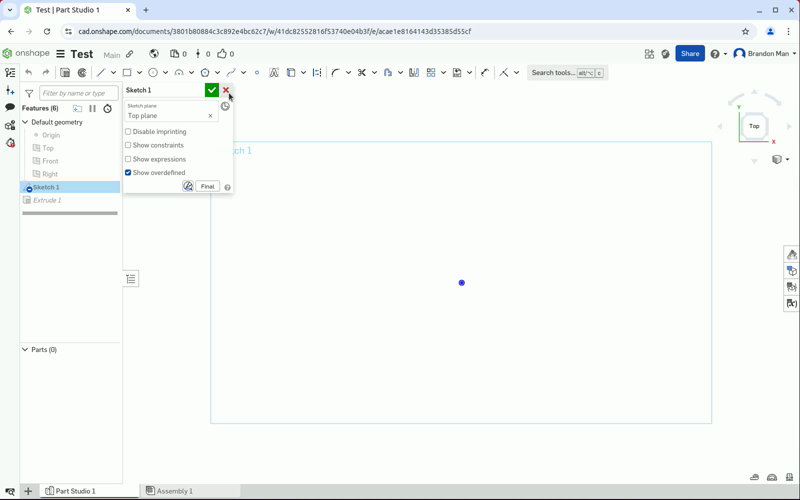
click(229, 92)
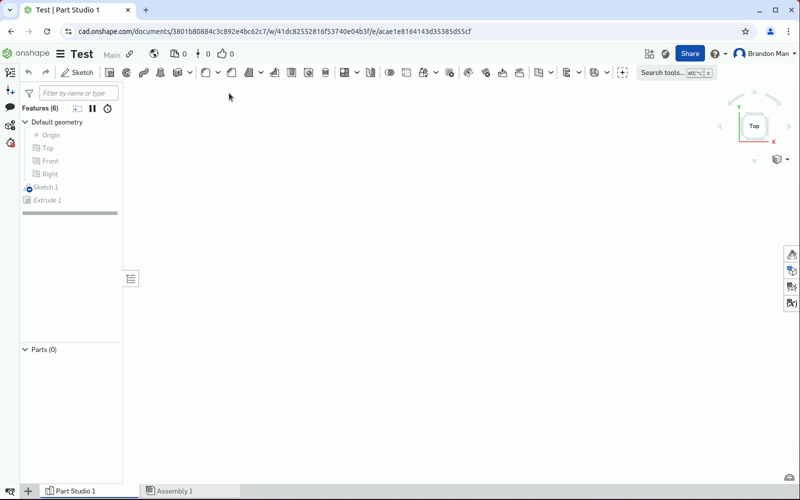
mouse_move(73, 352)
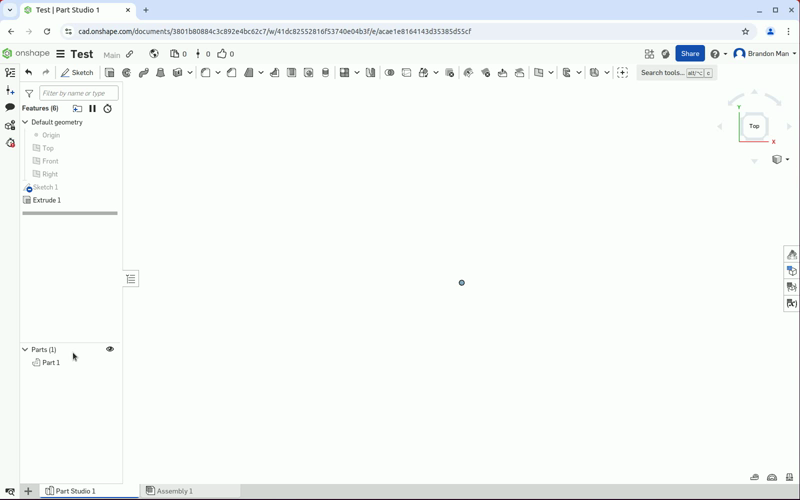
key(y)
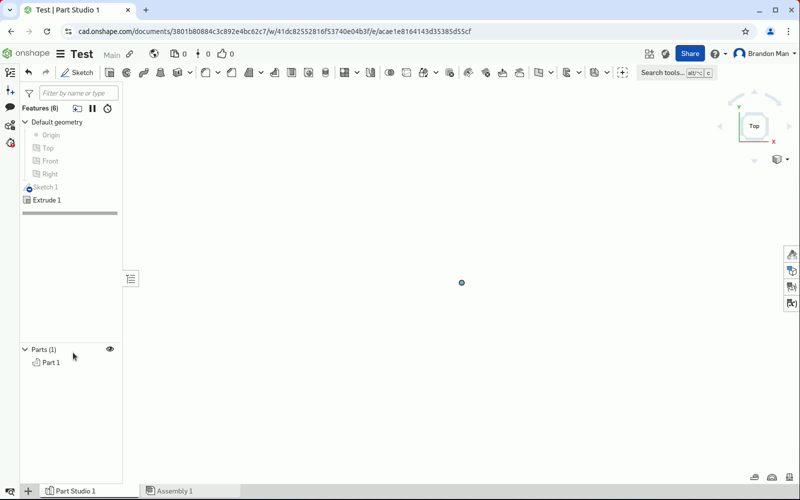
key(shift+p)
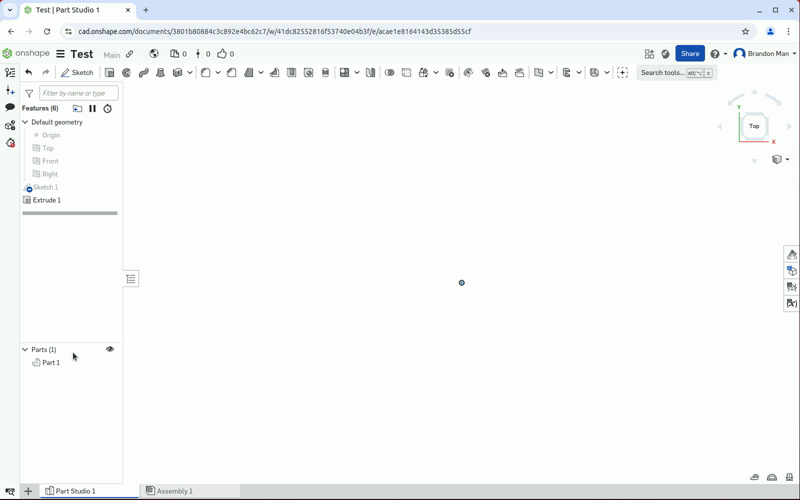
key(space)
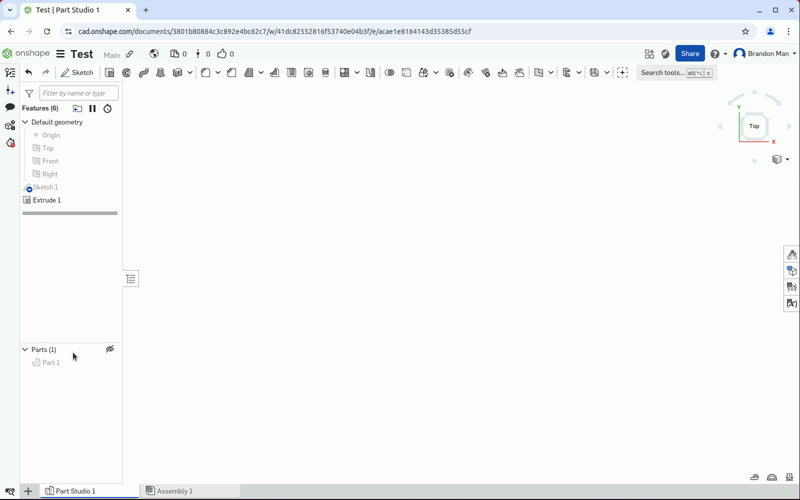
key_down(shift)
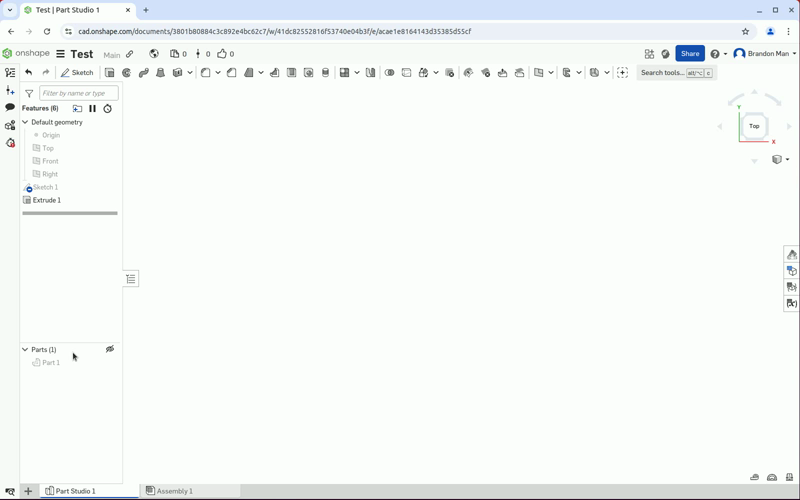
key(up)
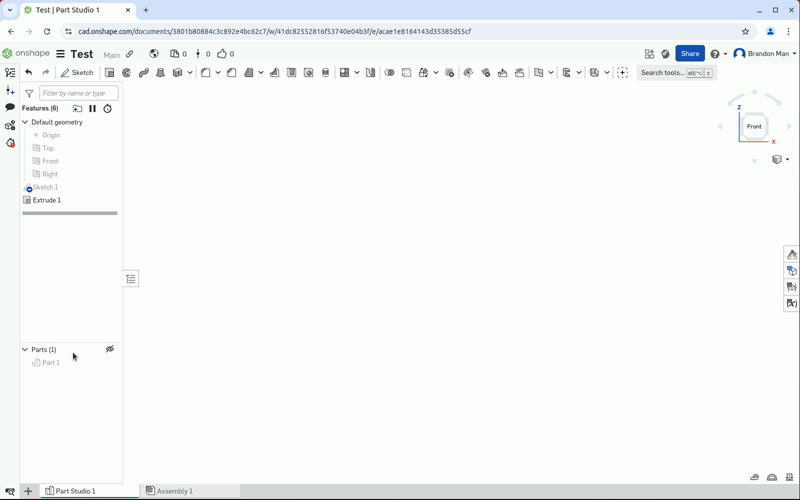
key_up(shift)
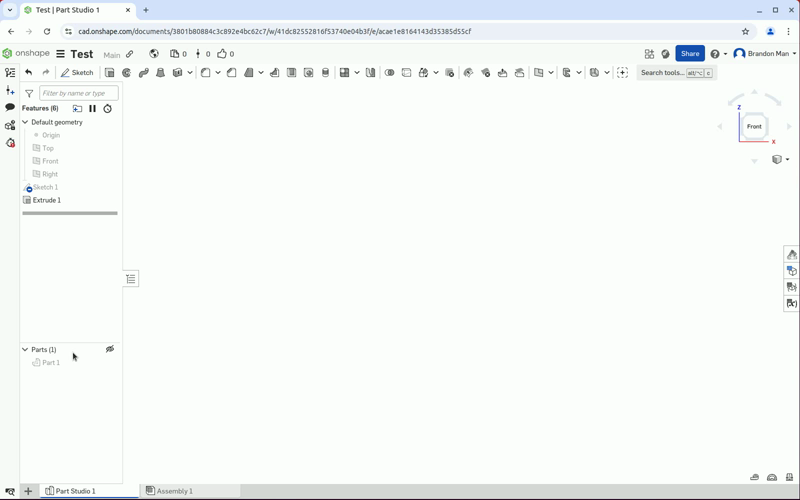
mouse_move(73, 352)
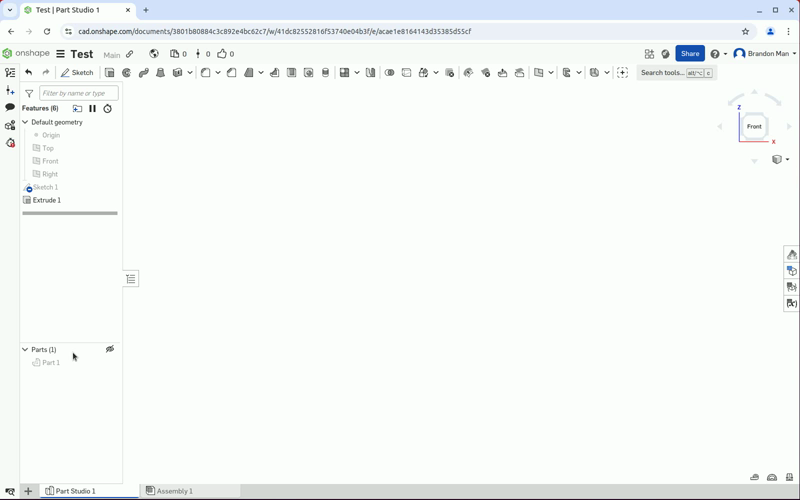
key(shift+y)
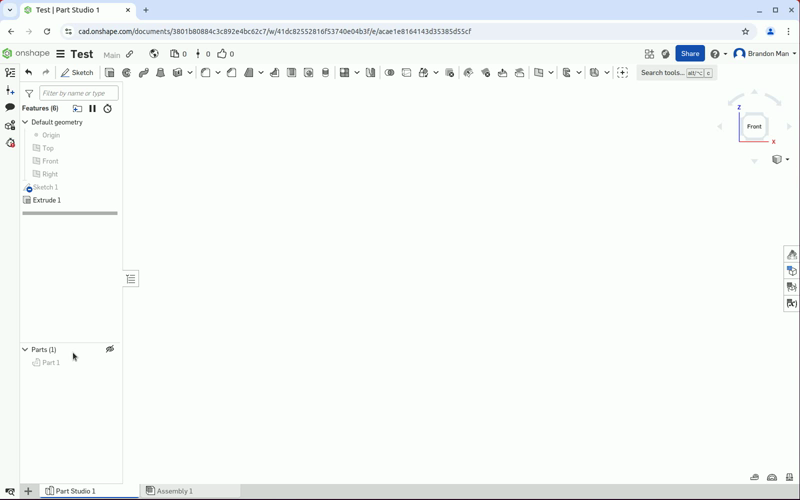
key(shift+s)
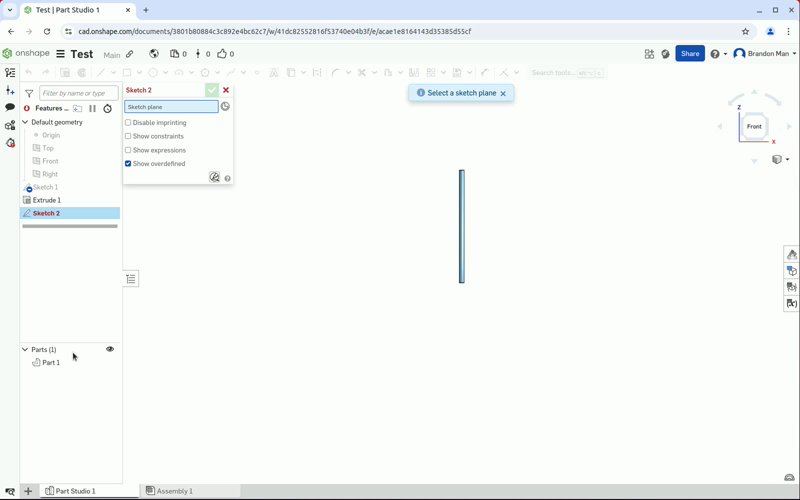
mouse_move(73, 163)
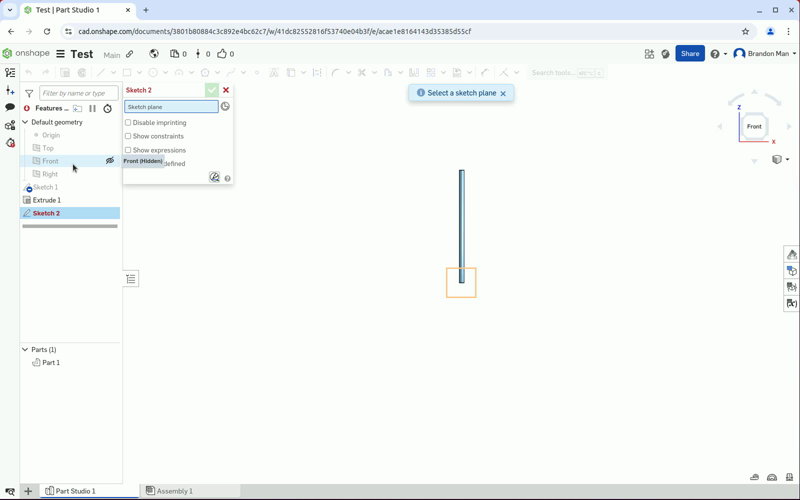
click(73, 163)
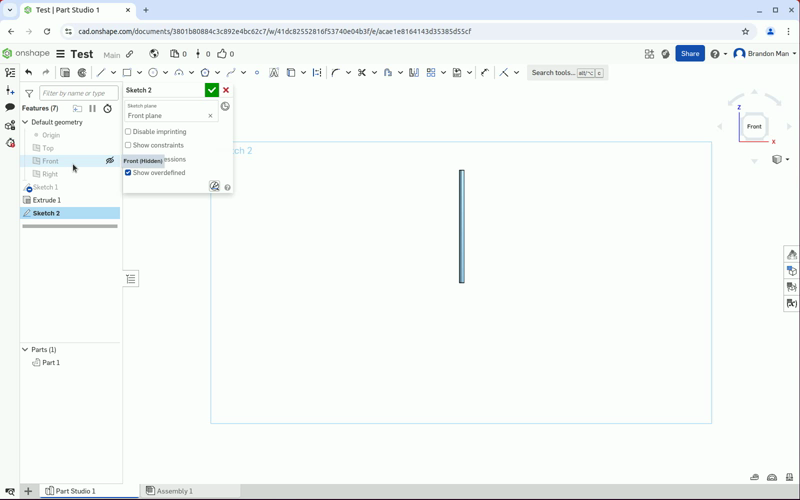
mouse_move(73, 352)
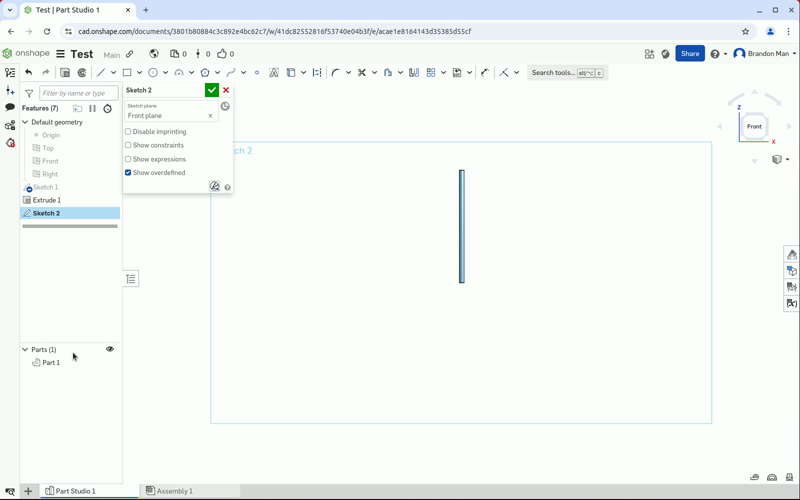
key(y)
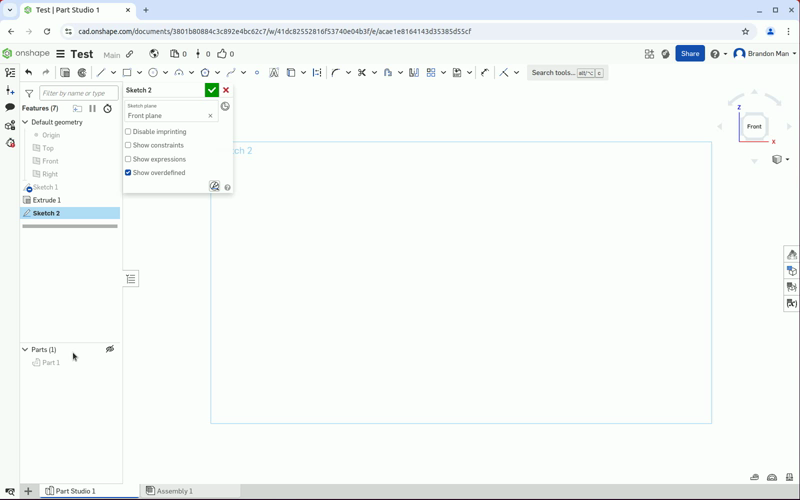
key(l)
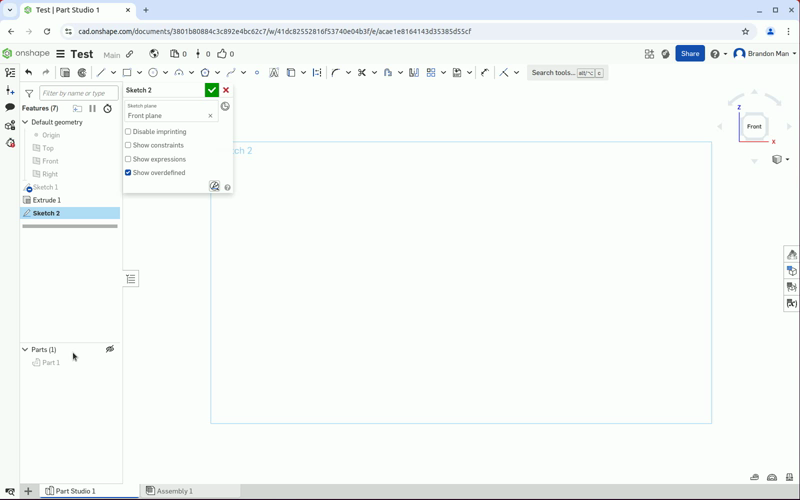
key_down(shift)
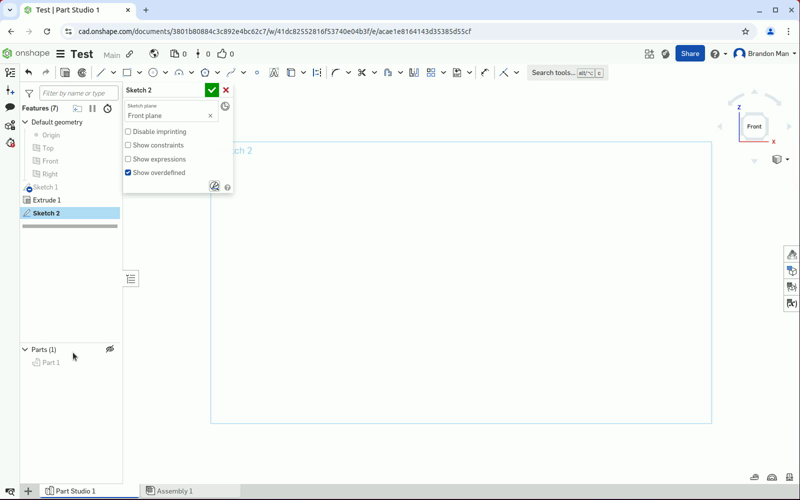
mouse_move(461, 174)
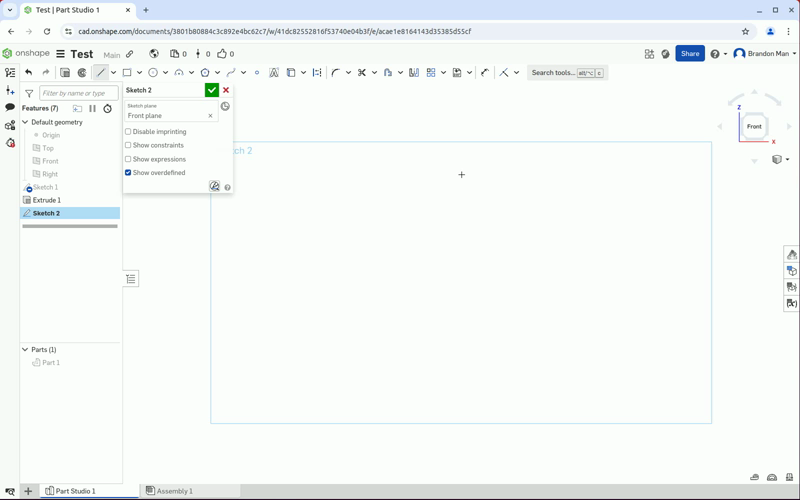
click(461, 174)
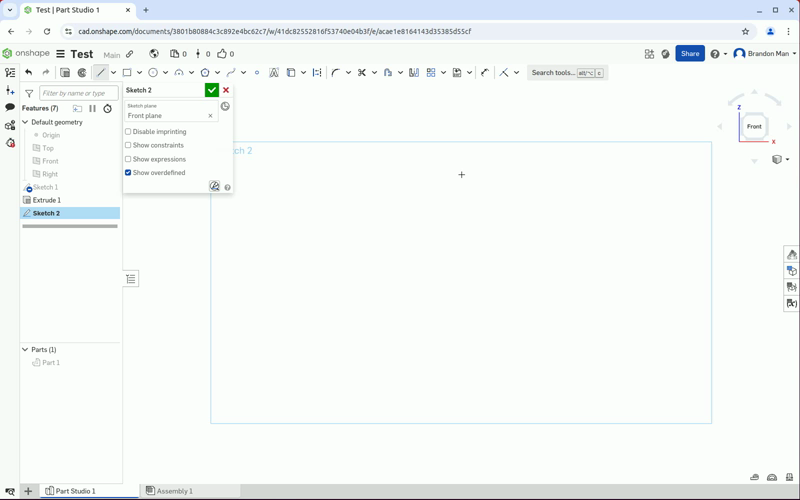
key_up(shift)
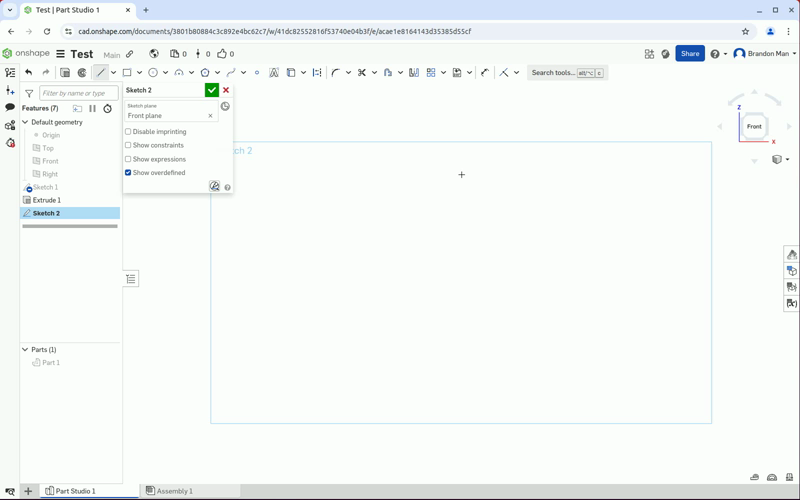
key_down(shift)
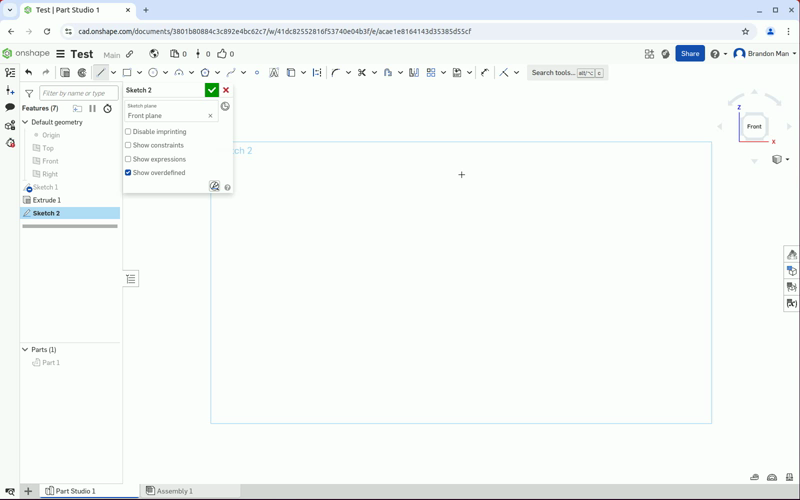
mouse_move(492, 174)
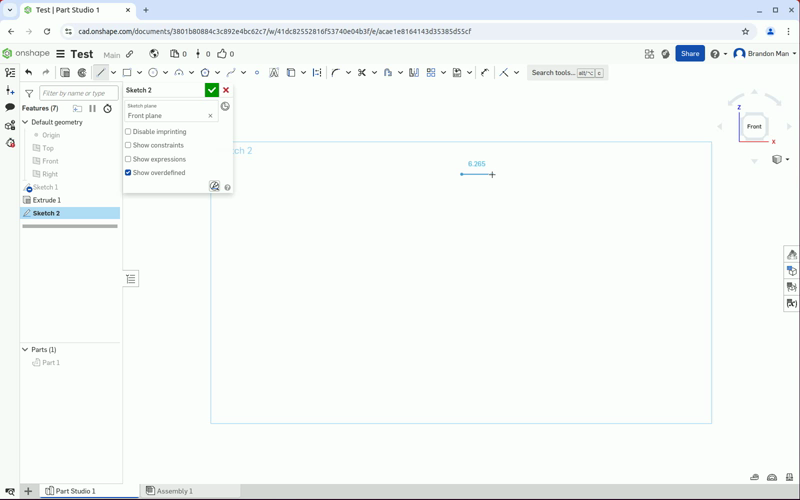
mouse_move(464, 174)
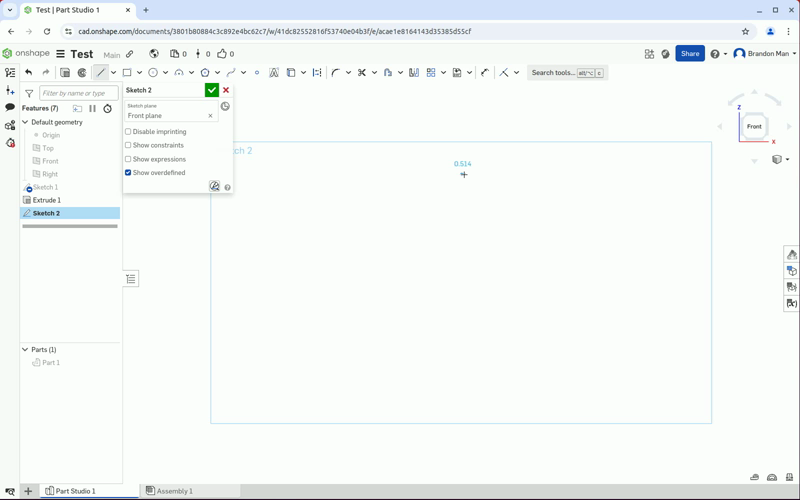
scroll(6)
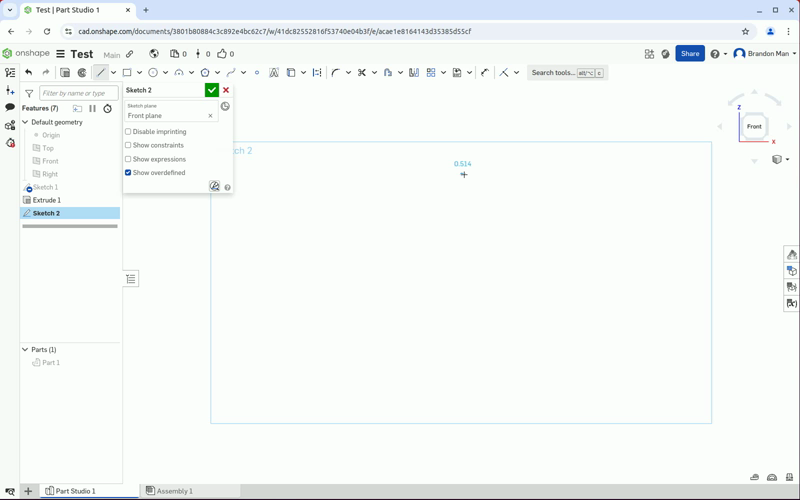
scroll(6)
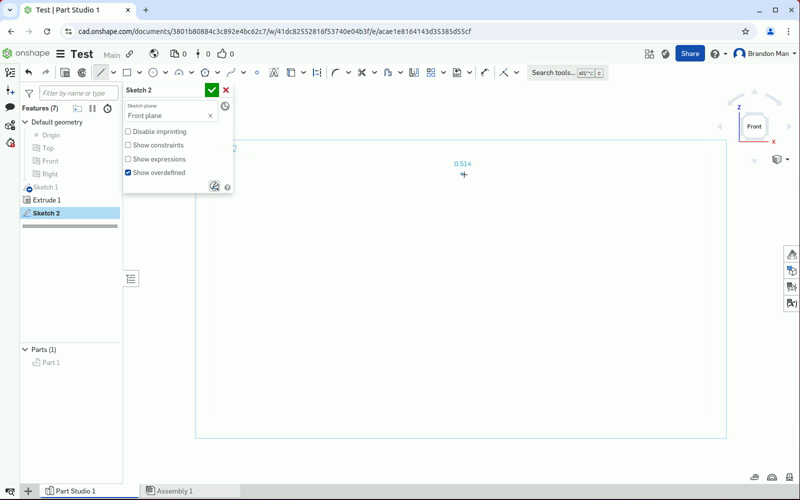
scroll(6)
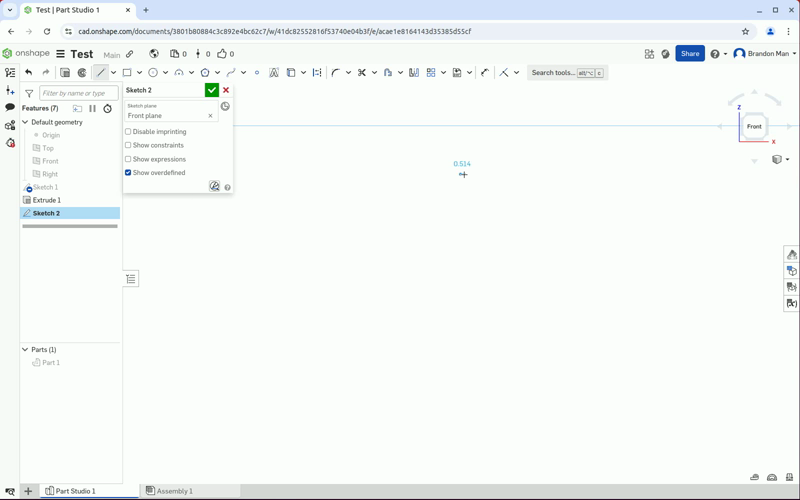
scroll(6)
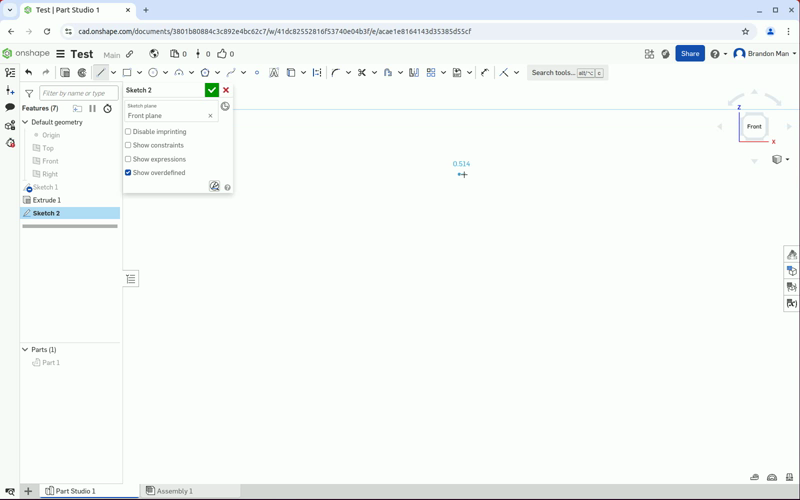
scroll(6)
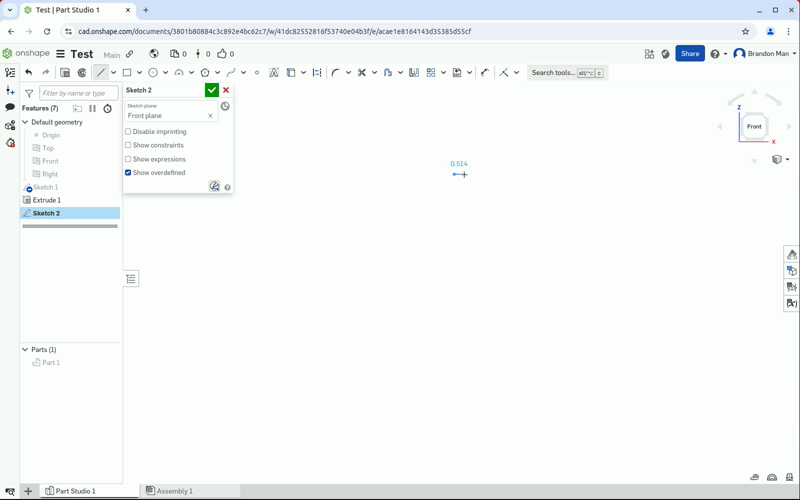
scroll(6)
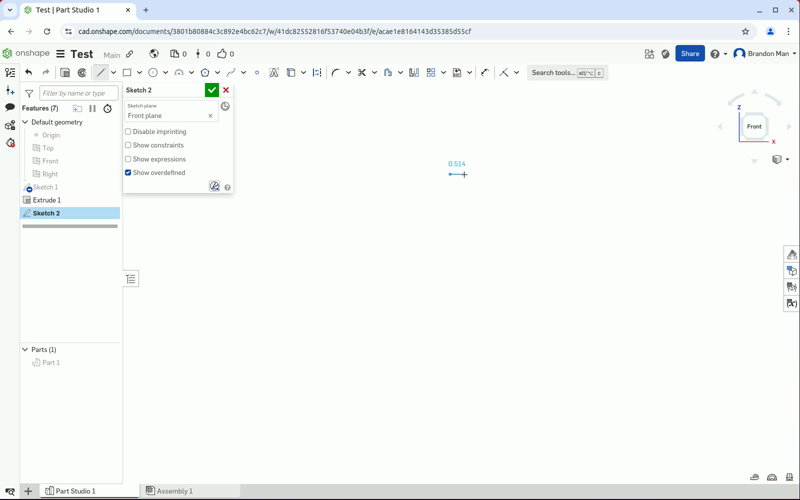
scroll(6)
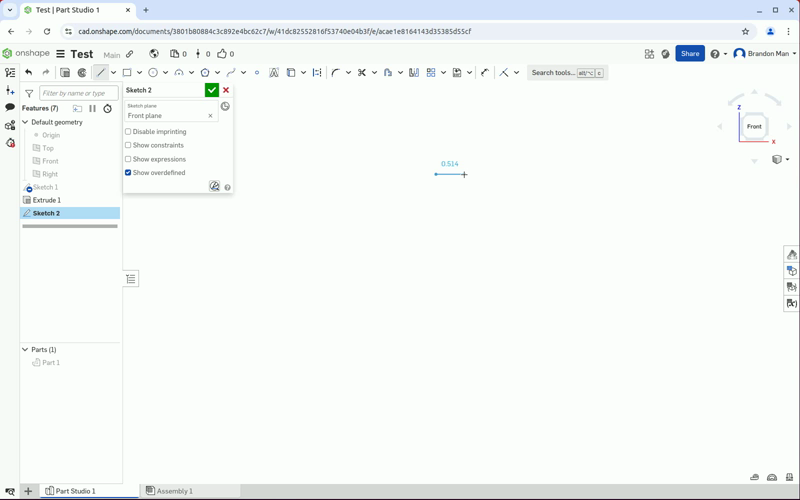
click(464, 174)
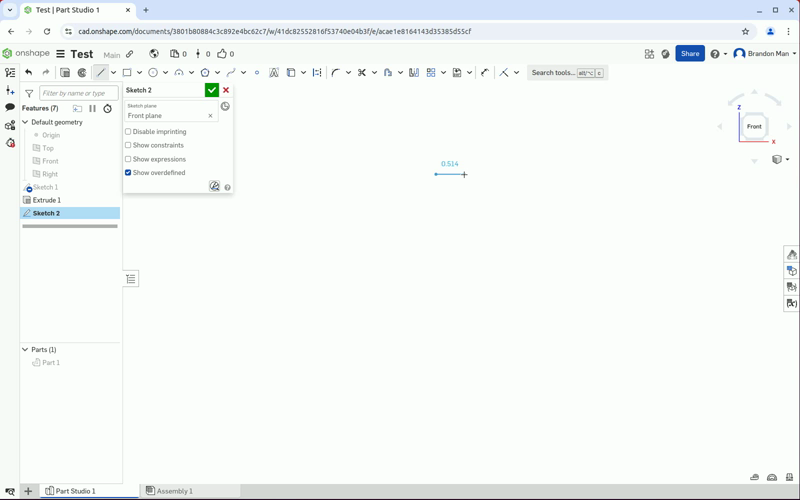
scroll(-6)
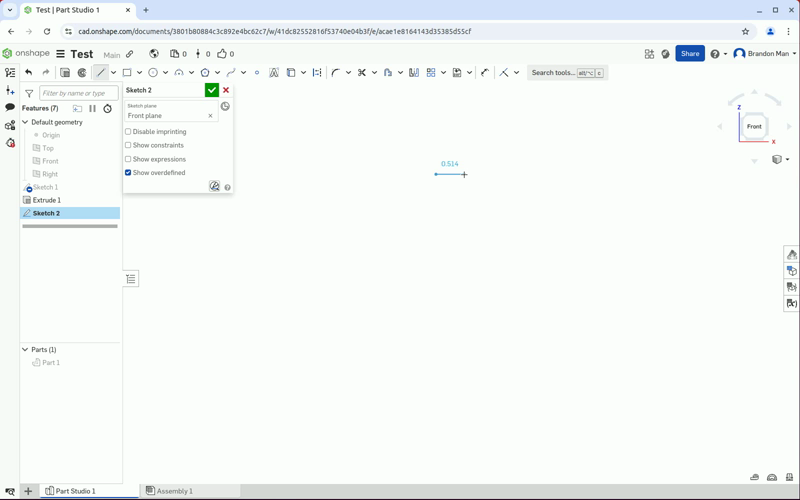
scroll(-6)
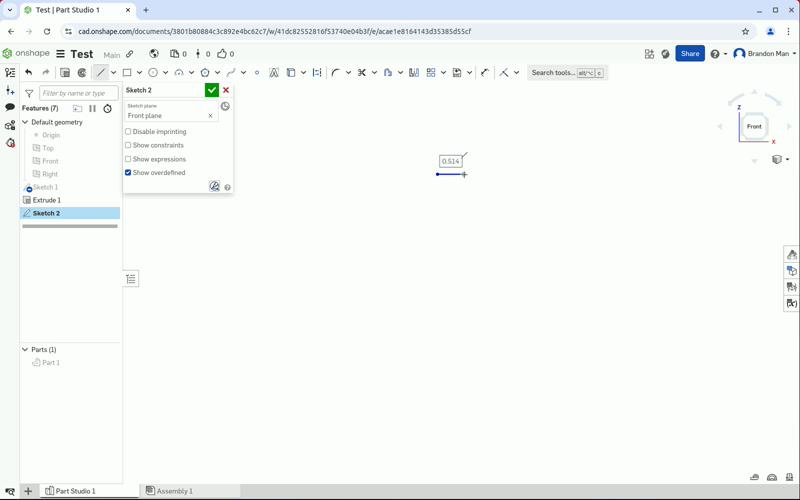
scroll(-6)
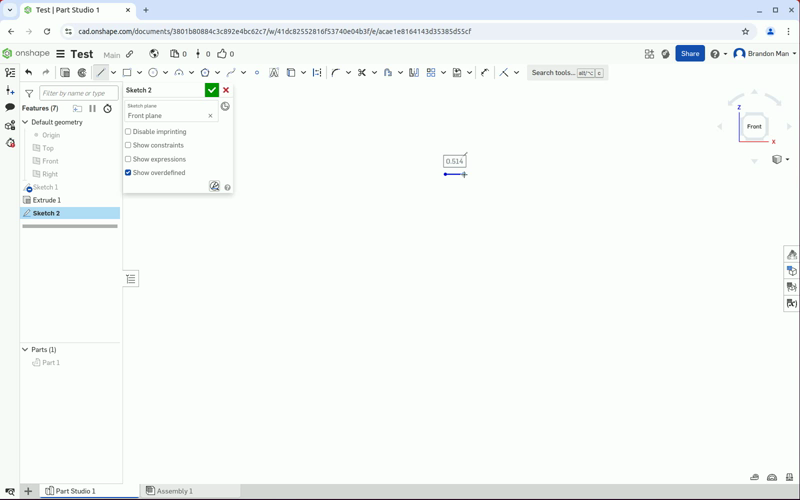
scroll(-6)
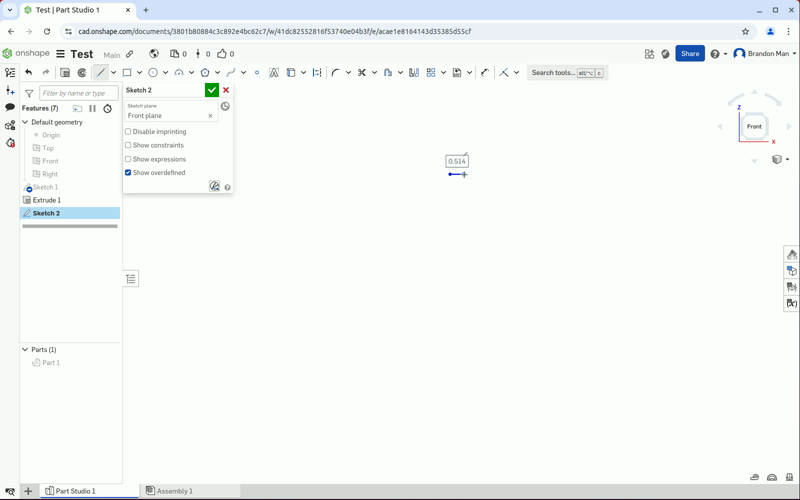
scroll(-6)
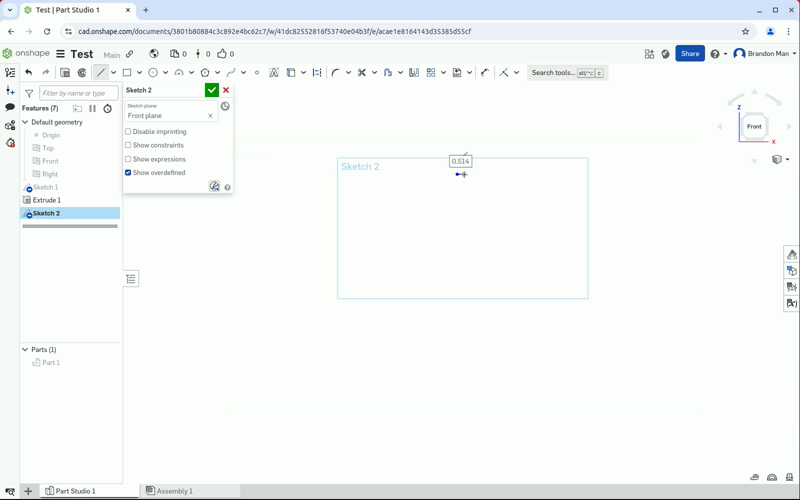
scroll(-6)
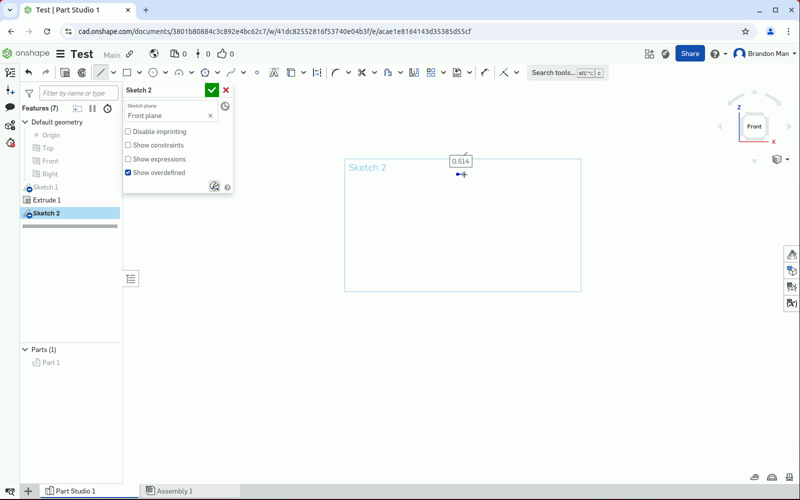
scroll(-6)
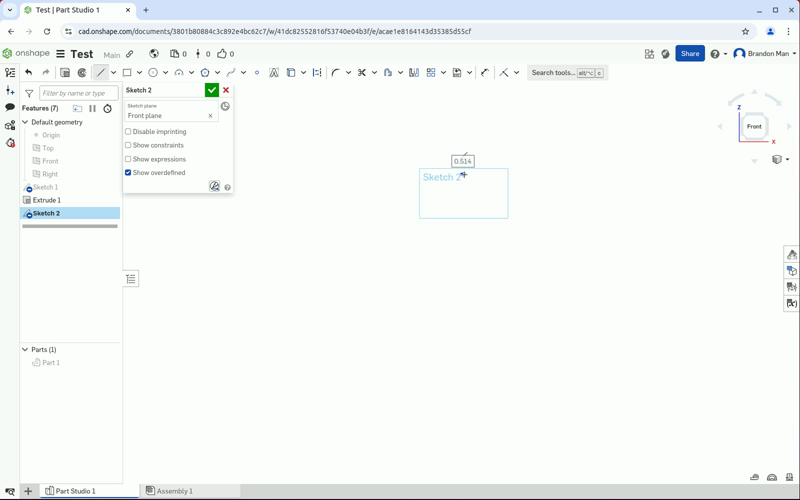
key_up(shift)
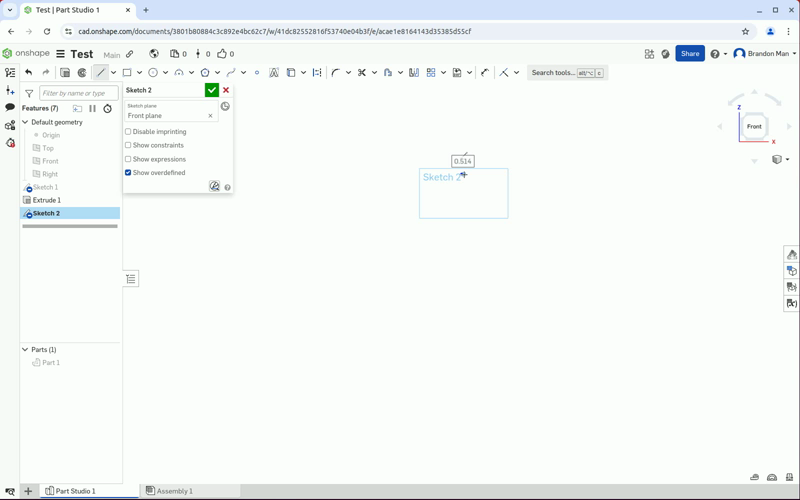
key_down(shift)
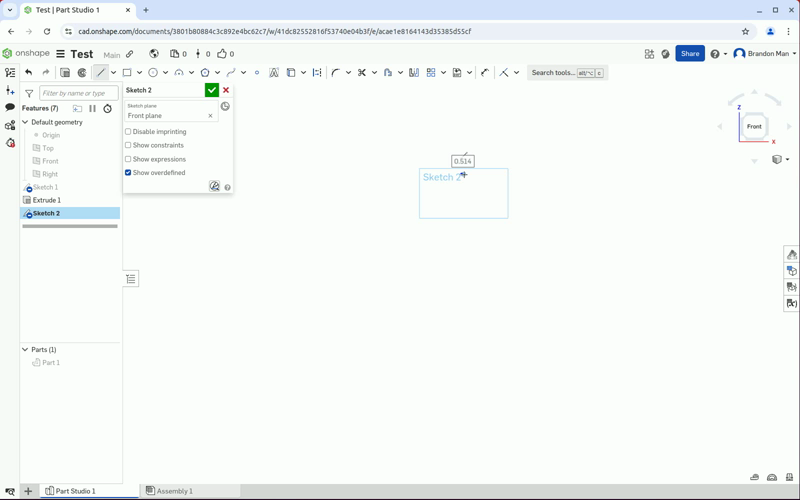
mouse_move(494, 174)
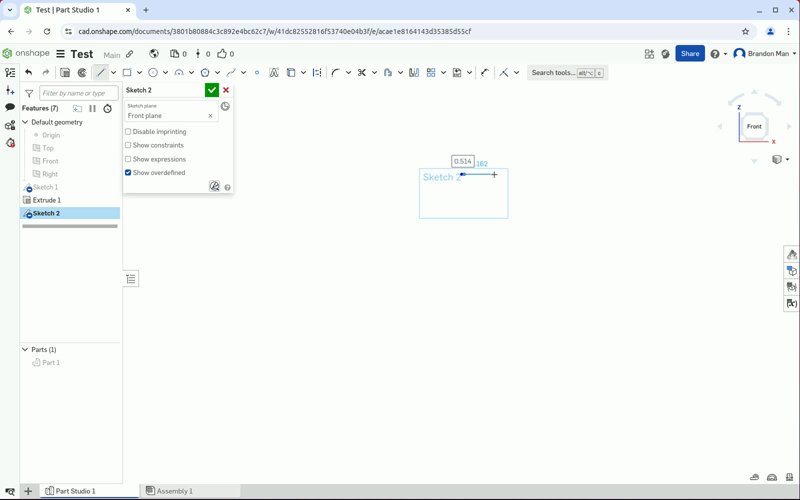
mouse_move(464, 171)
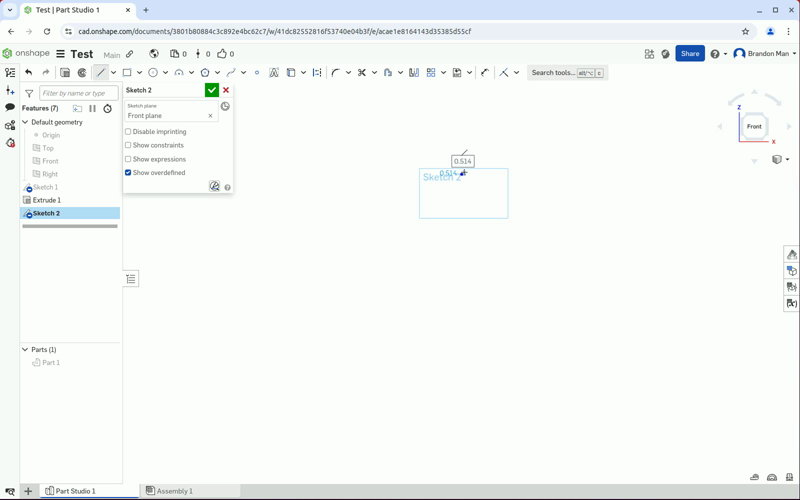
scroll(6)
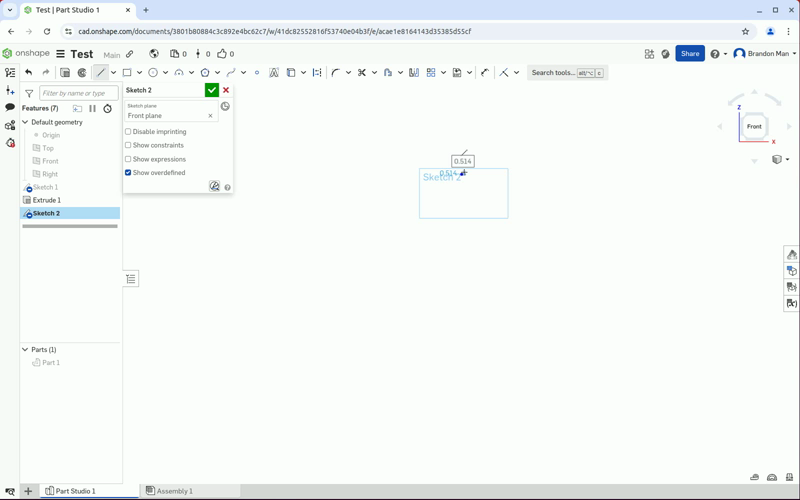
scroll(6)
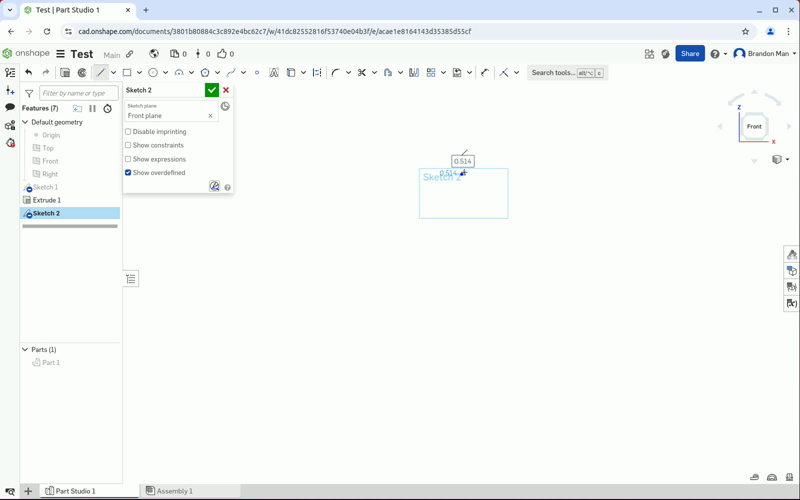
scroll(6)
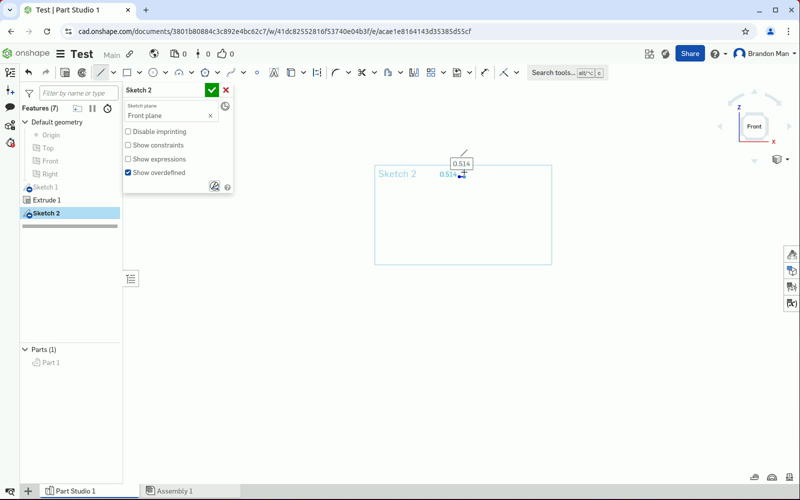
scroll(6)
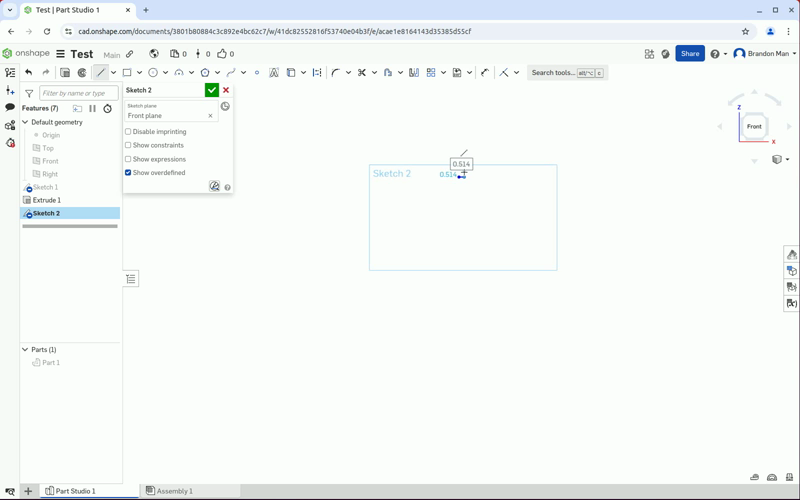
scroll(6)
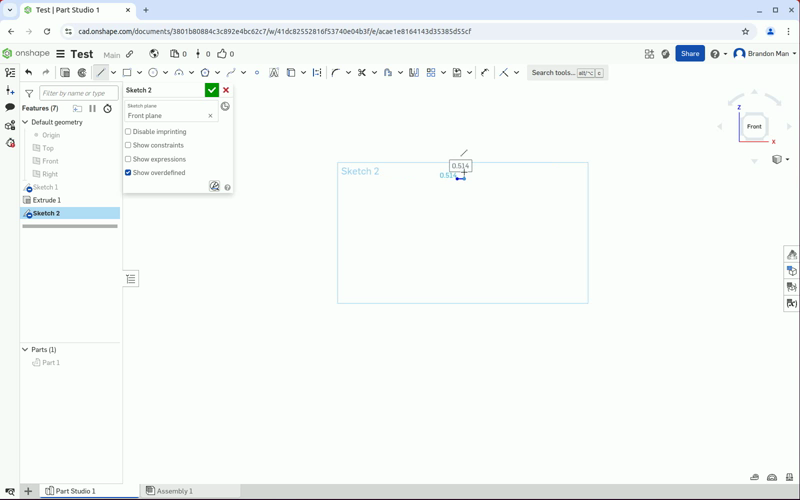
scroll(6)
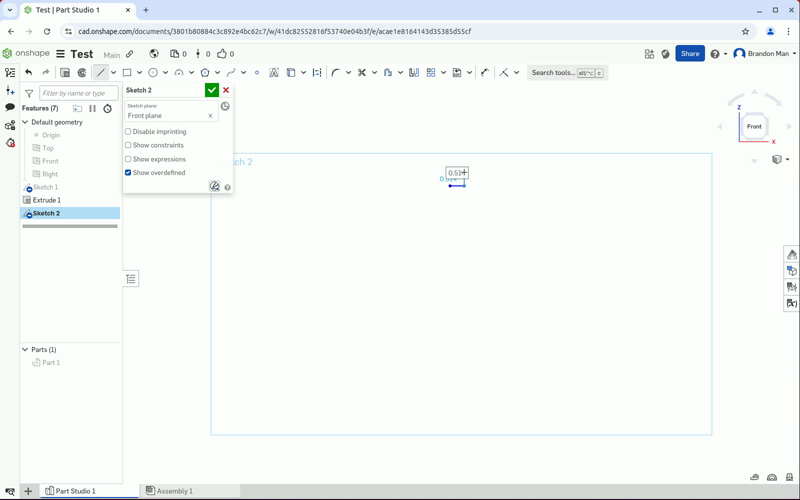
scroll(6)
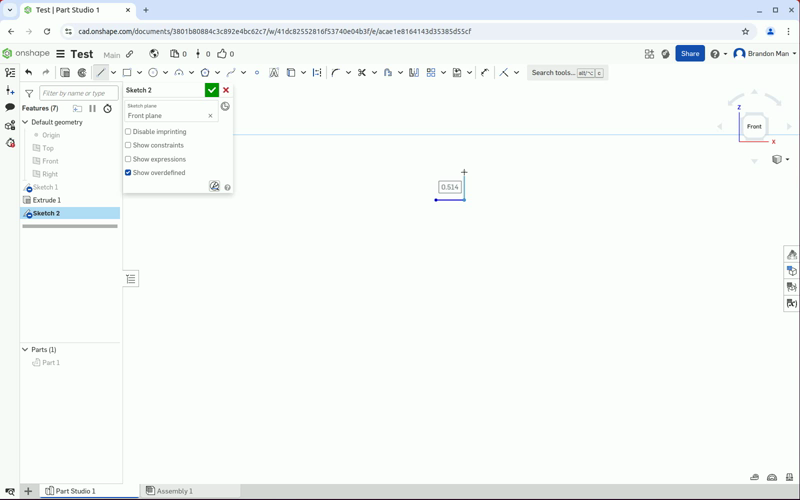
click(464, 171)
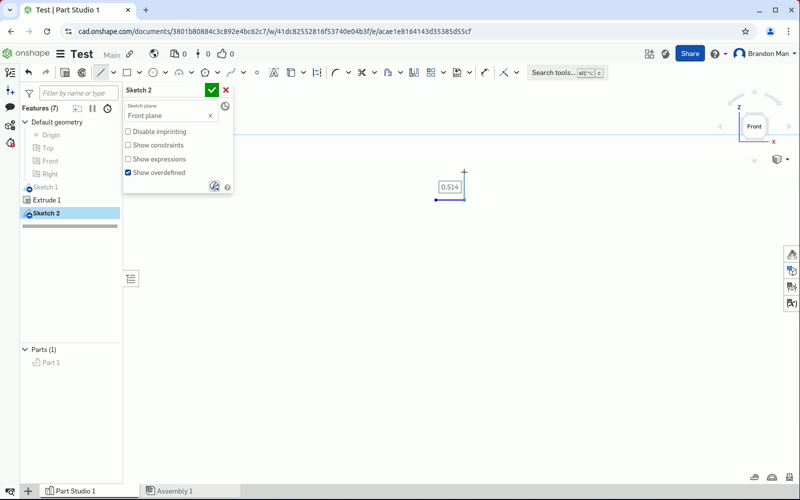
scroll(-6)
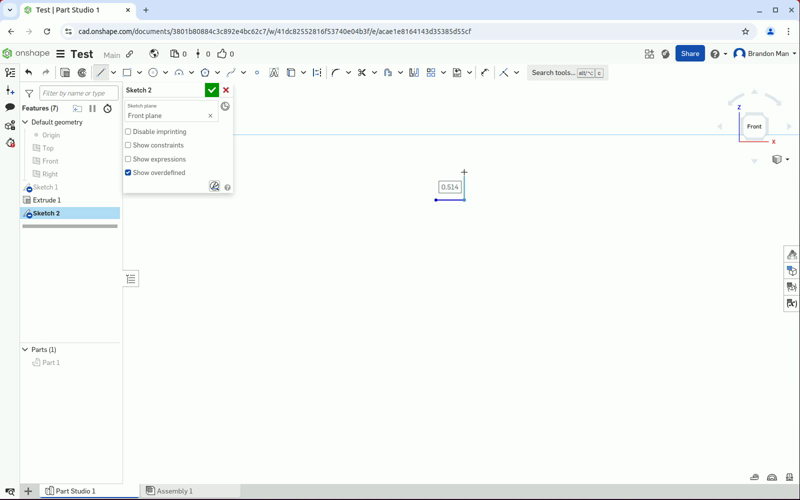
scroll(-6)
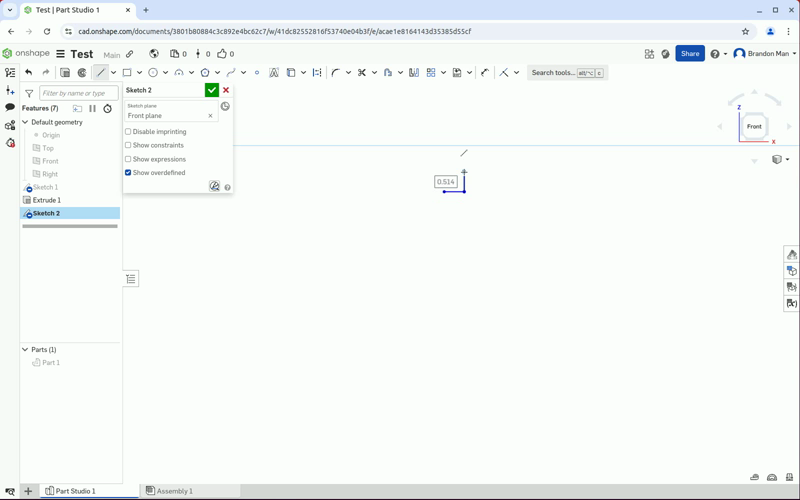
scroll(-6)
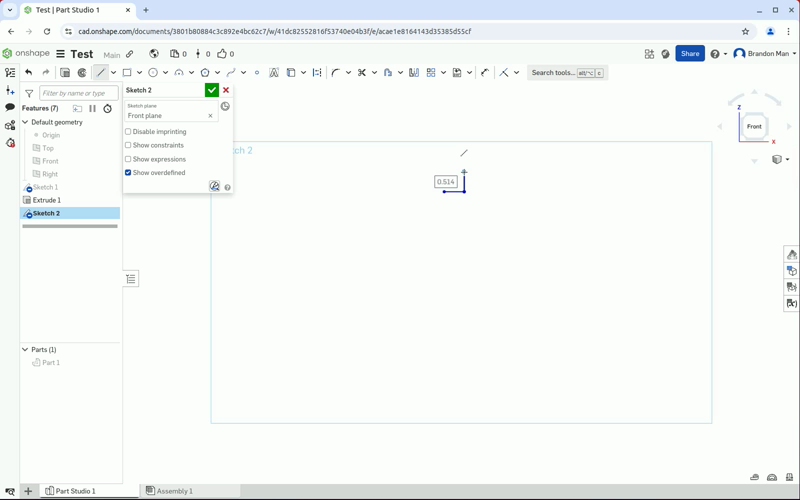
scroll(-6)
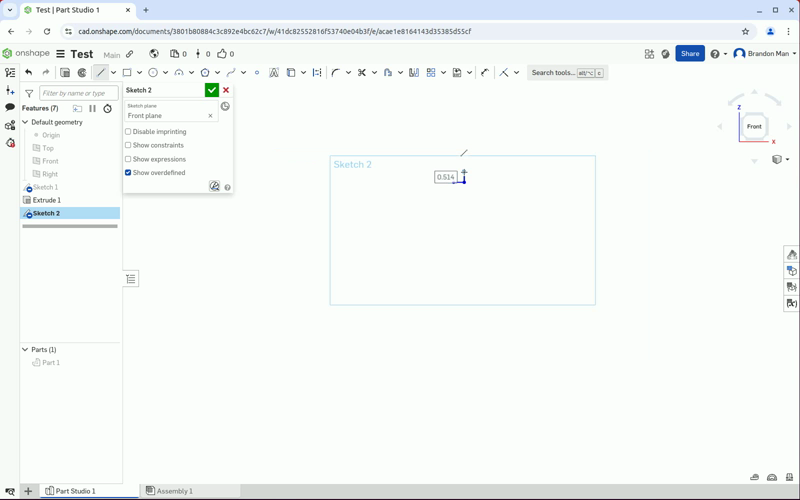
scroll(-6)
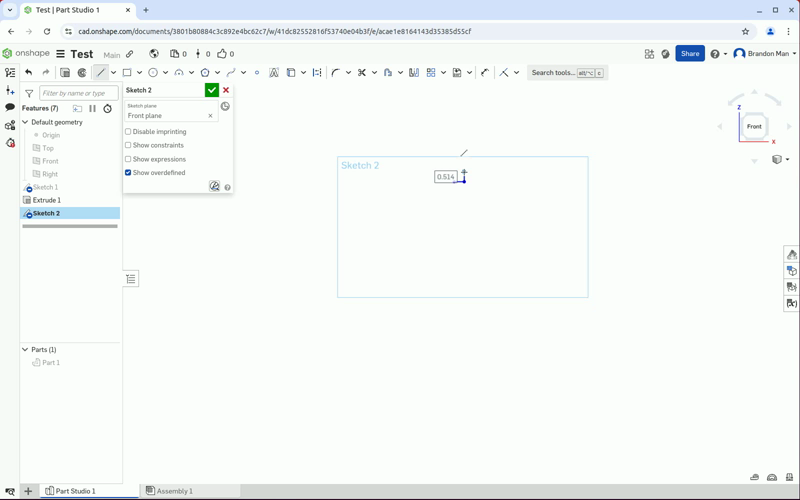
scroll(-6)
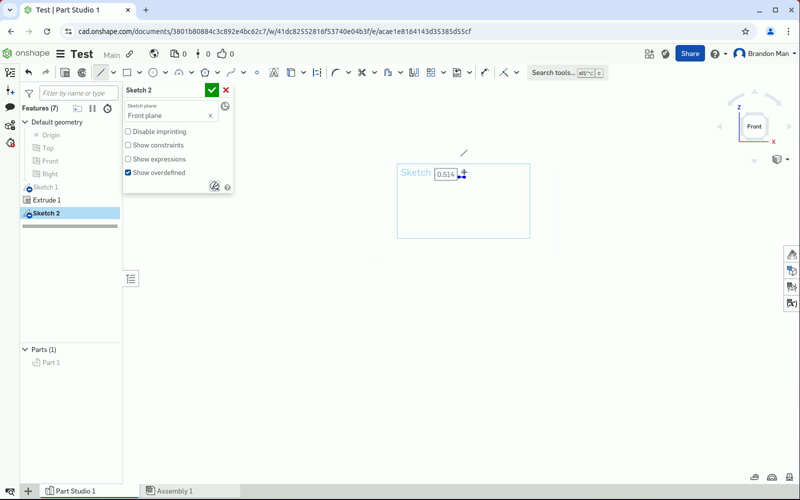
scroll(-6)
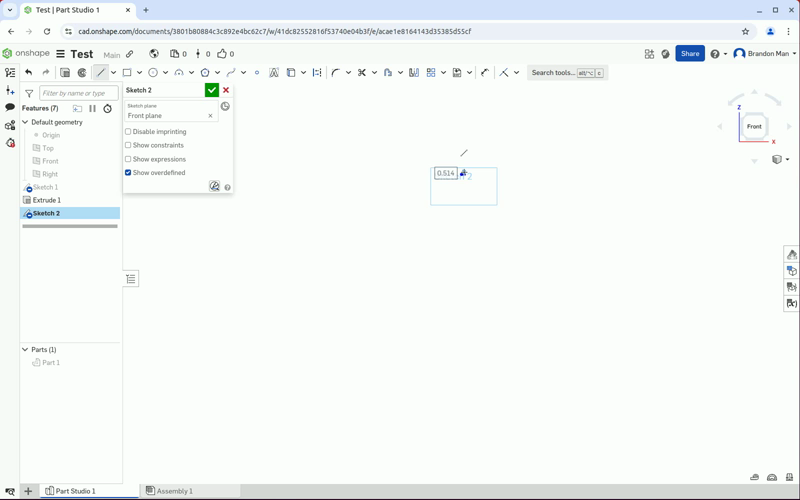
key_up(shift)
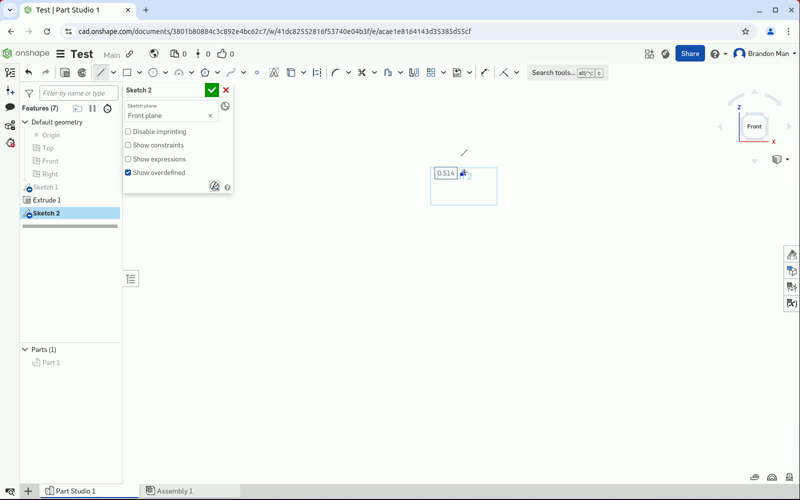
key_down(shift)
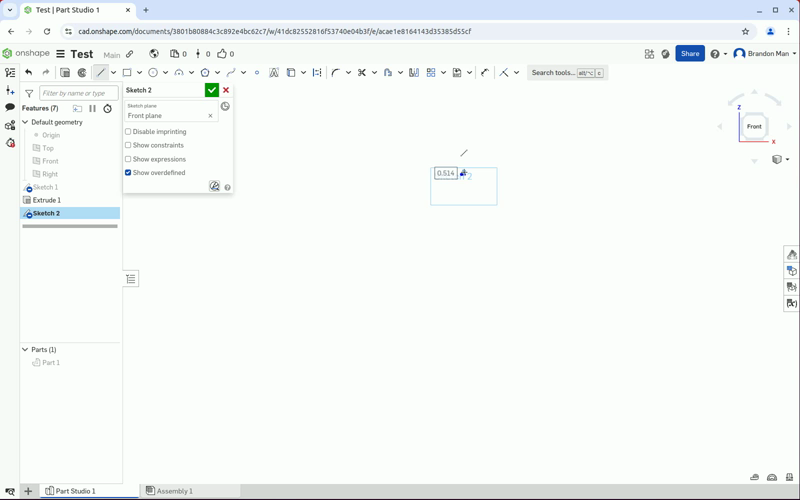
mouse_move(494, 171)
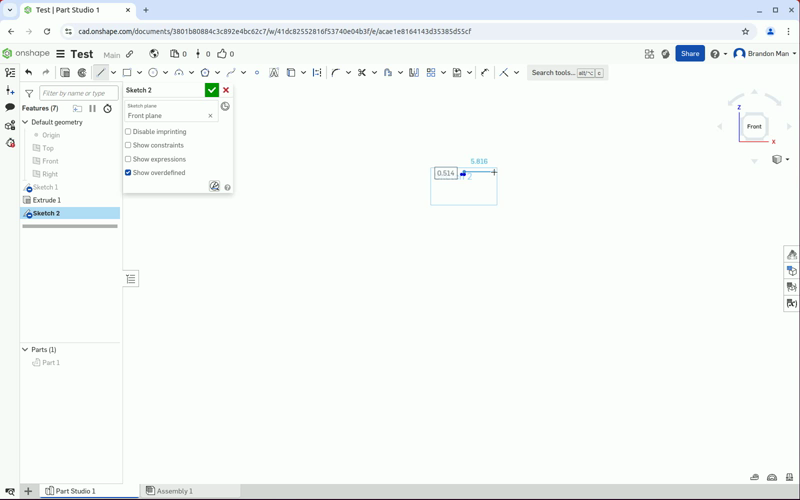
mouse_move(461, 171)
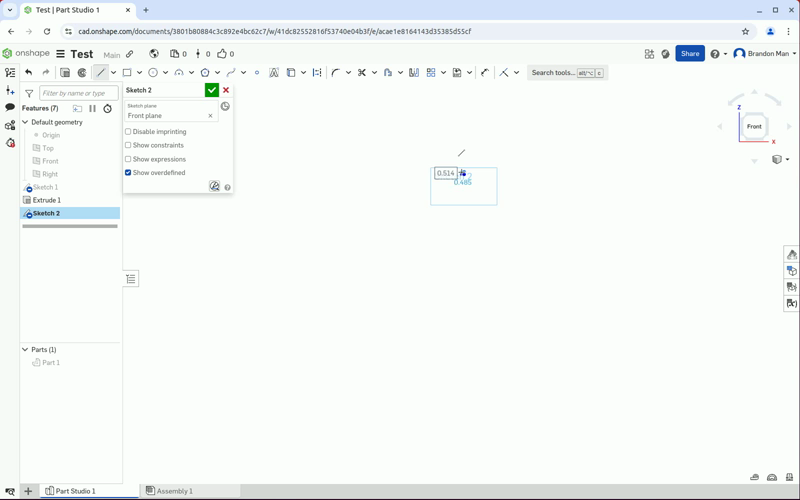
scroll(6)
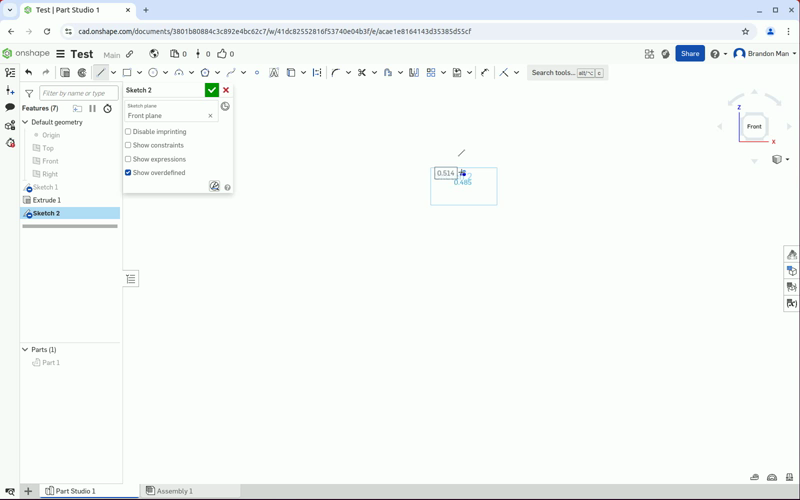
scroll(6)
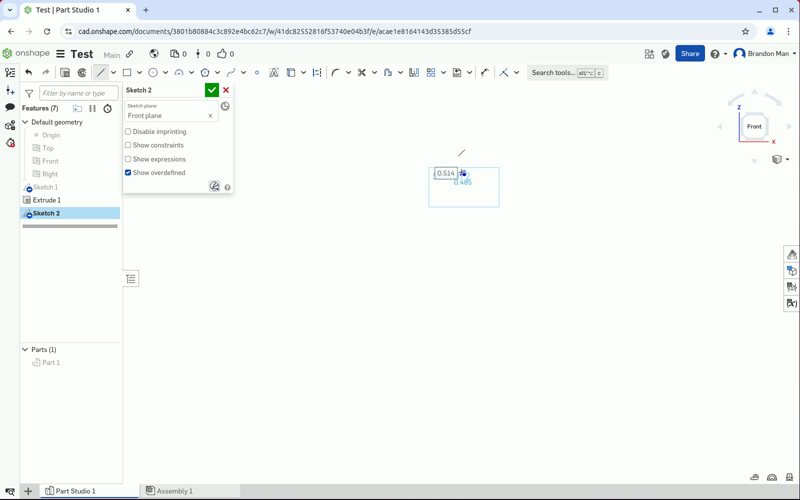
scroll(6)
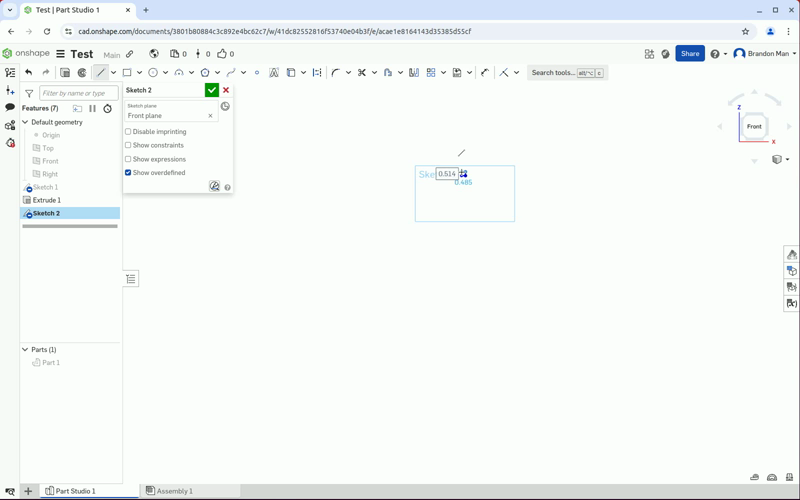
scroll(6)
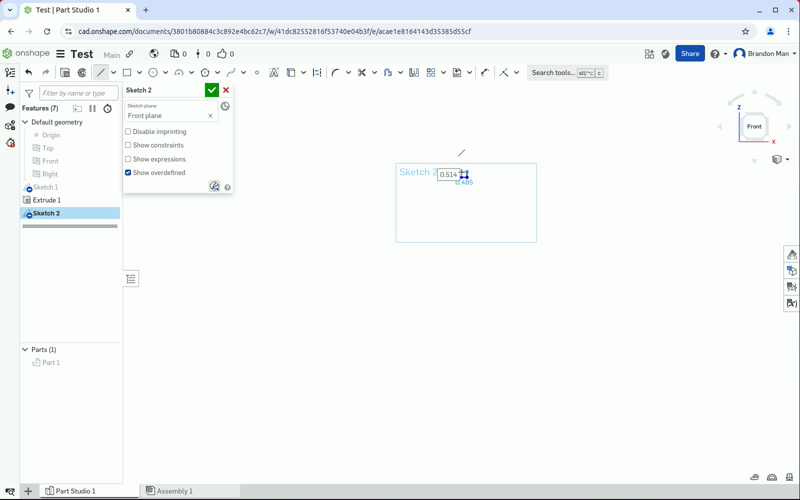
scroll(6)
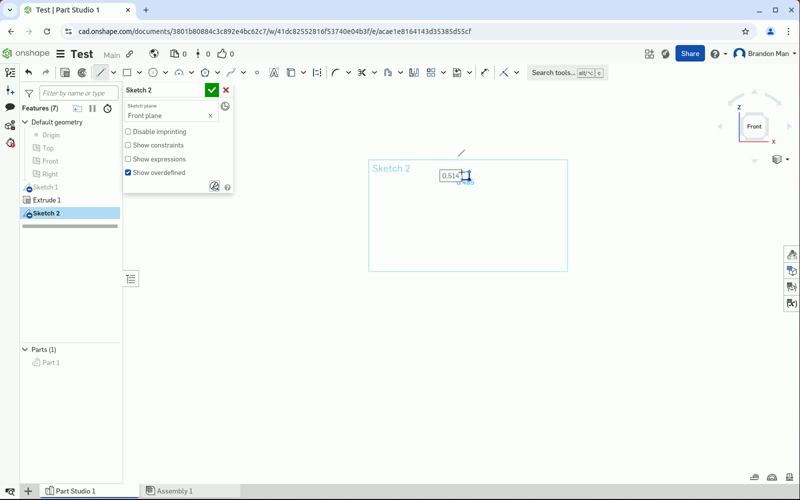
scroll(6)
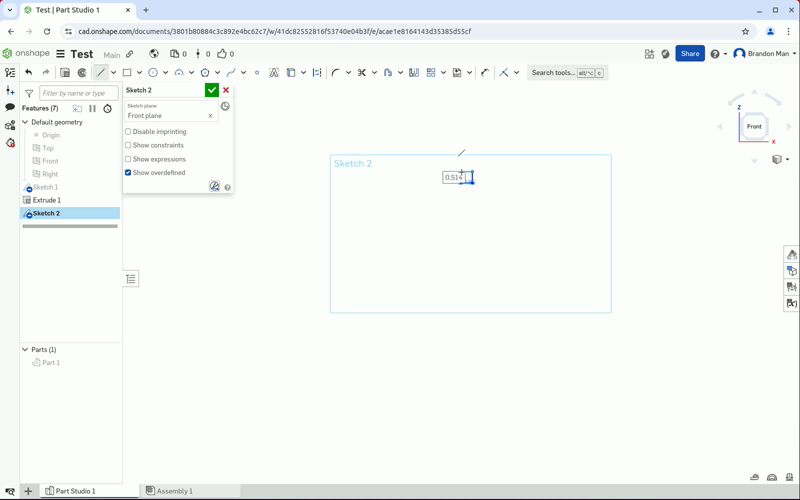
scroll(6)
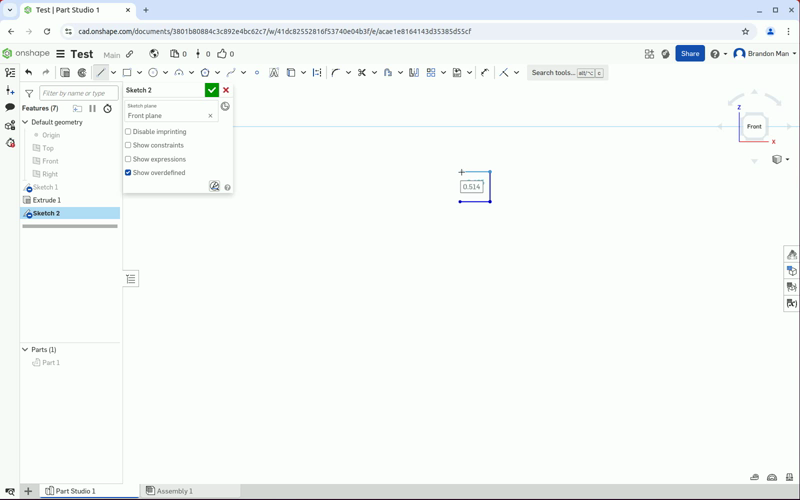
click(461, 171)
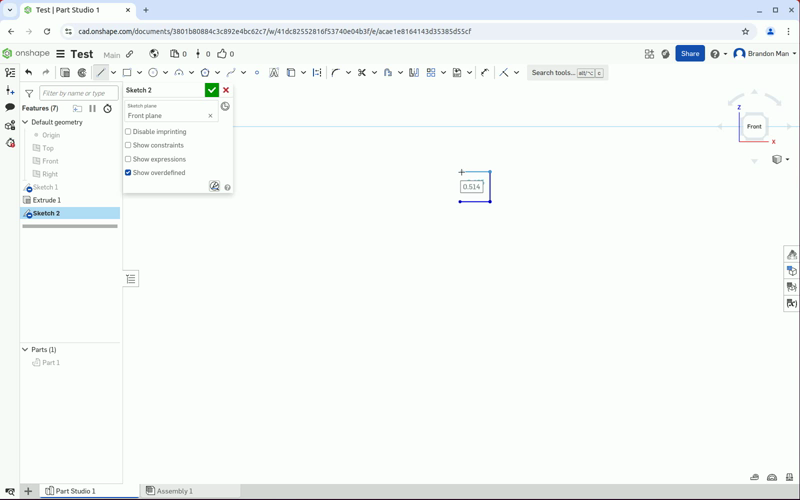
scroll(-6)
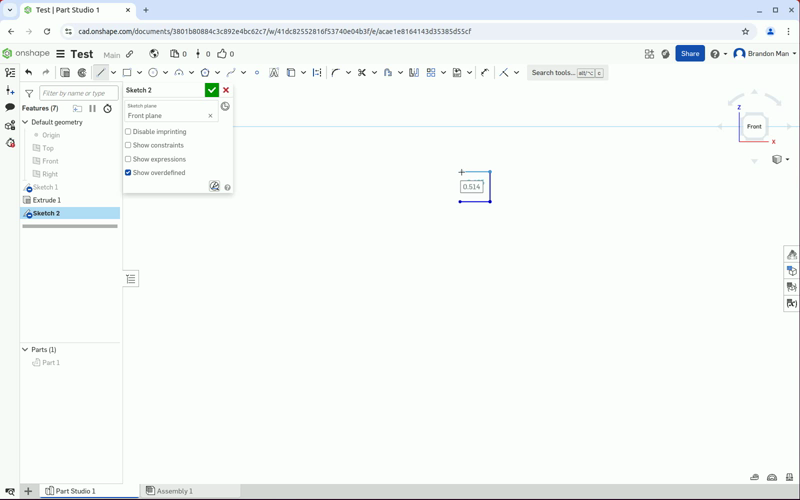
scroll(-6)
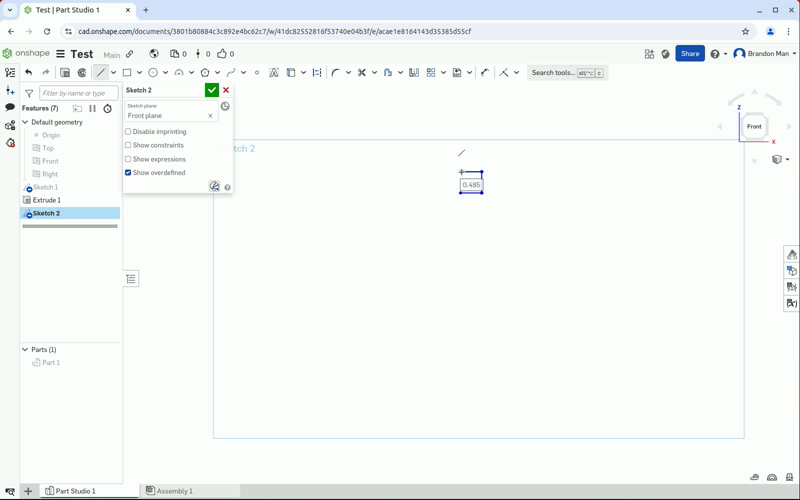
scroll(-6)
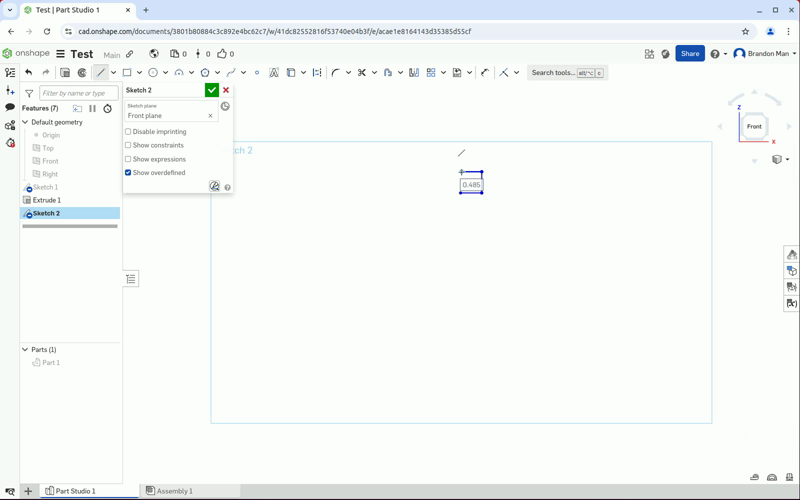
scroll(-6)
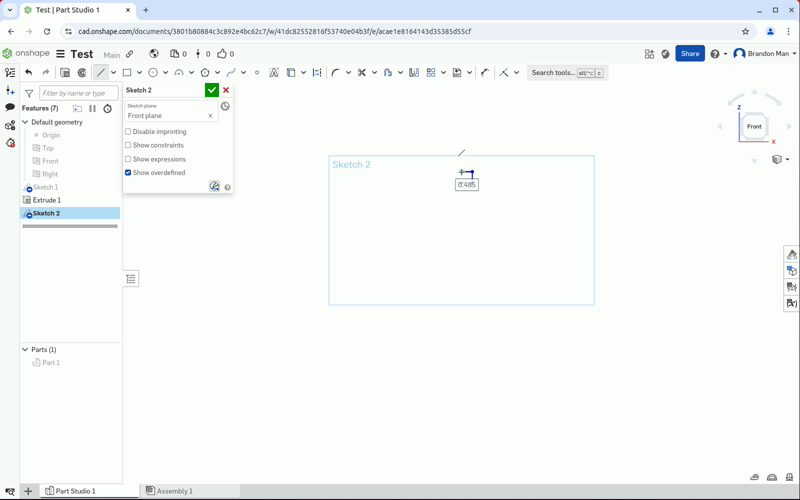
scroll(-6)
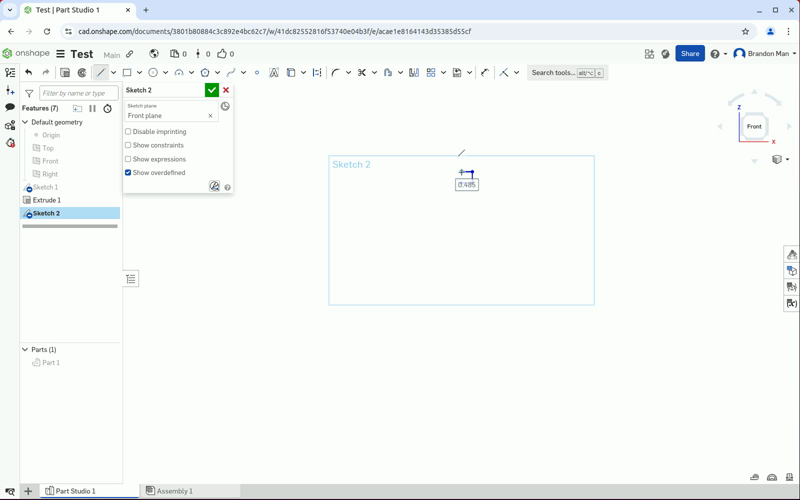
scroll(-6)
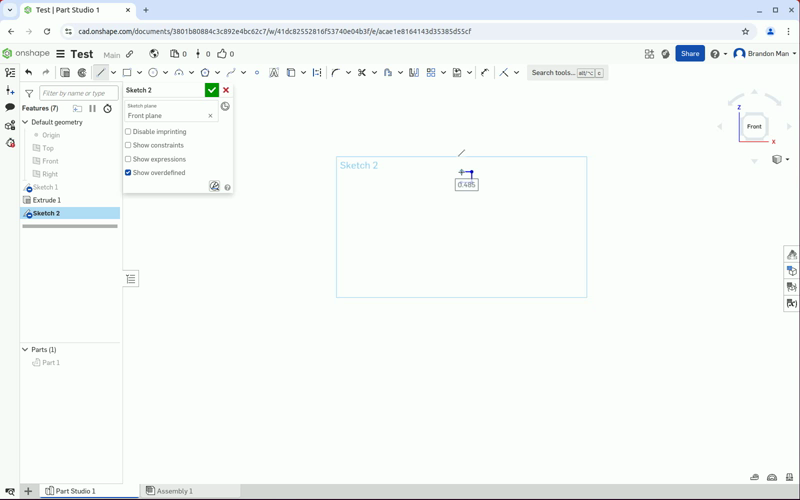
scroll(-6)
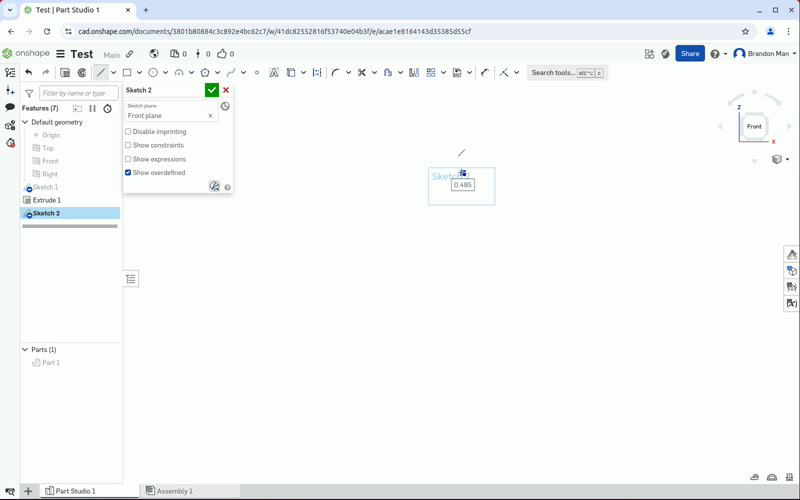
key_up(shift)
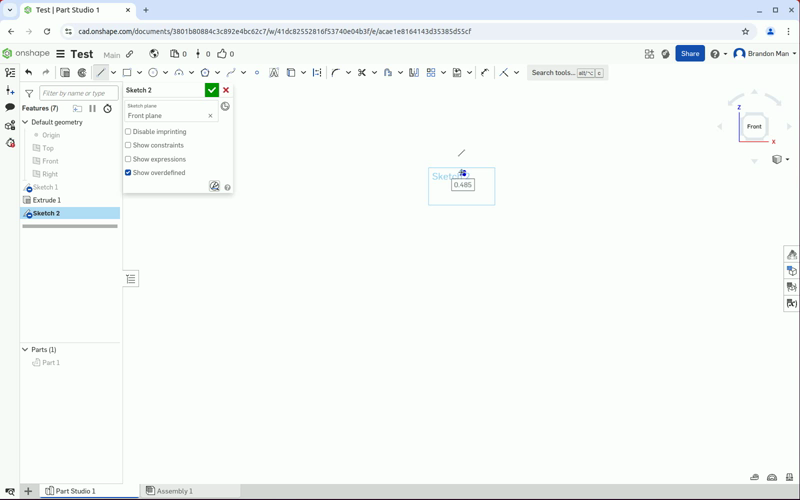
mouse_move(492, 171)
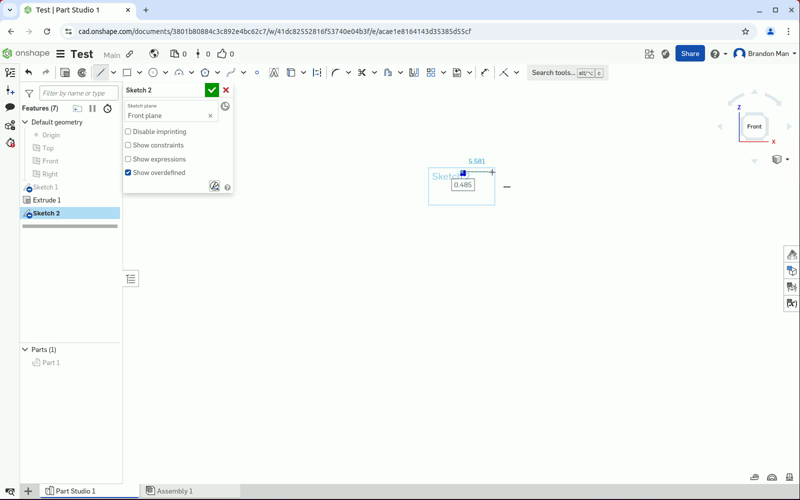
key_down(shift)
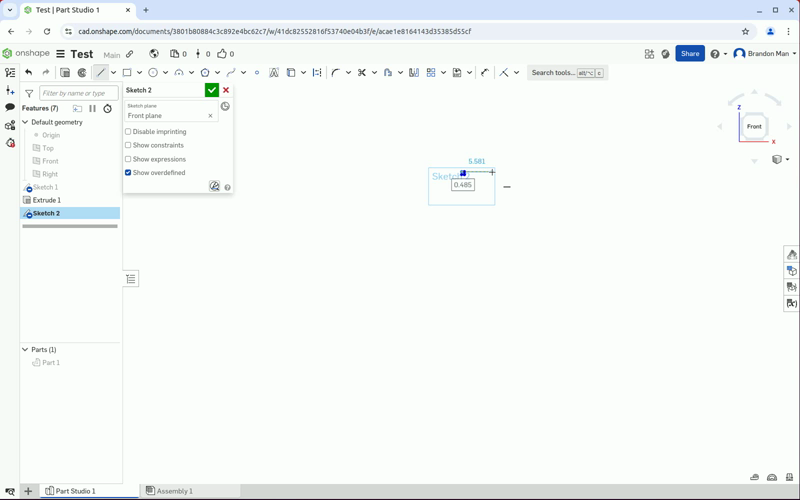
mouse_move(461, 174)
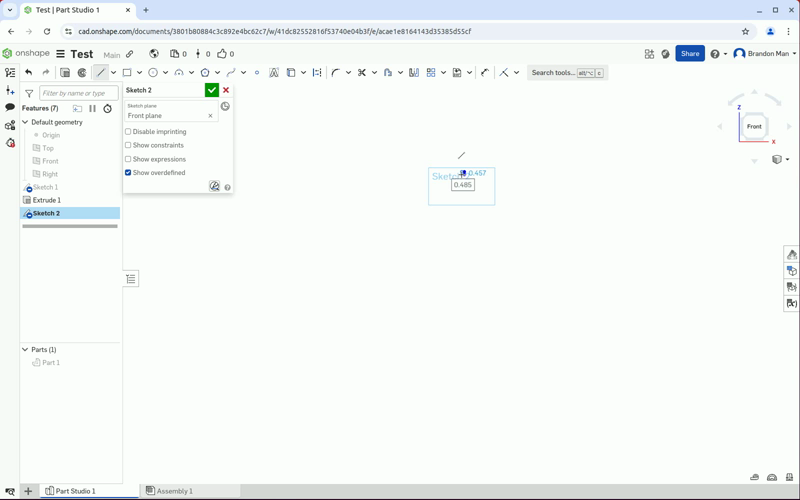
scroll(6)
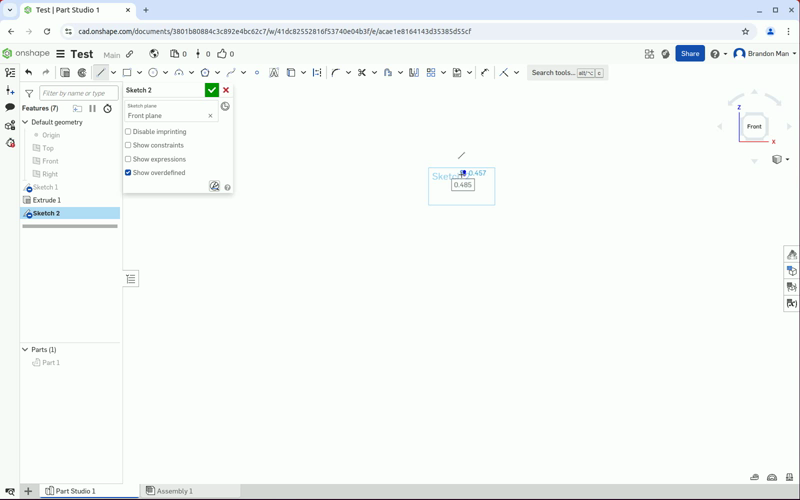
scroll(6)
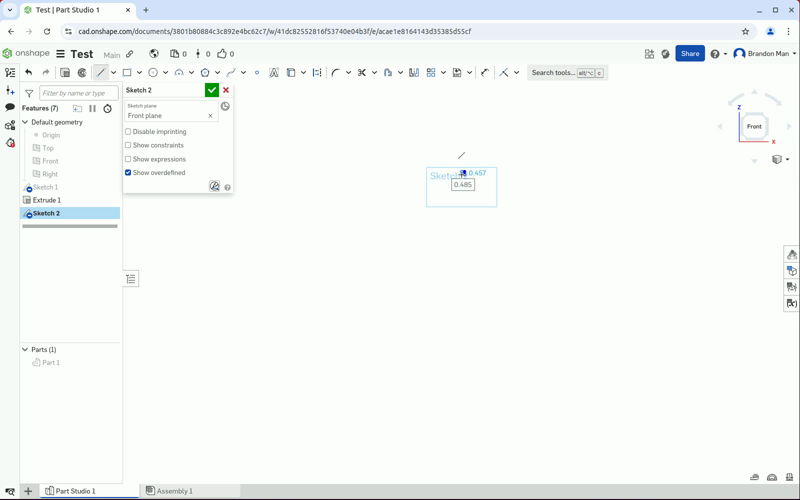
scroll(6)
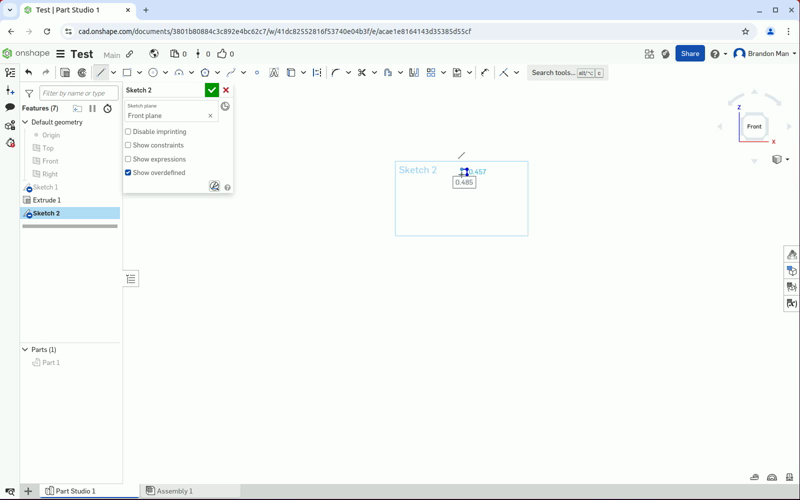
scroll(6)
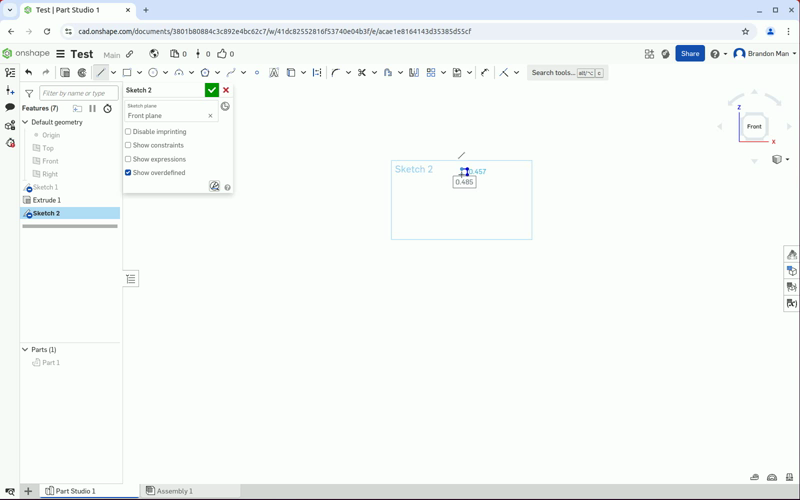
scroll(6)
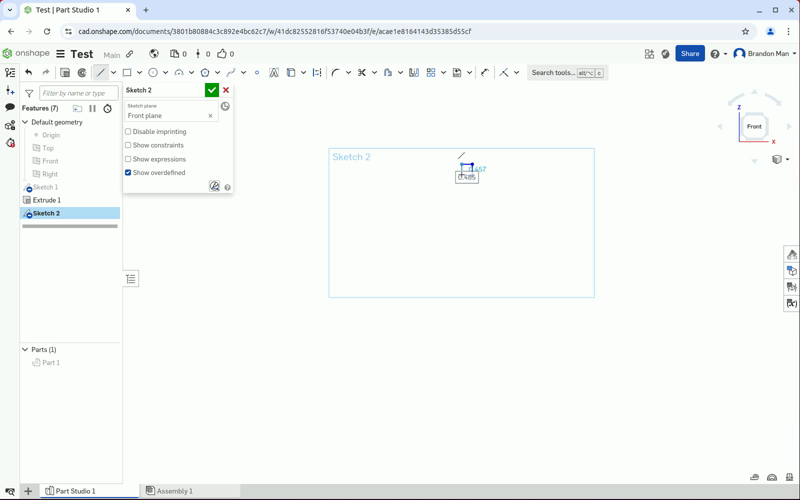
scroll(6)
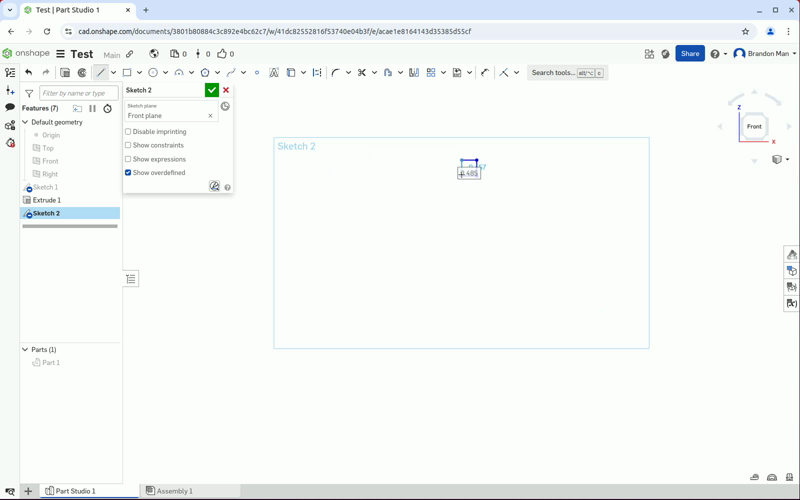
scroll(6)
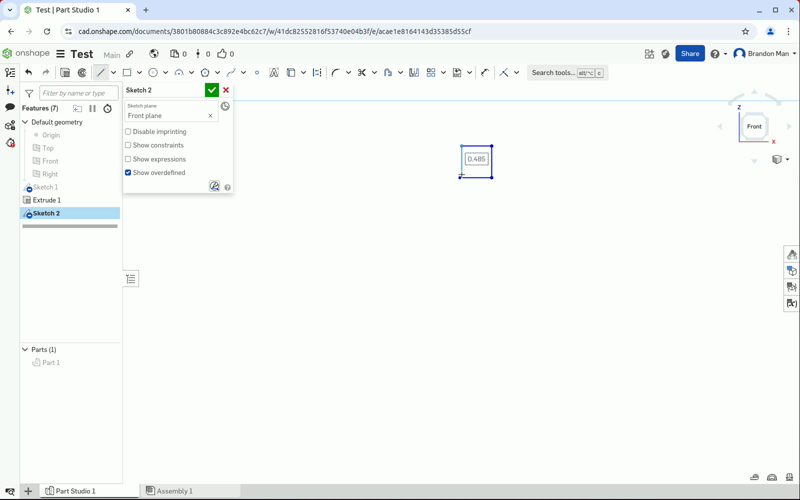
key_up(shift)
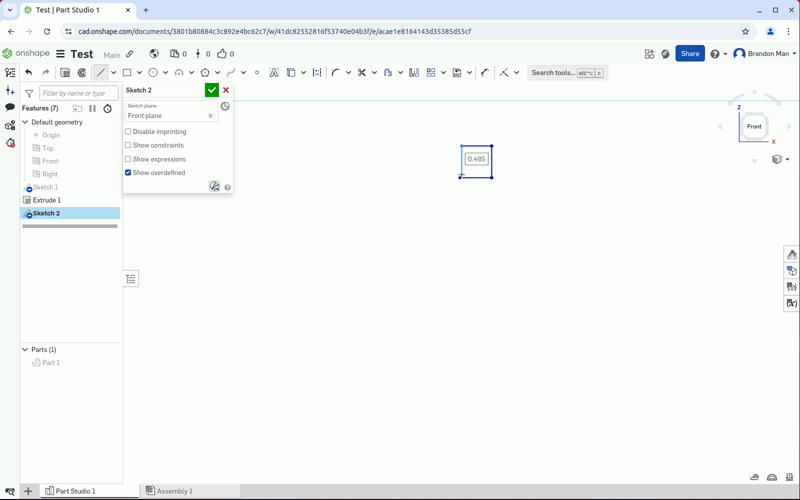
click(461, 174)
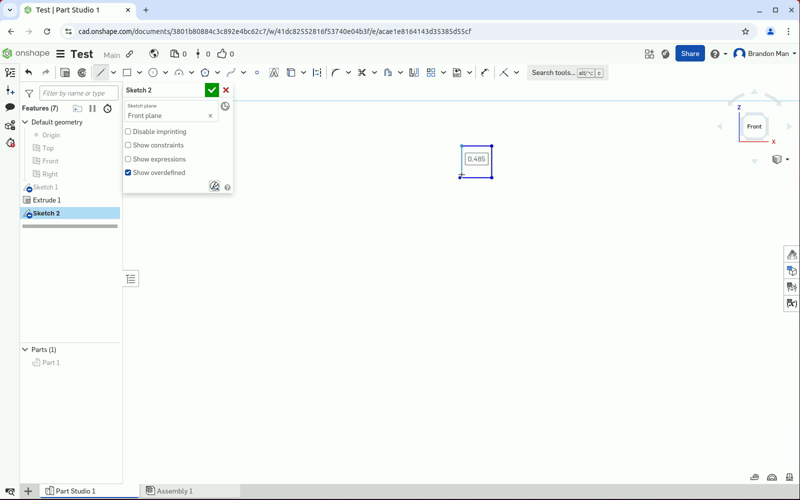
scroll(-6)
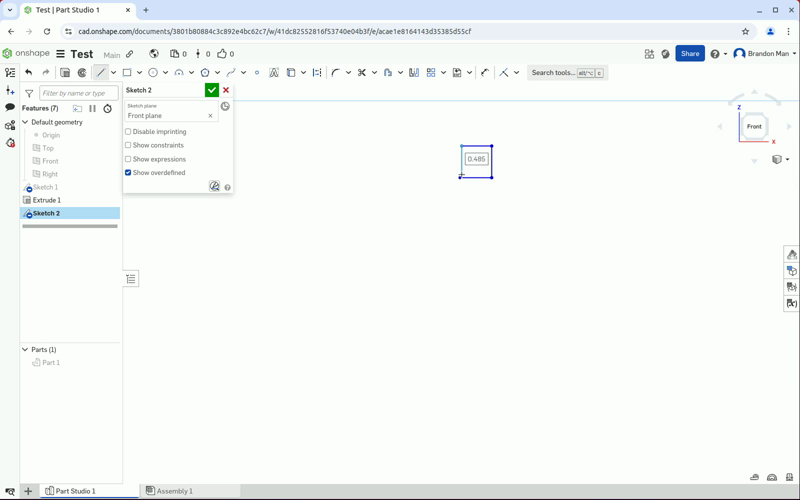
scroll(-6)
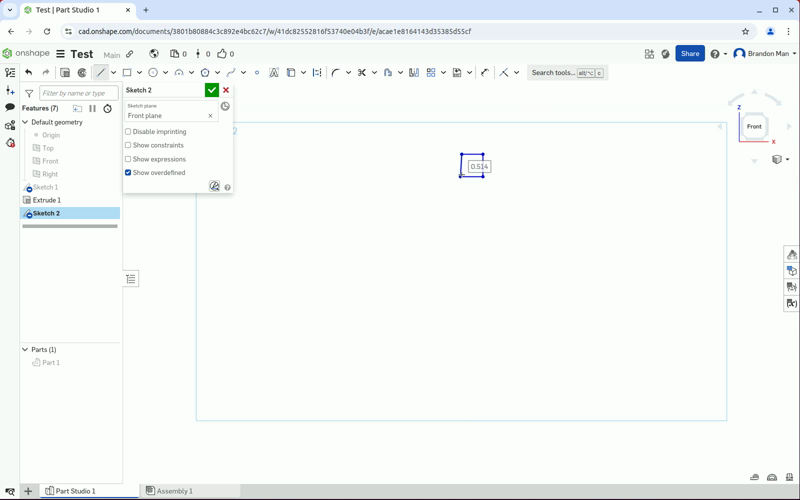
scroll(-6)
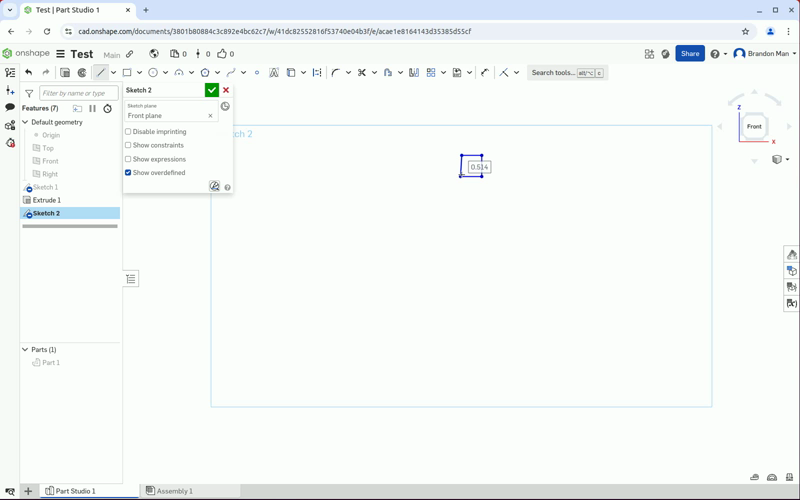
scroll(-6)
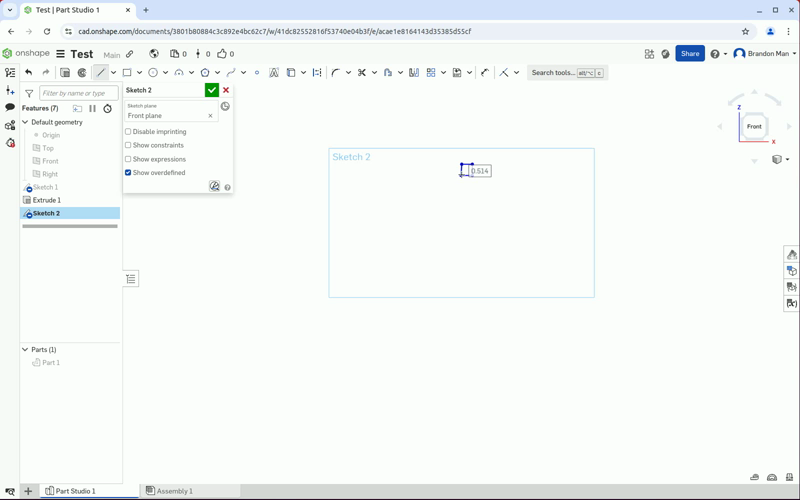
scroll(-6)
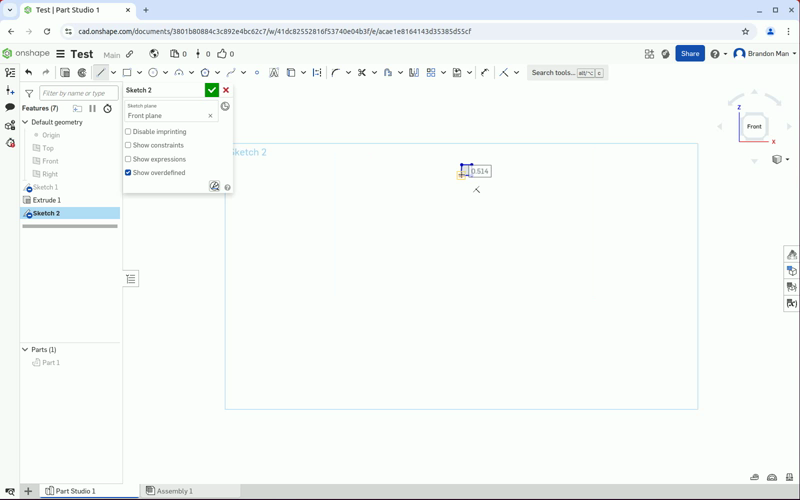
scroll(-6)
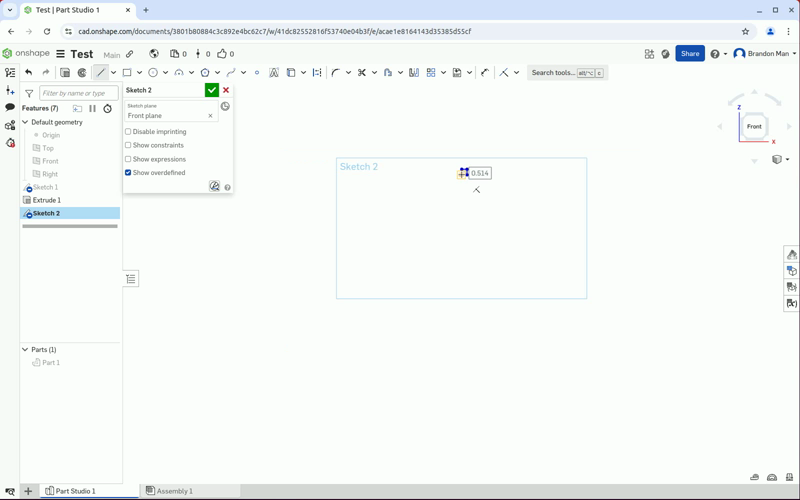
scroll(-6)
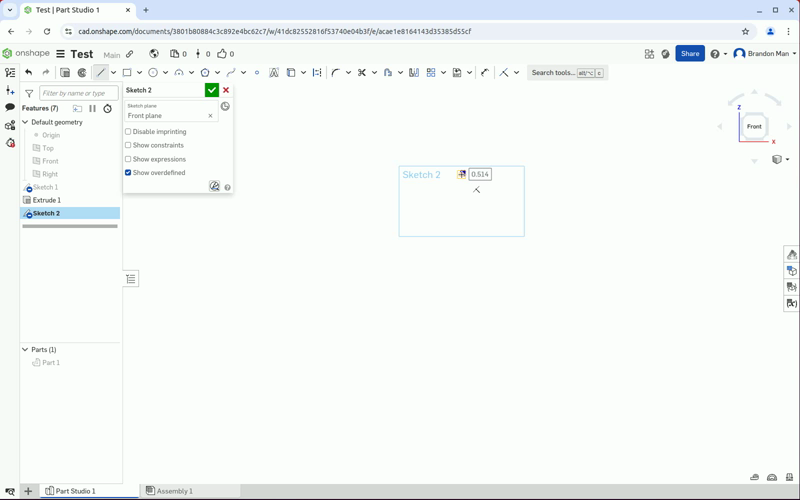
key(esc)
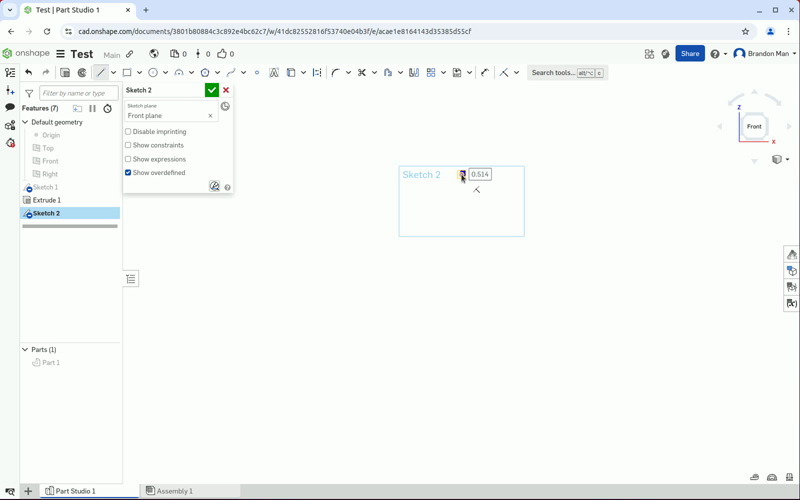
mouse_move(463, 173)
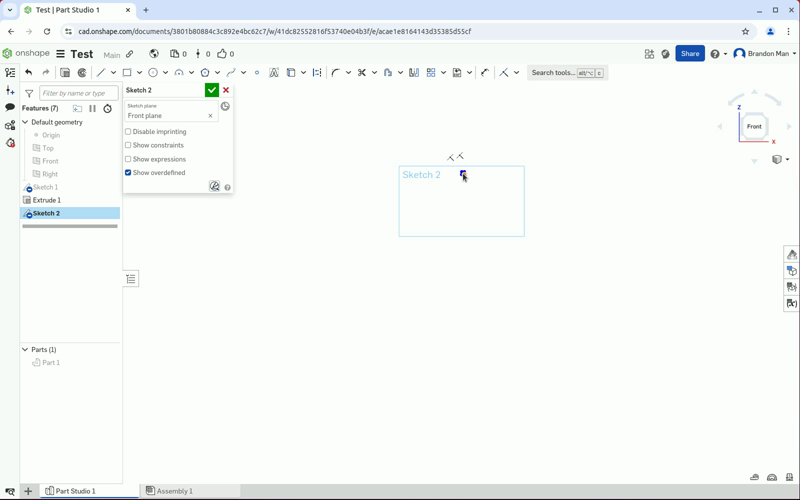
scroll(6)
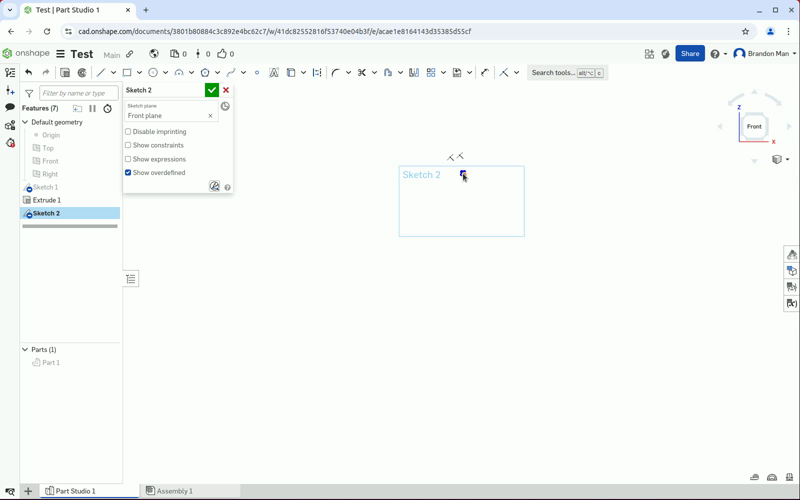
scroll(6)
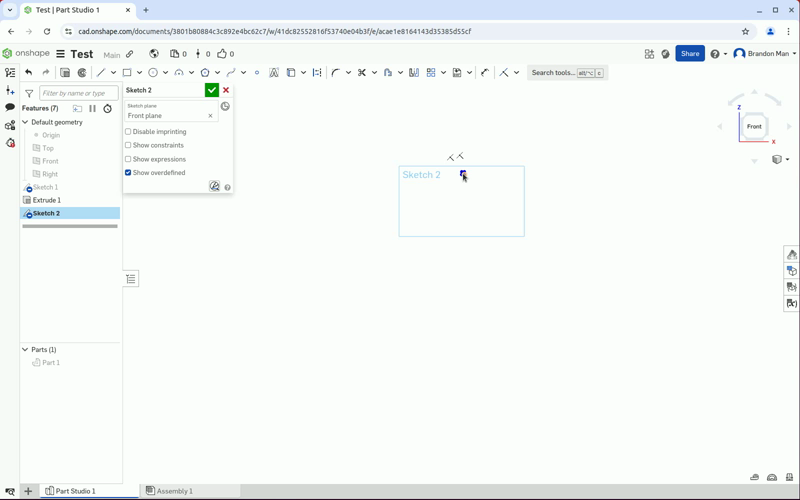
scroll(6)
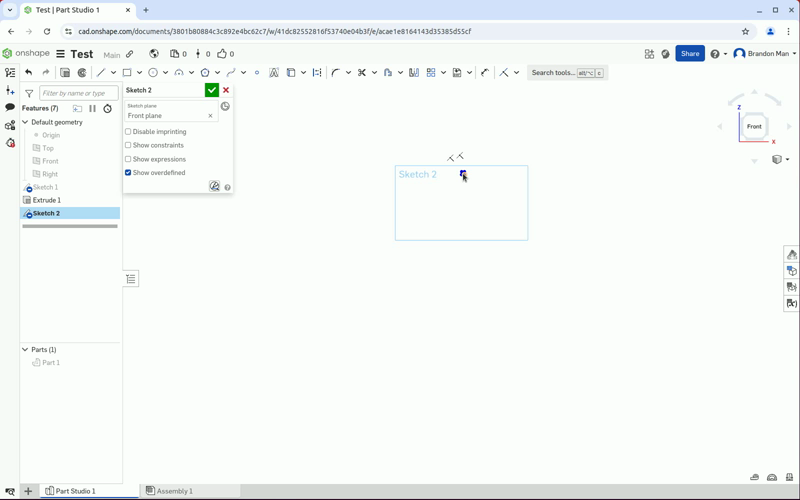
scroll(6)
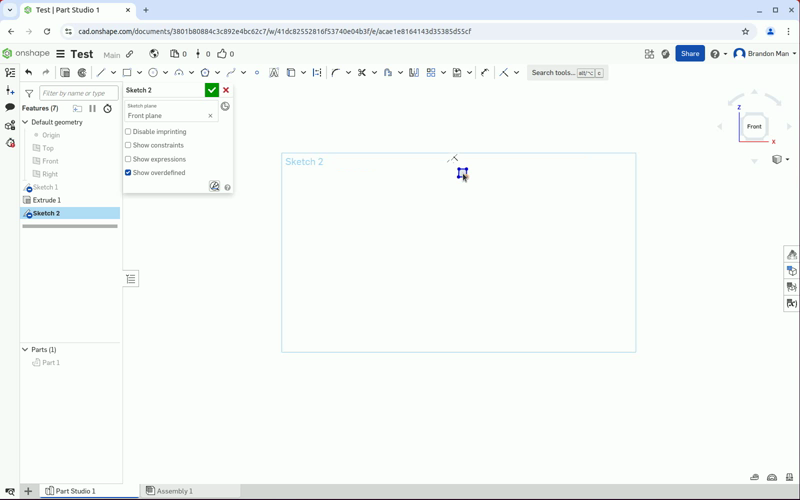
scroll(6)
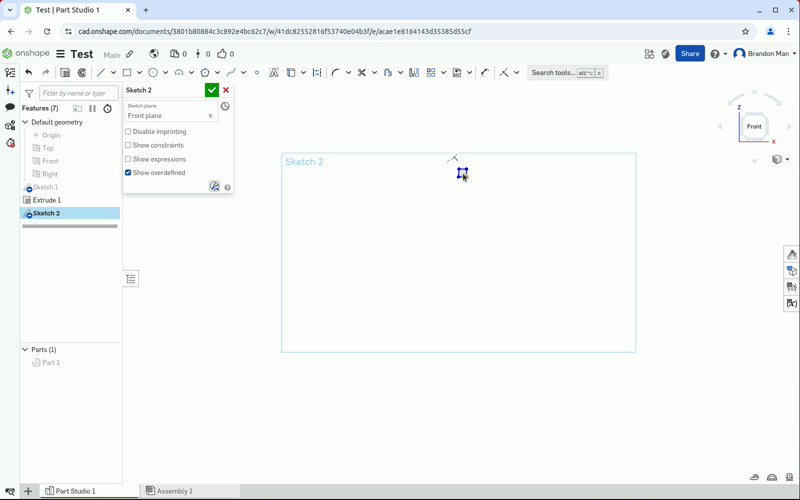
scroll(6)
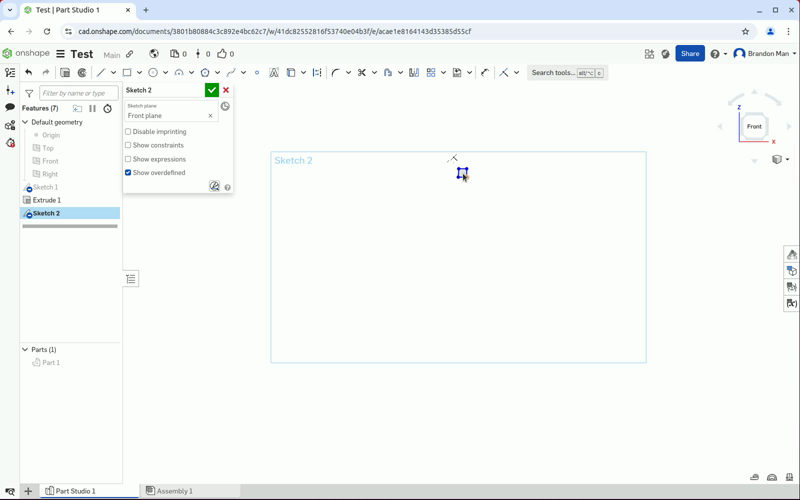
scroll(6)
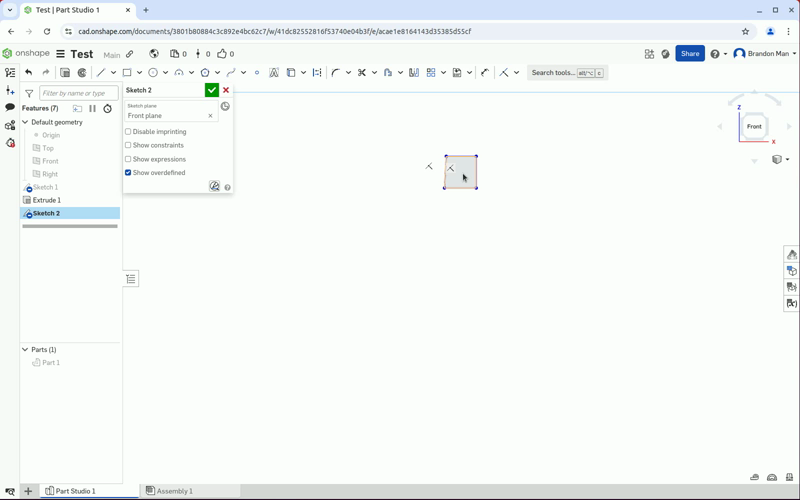
click(463, 173)
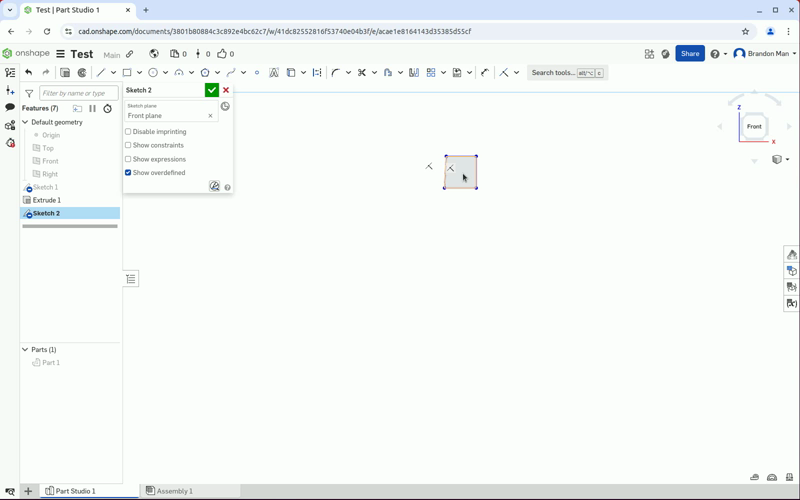
scroll(-6)
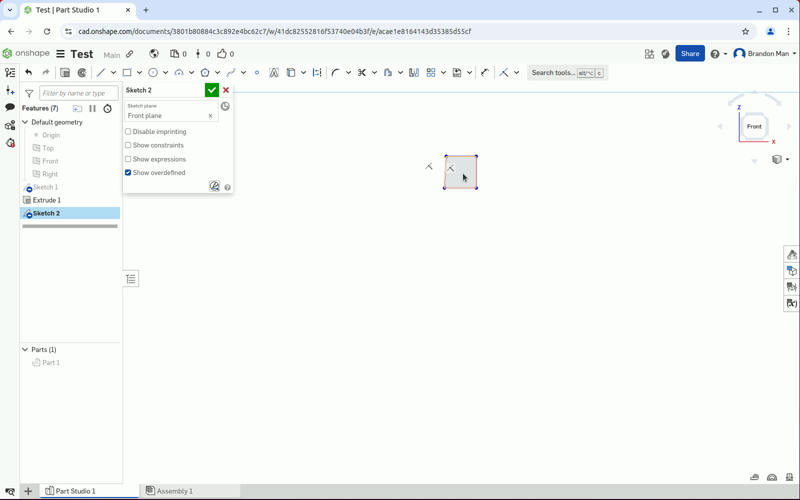
scroll(-6)
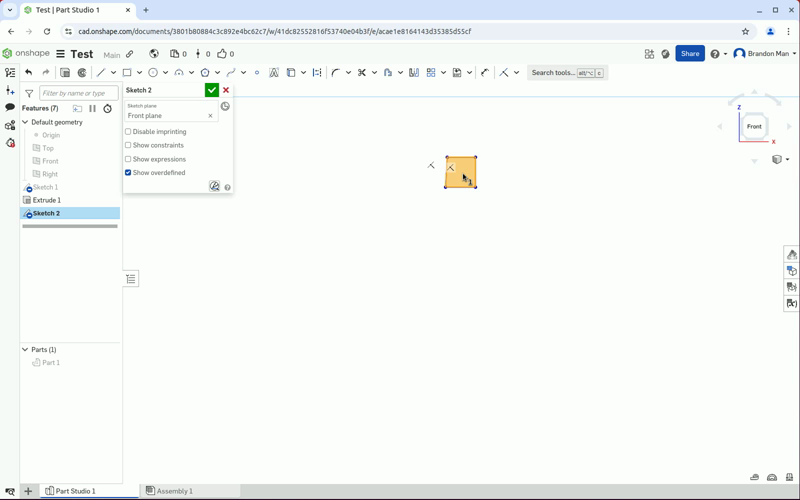
scroll(-6)
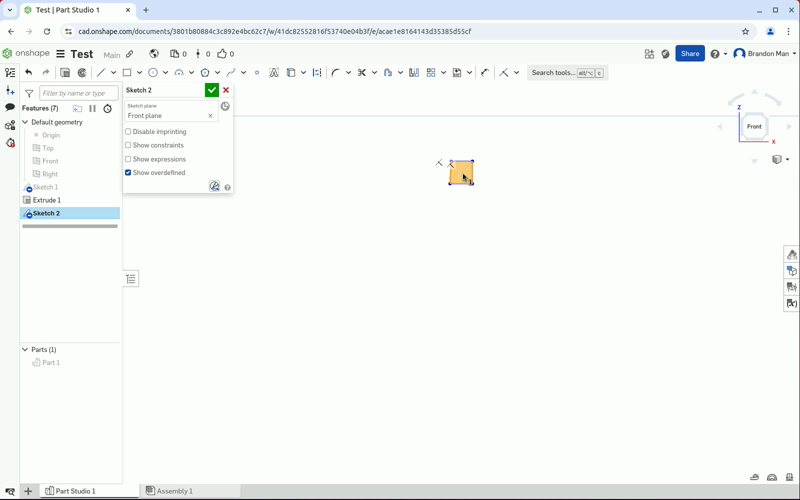
scroll(-6)
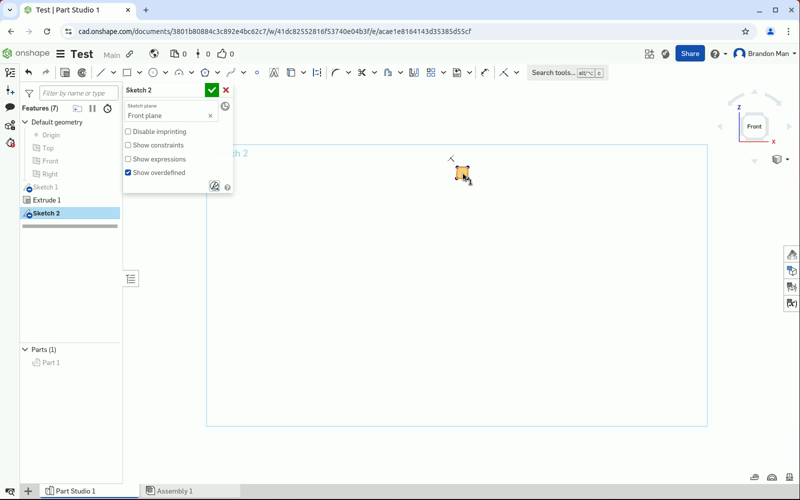
scroll(-6)
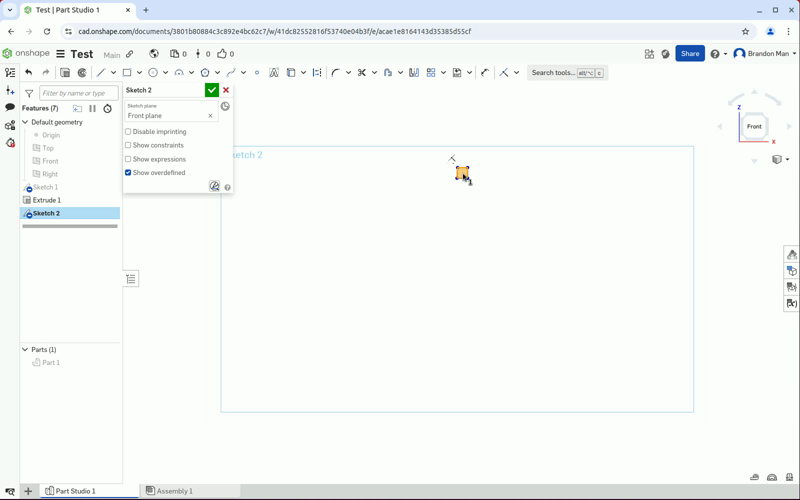
scroll(-6)
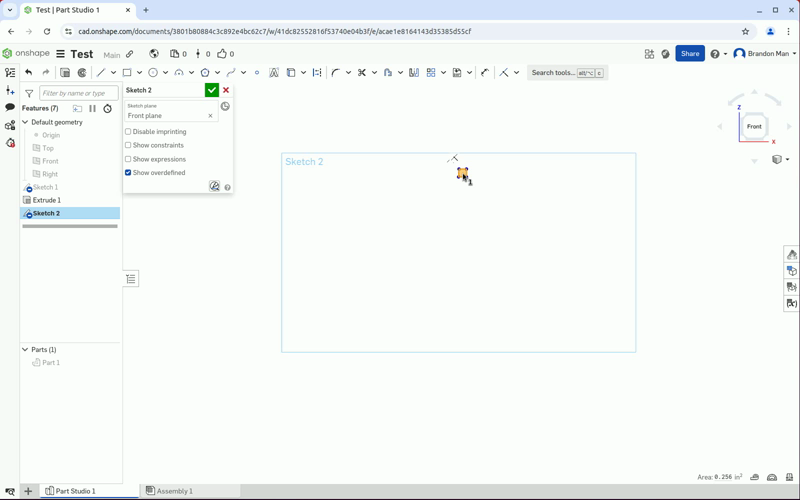
scroll(-6)
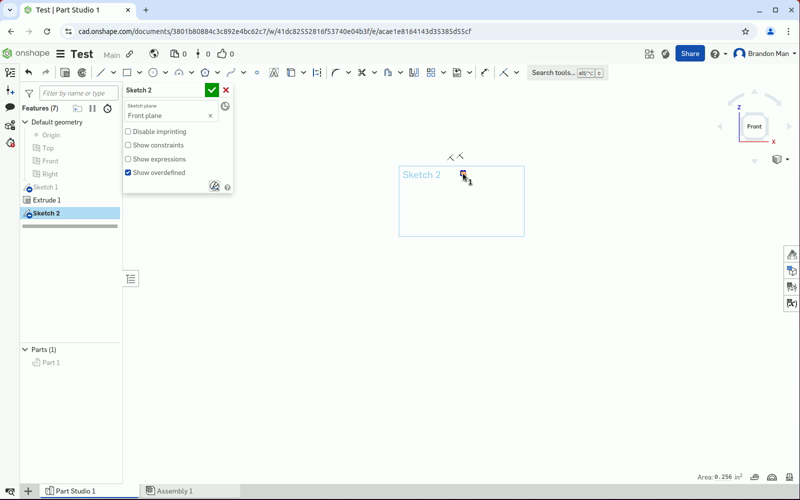
mouse_move(73, 352)
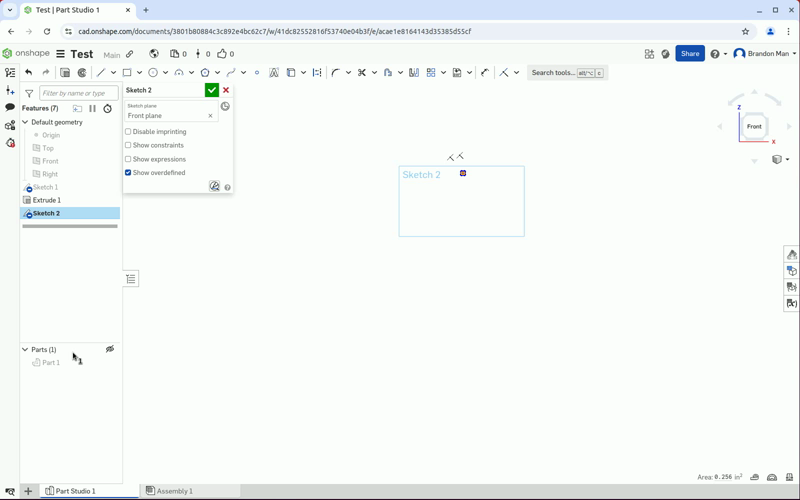
key(shift+y)
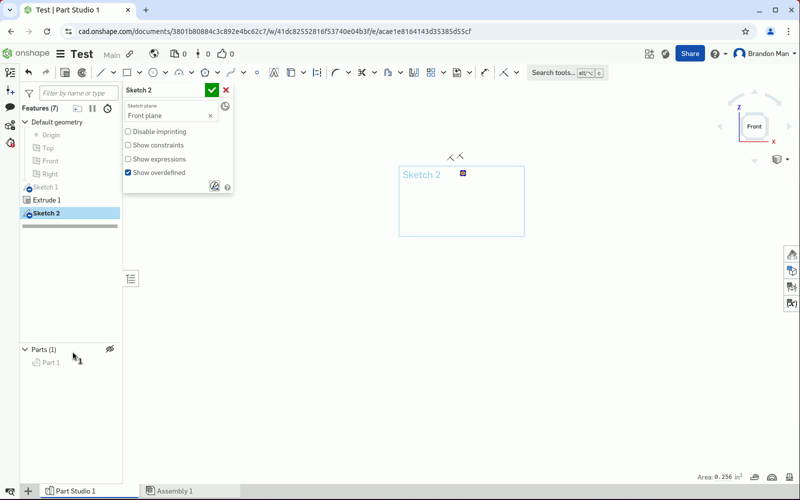
key(shift+e)
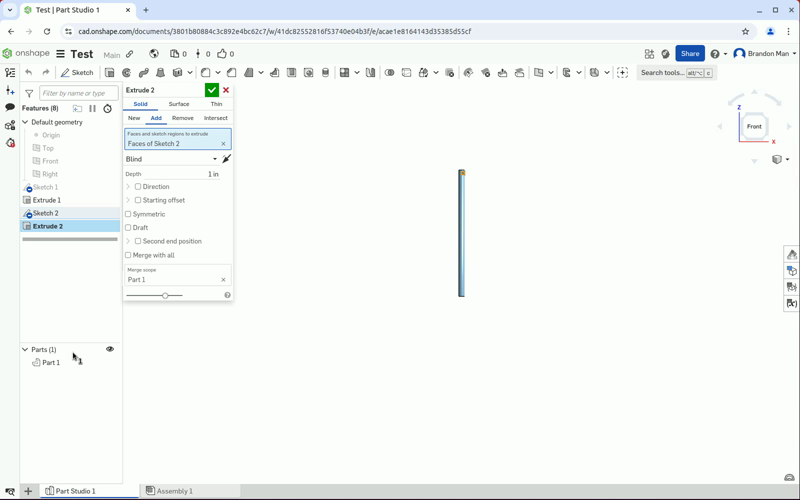
mouse_move(143, 106)
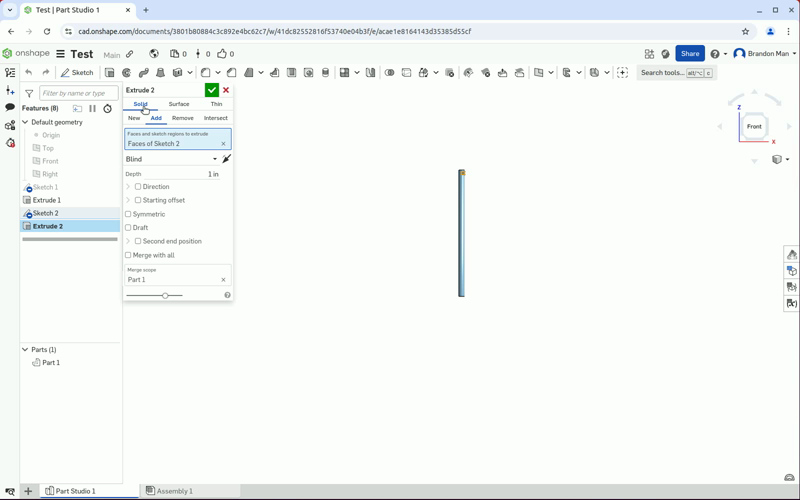
click(143, 106)
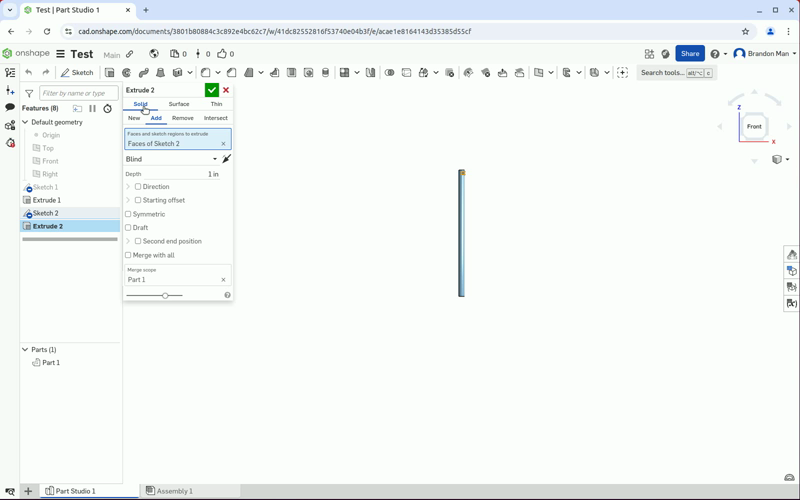
mouse_move(186, 120)
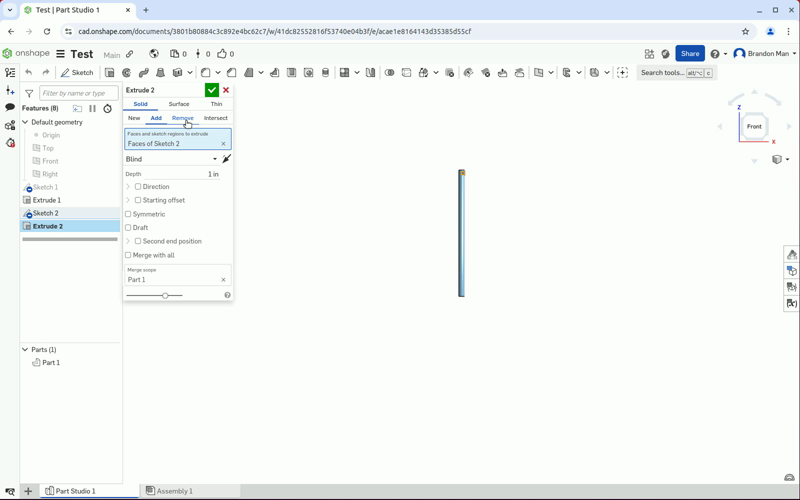
click(186, 120)
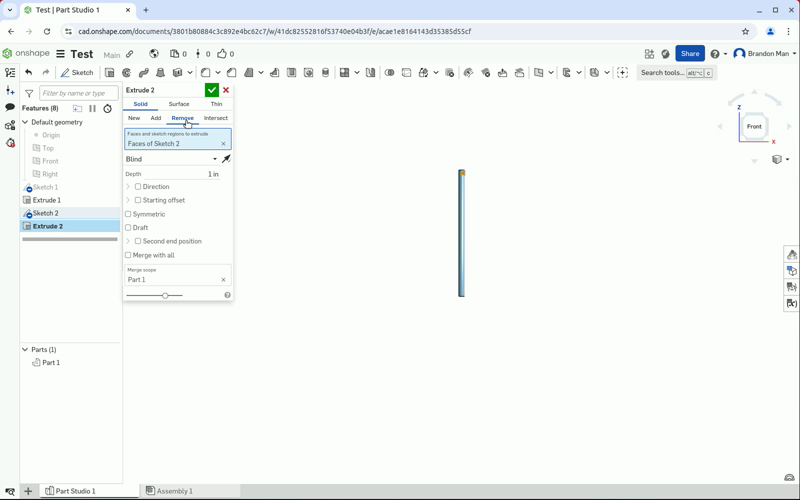
key(tab, 4)
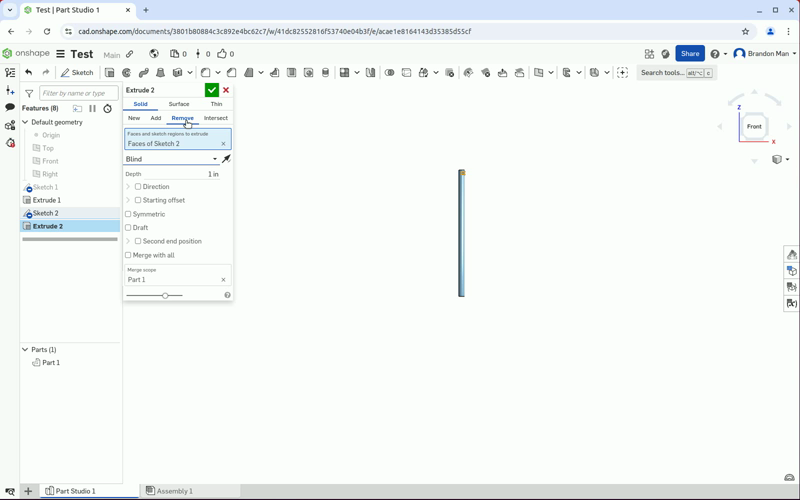
text(-2.408)
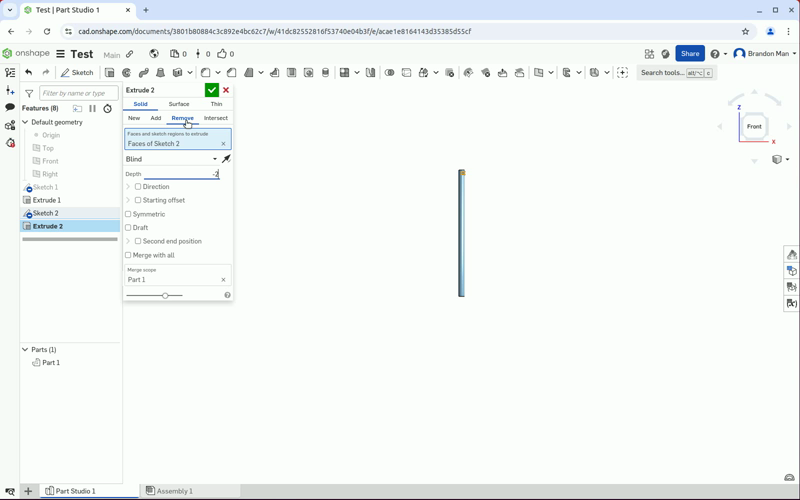
key(tab, 3)
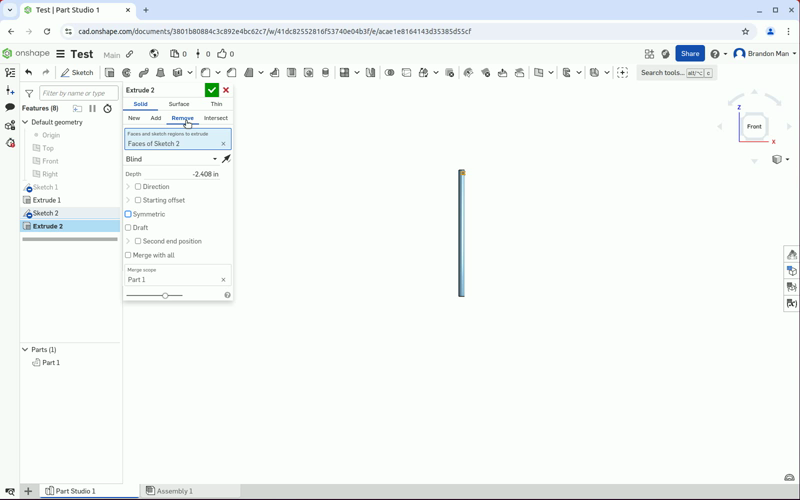
key(space)
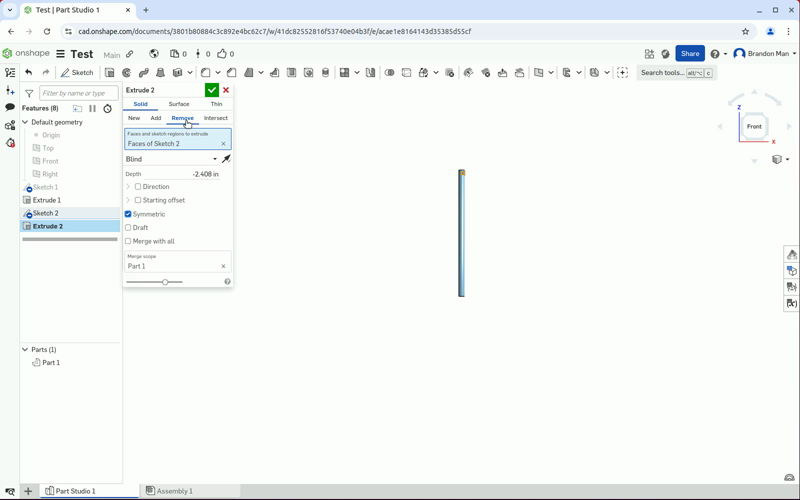
key(tab, 2)
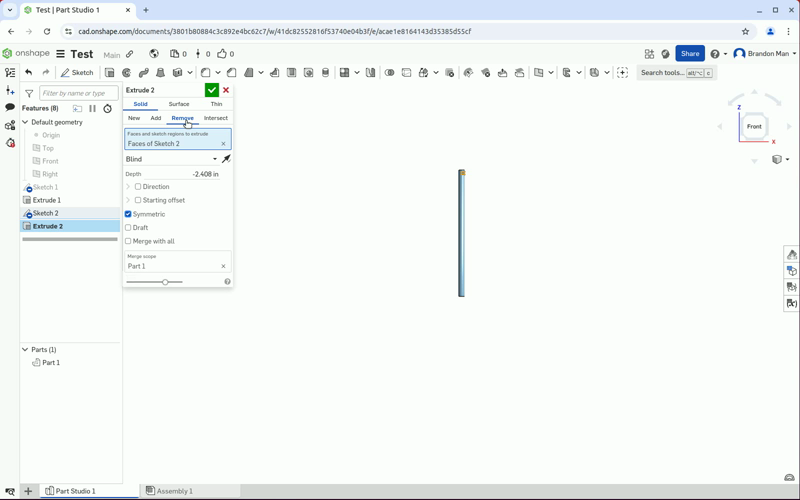
key(space)
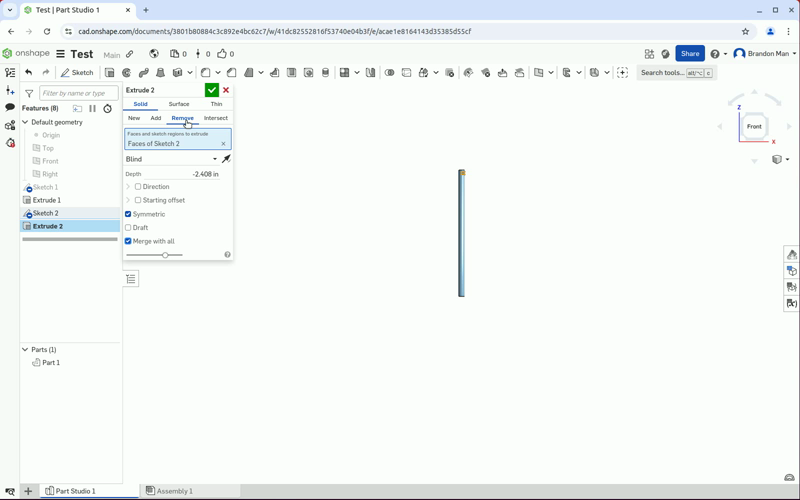
key(enter)
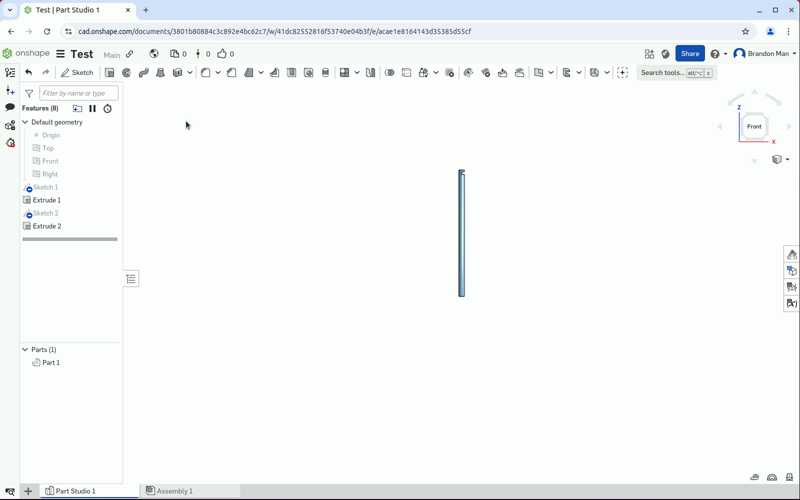
key(shift+h)
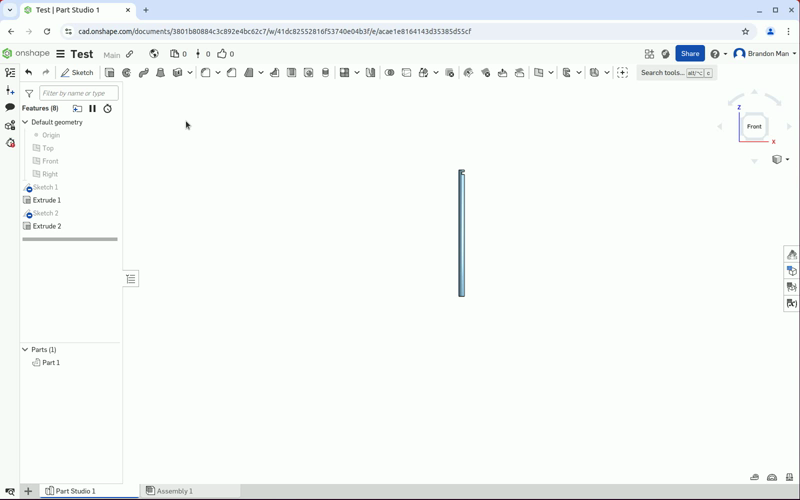
key(shift+h)
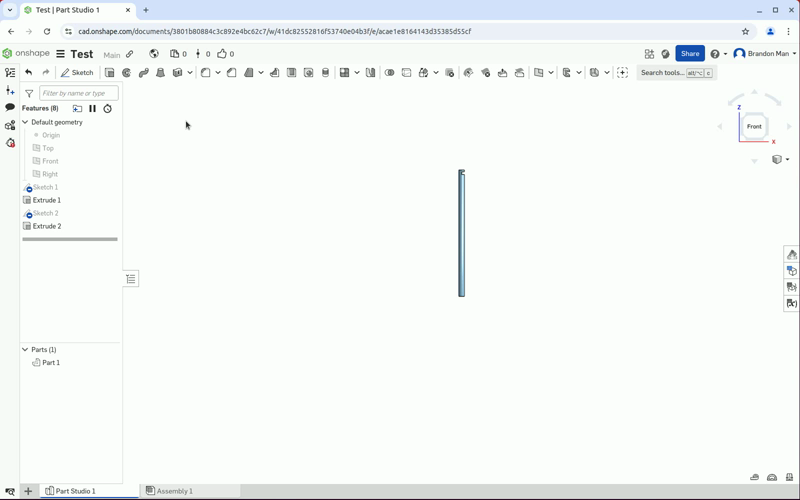
key(shift+7)
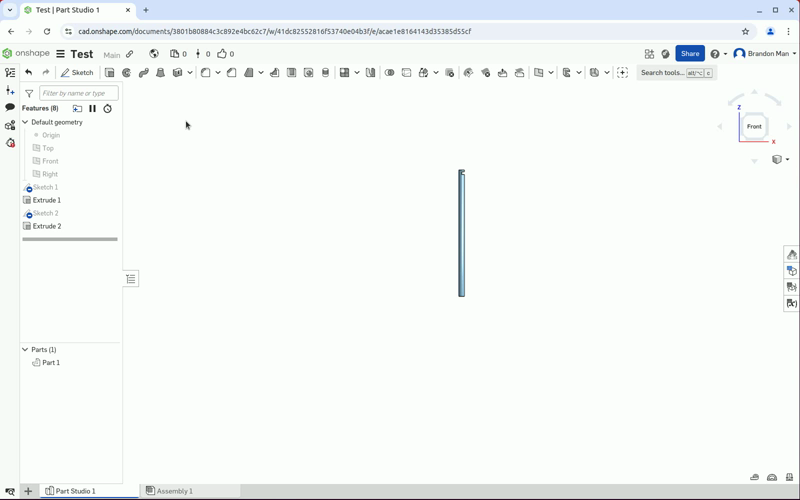
key(left, 2)
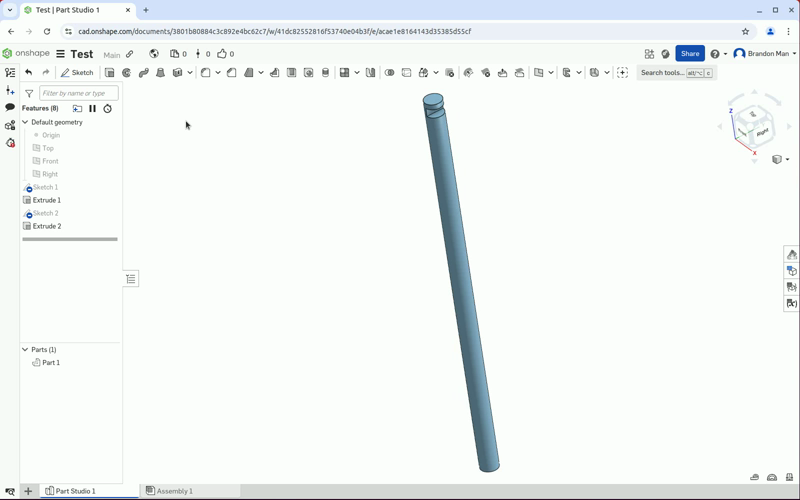
key(down, 2)
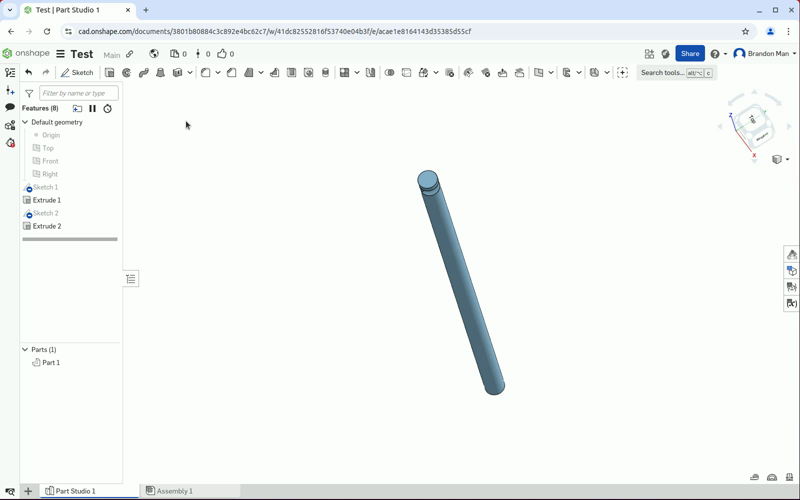
key(up, 2)
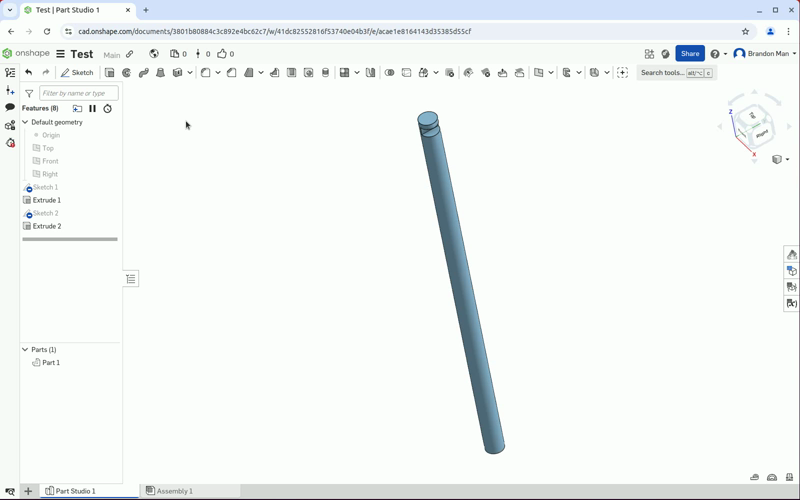
key(right, 2)
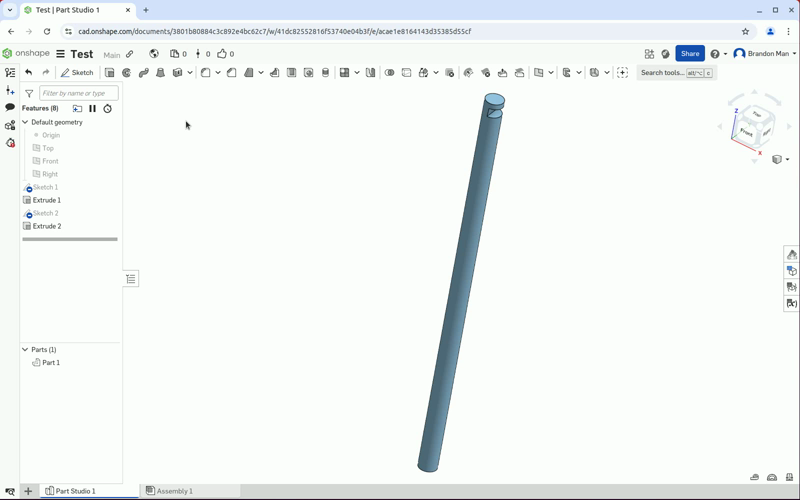
mouse_move(73, 189)
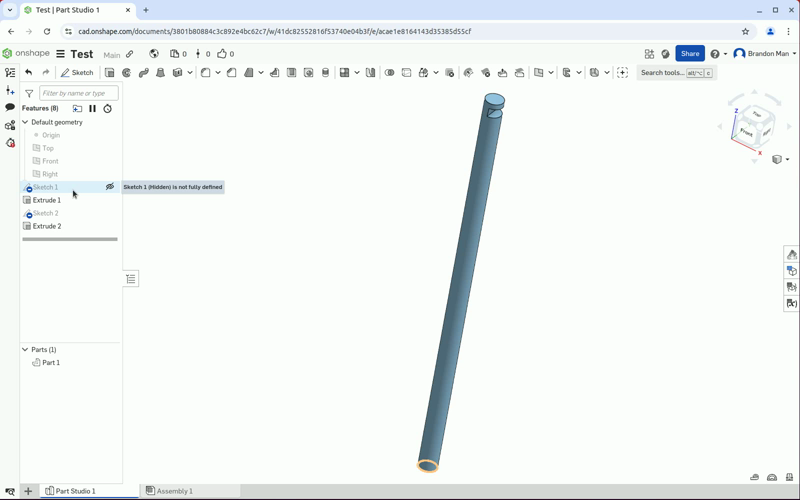
click(73, 189)